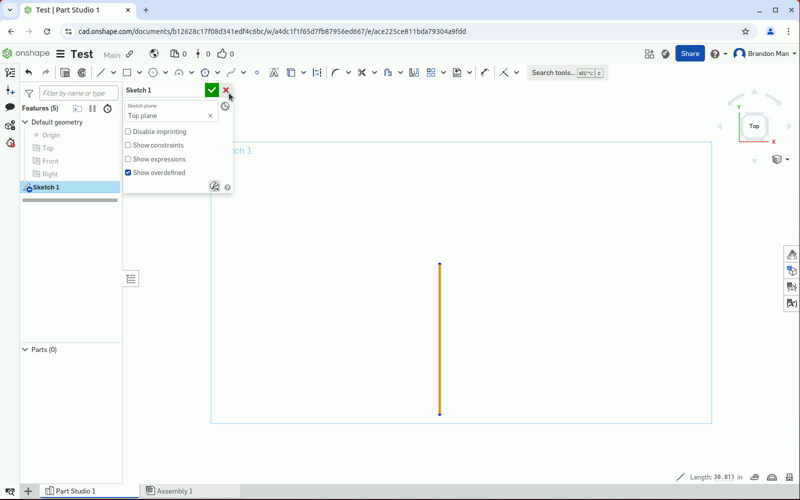
key(shift+h)
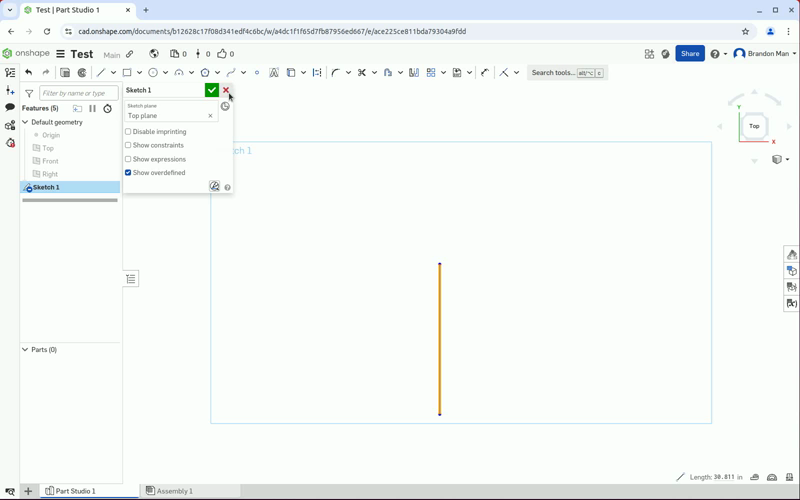
key(shift+s)
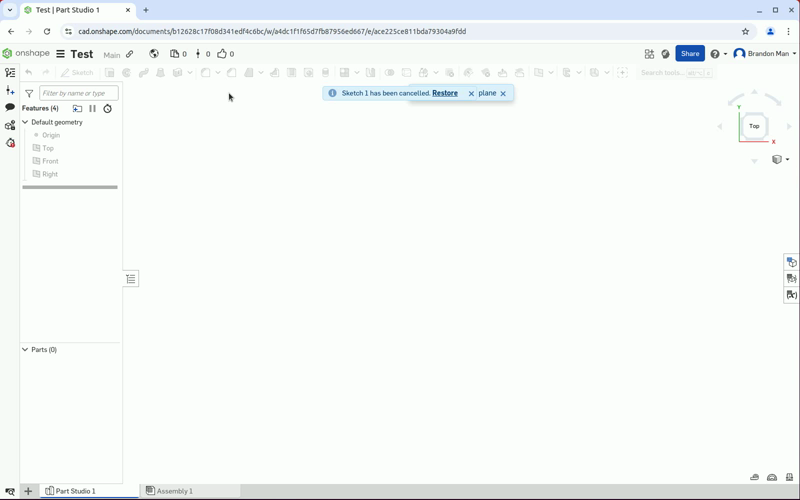
mouse_move(73, 150)
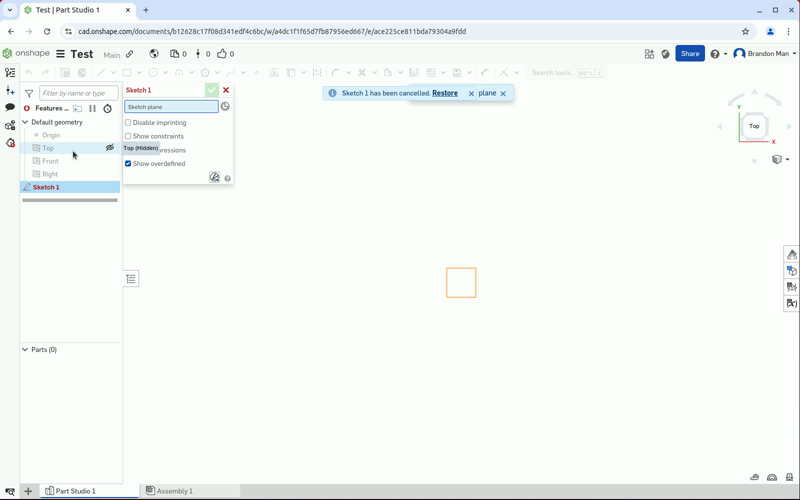
click(73, 150)
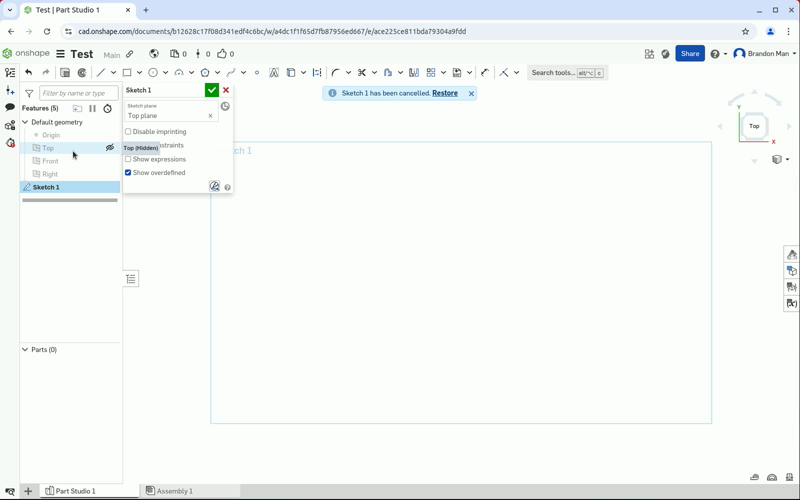
mouse_move(73, 352)
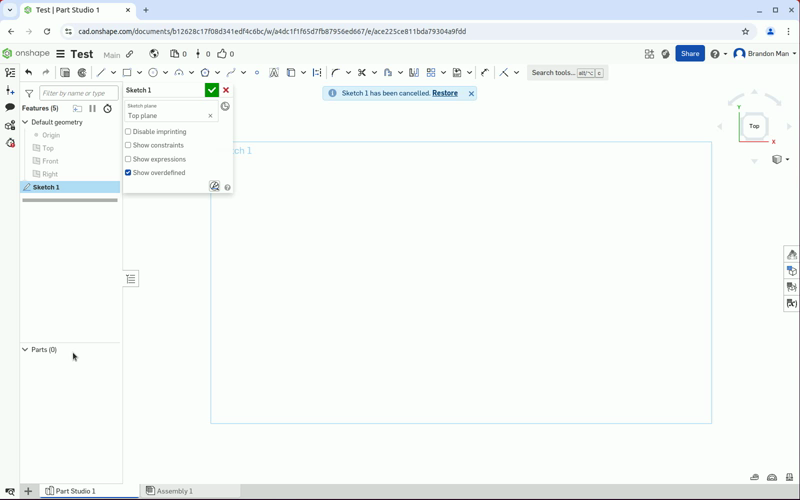
key(y)
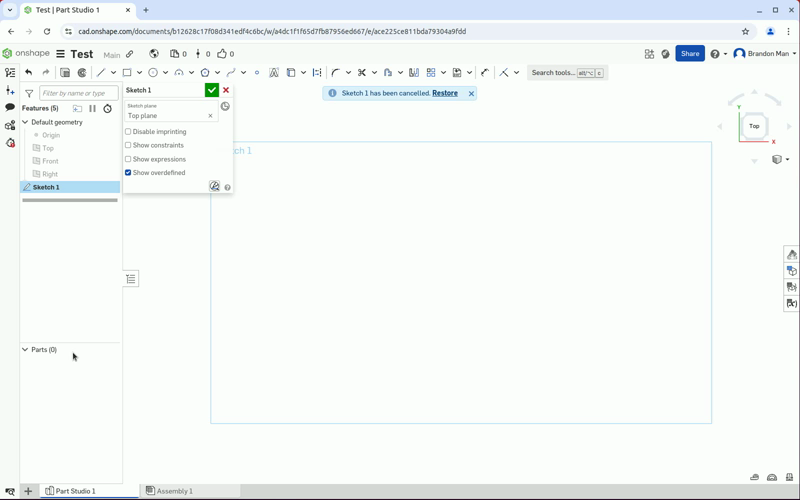
key(c)
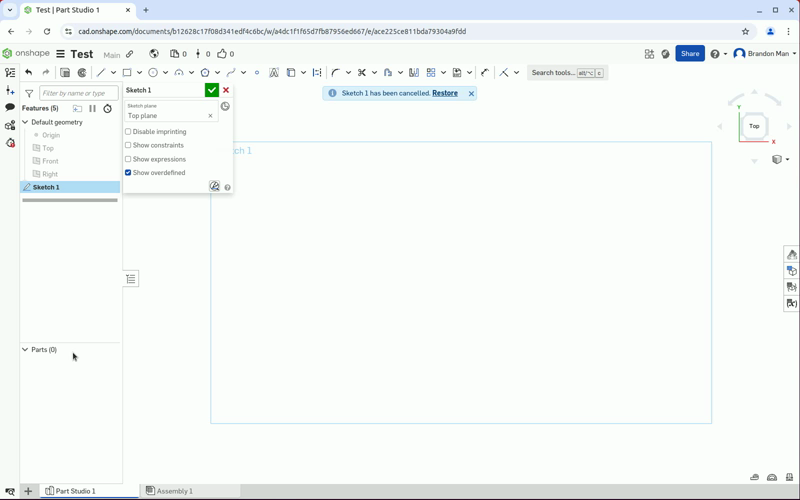
key_down(shift)
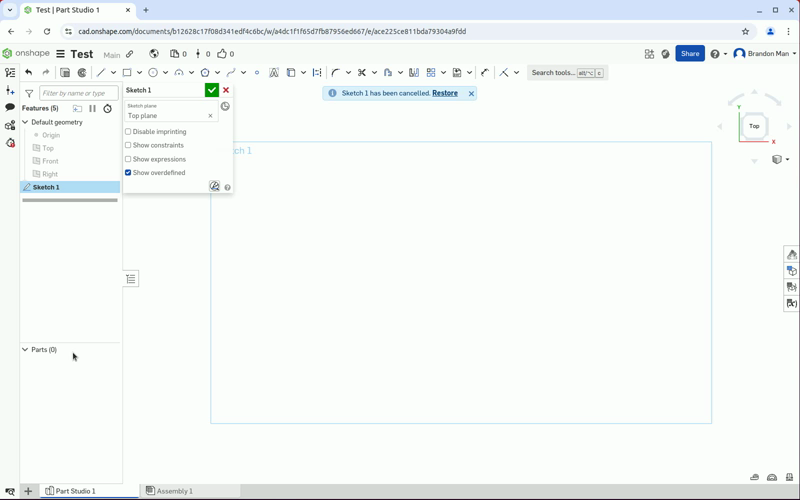
mouse_move(461, 282)
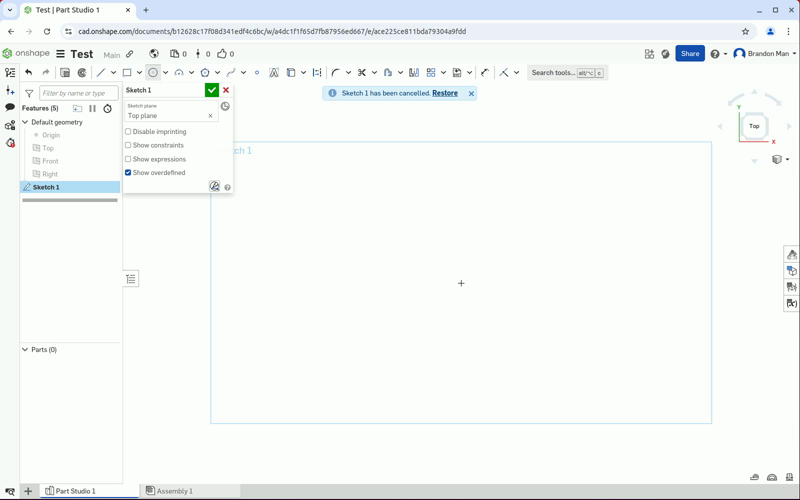
click(461, 282)
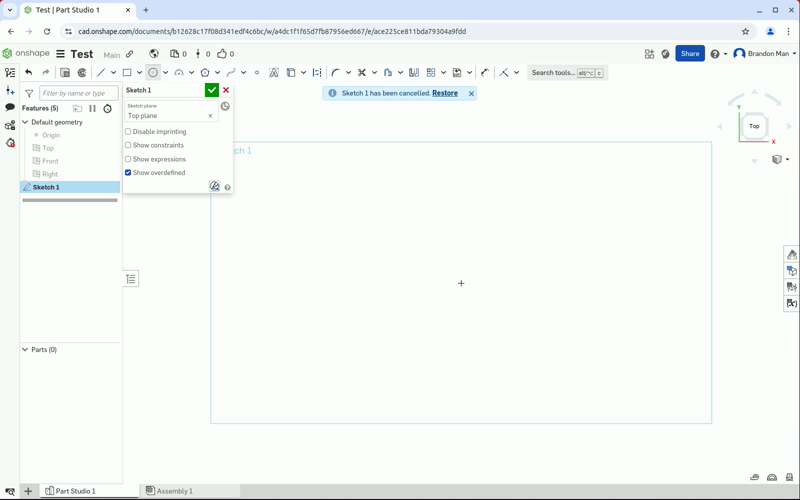
key_up(shift)
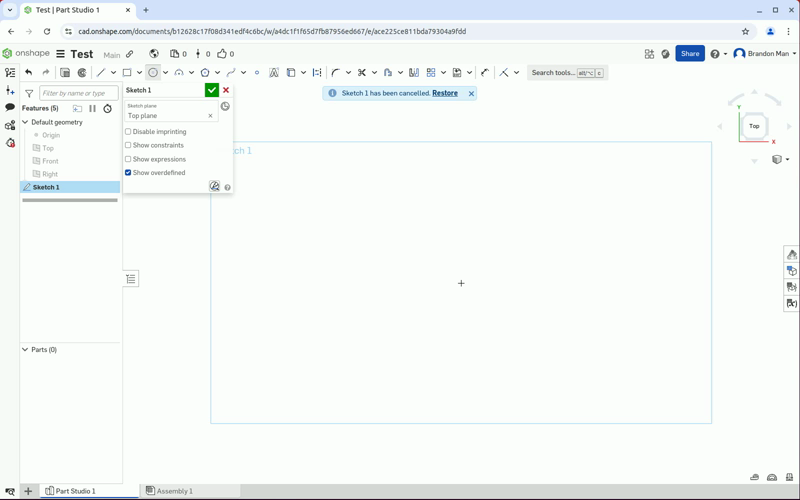
mouse_move(518, 282)
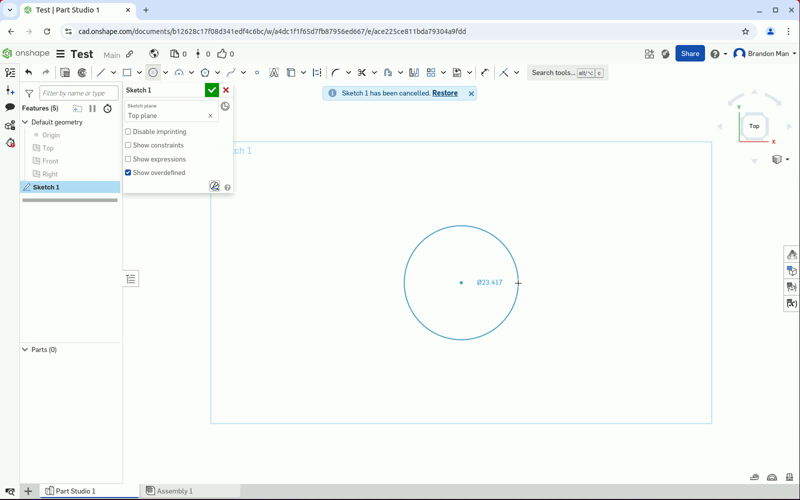
click(518, 282)
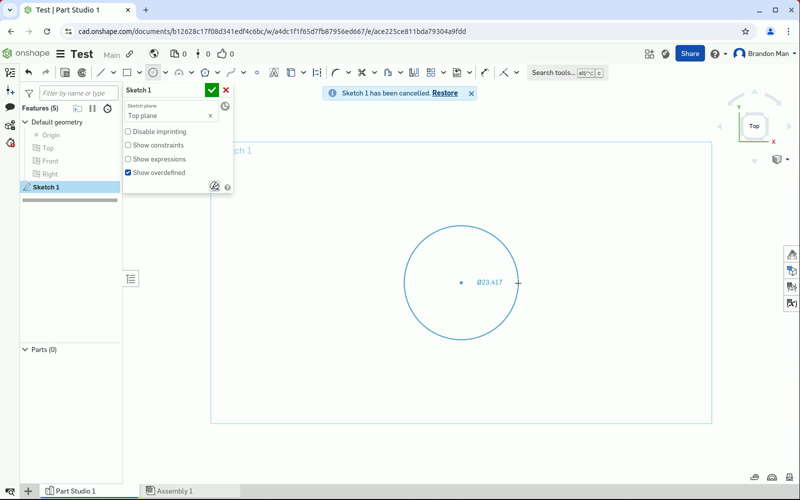
key(esc)
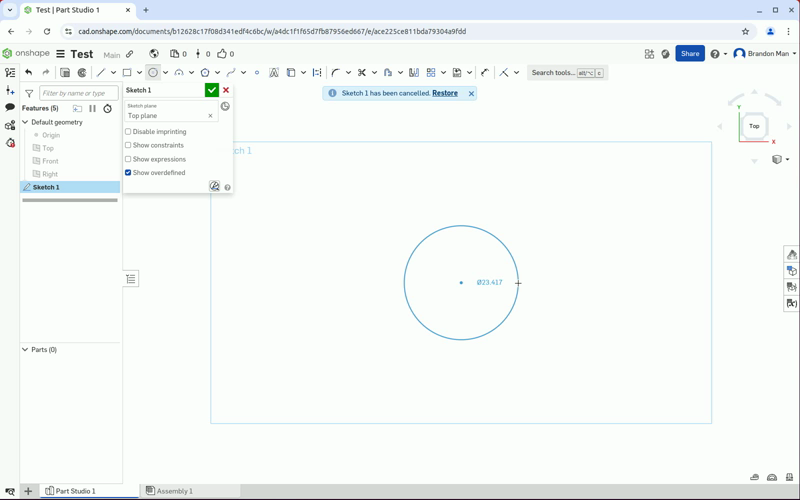
mouse_move(458, 313)
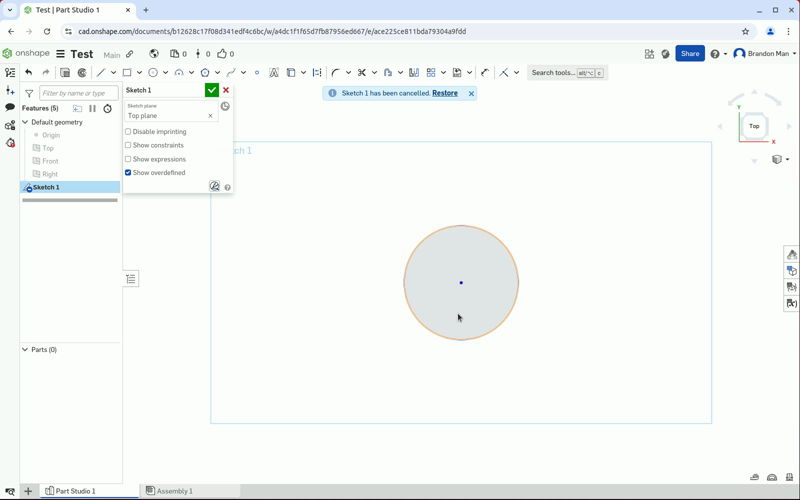
click(458, 313)
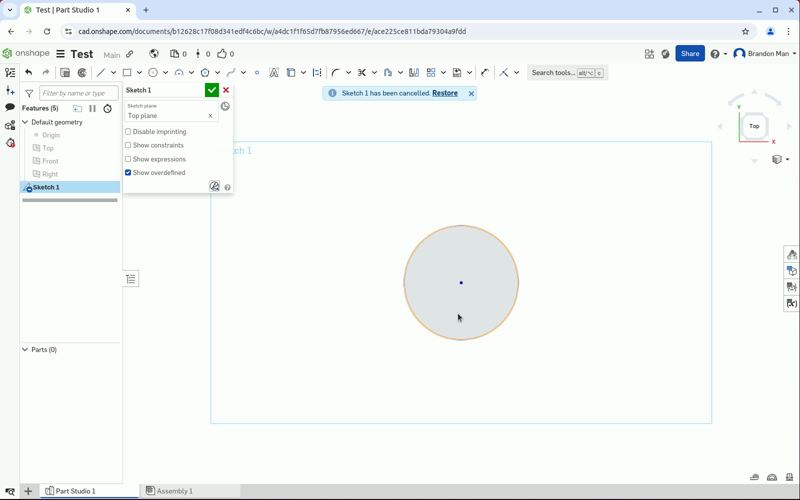
mouse_move(73, 352)
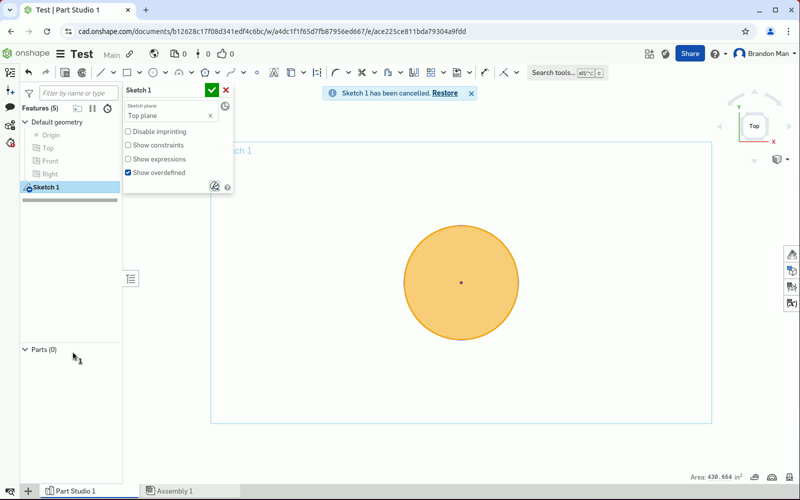
key(shift+y)
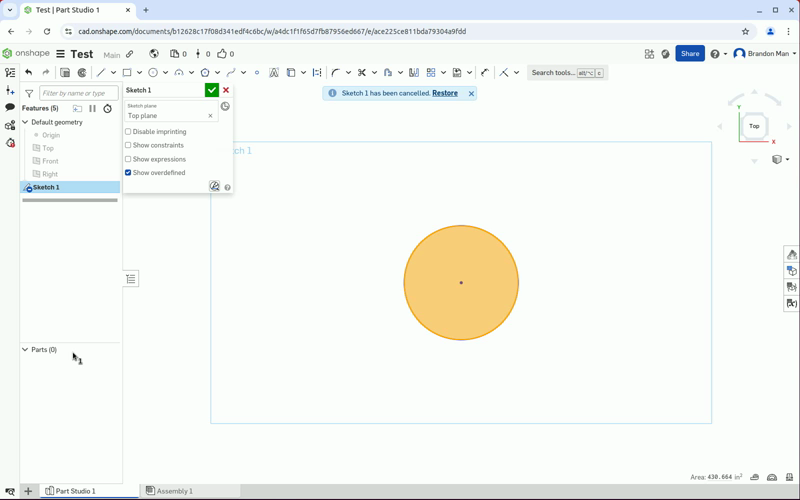
key(shift+e)
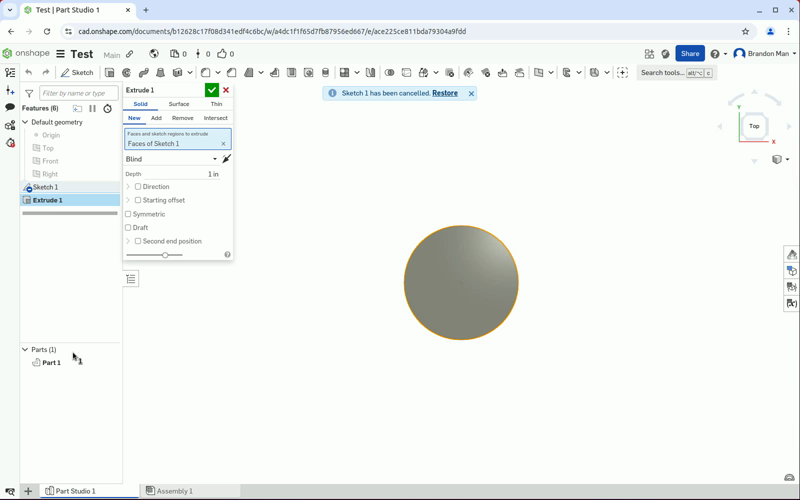
mouse_move(143, 106)
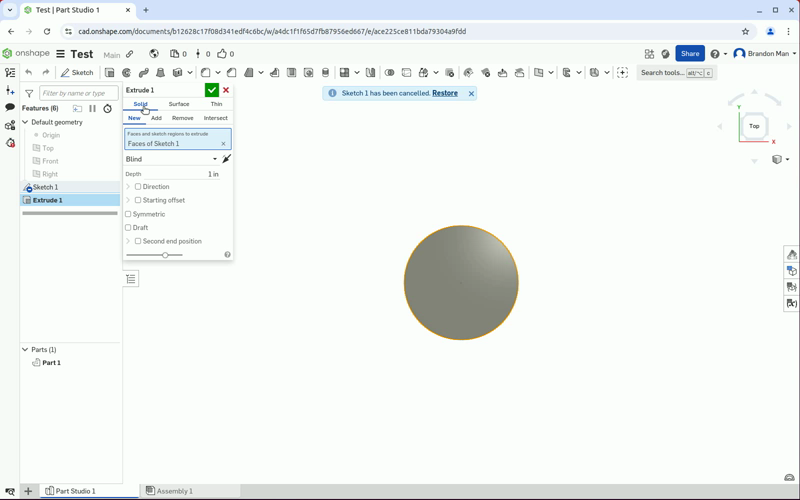
click(143, 106)
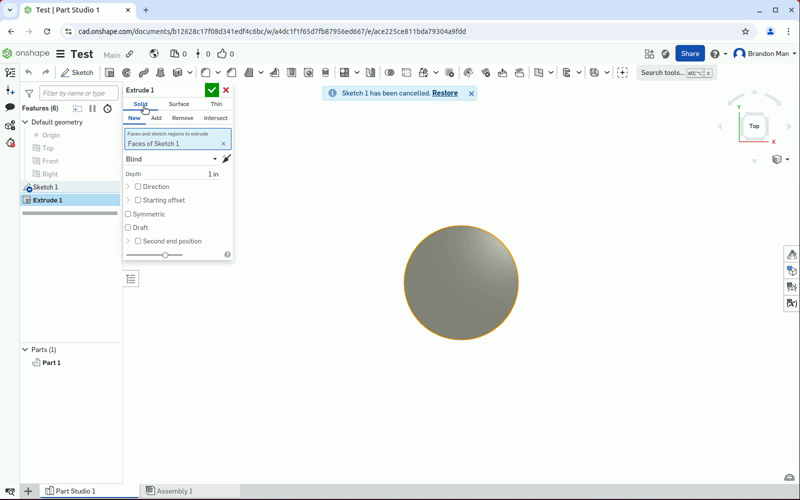
mouse_move(137, 120)
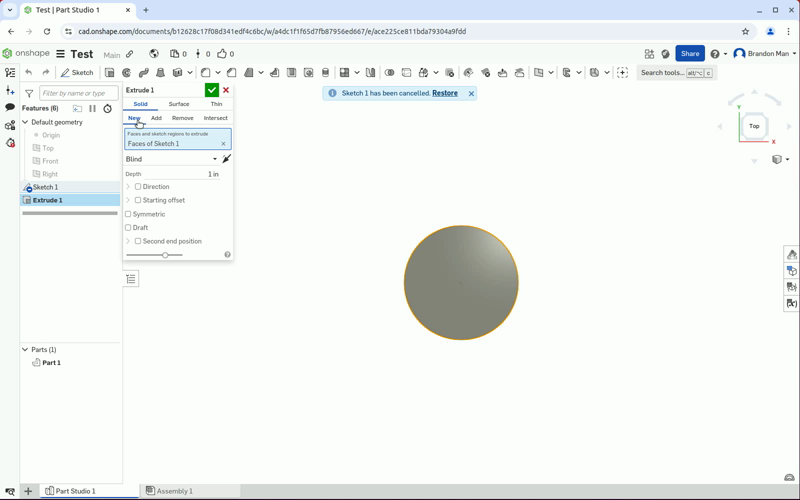
click(137, 120)
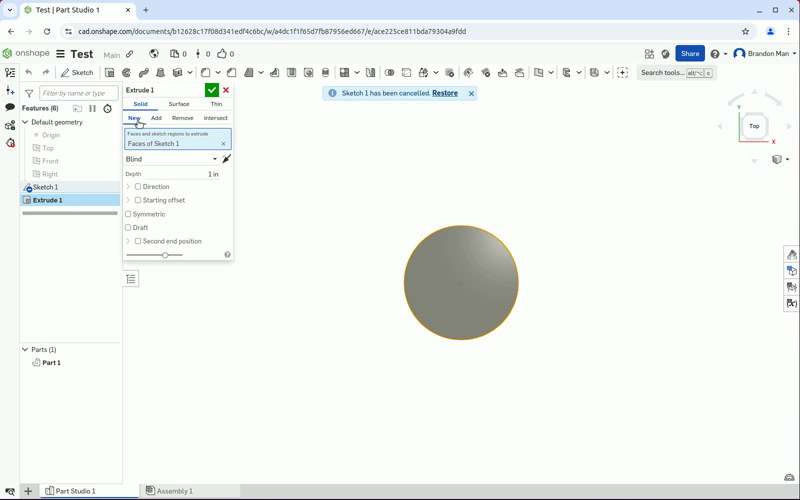
key(tab, 4)
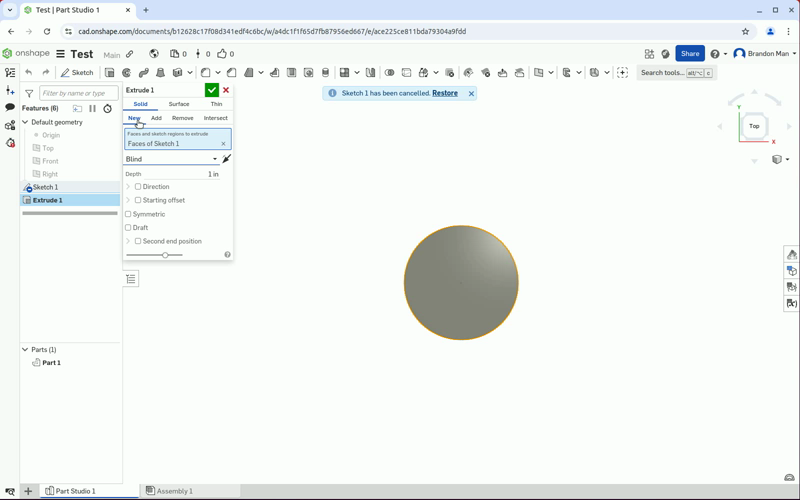
text(5.777)
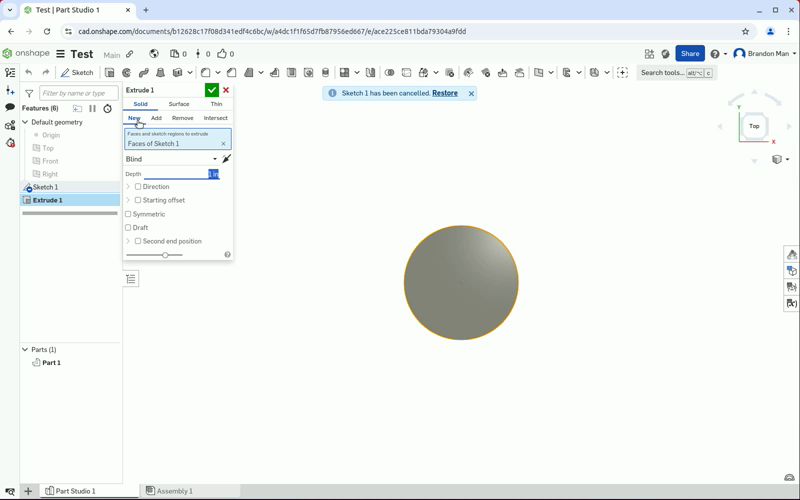
key(enter)
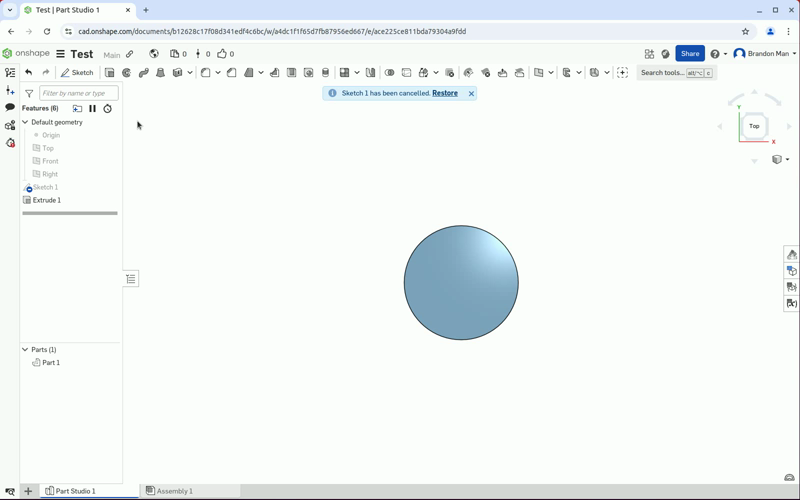
key(shift+h)
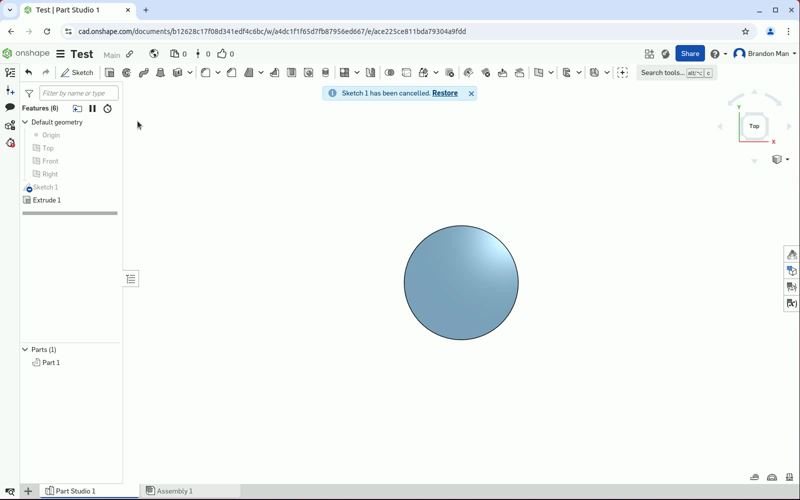
key(shift+h)
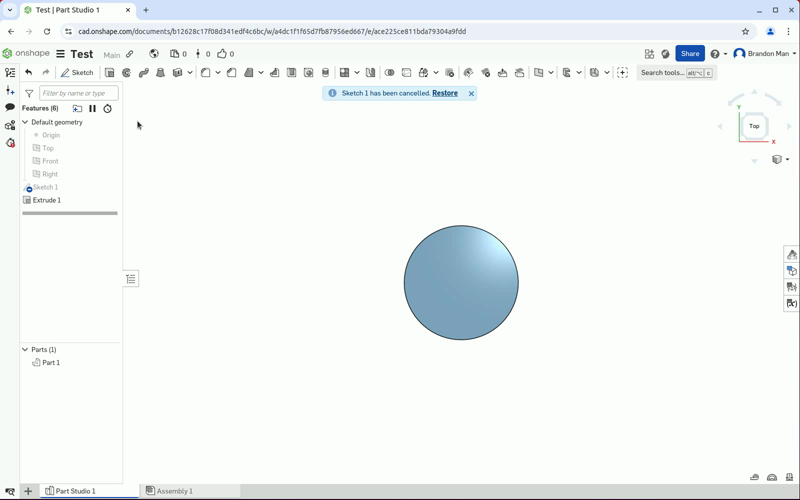
mouse_move(73, 189)
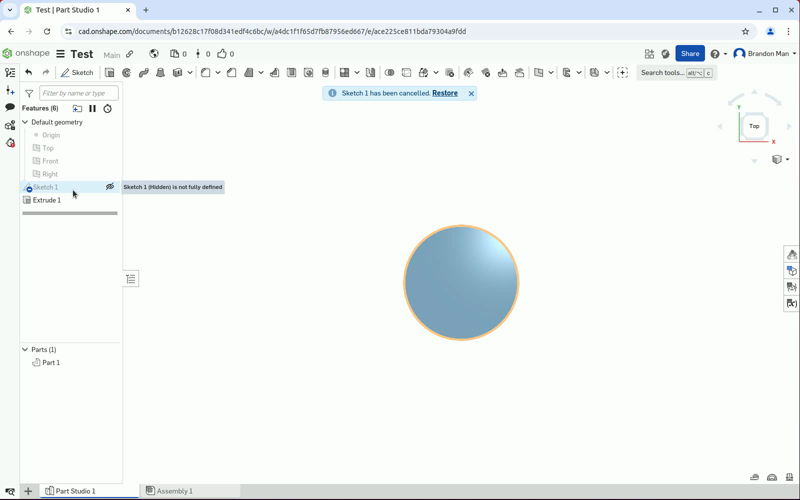
click(73, 189)
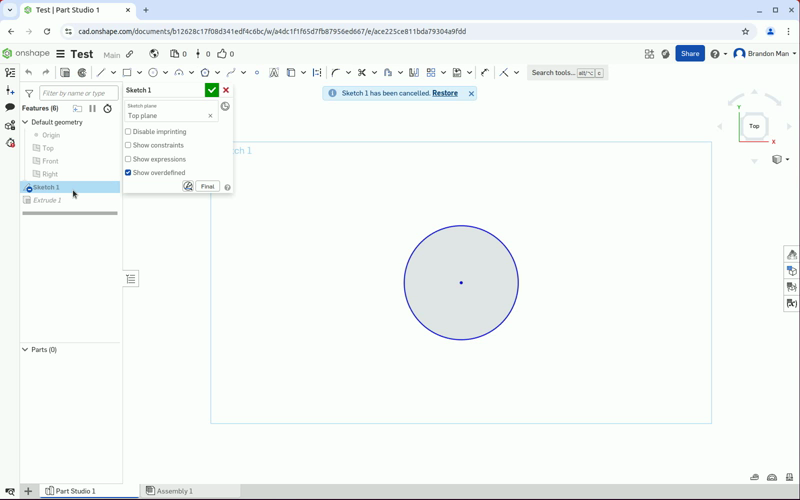
mouse_move(229, 92)
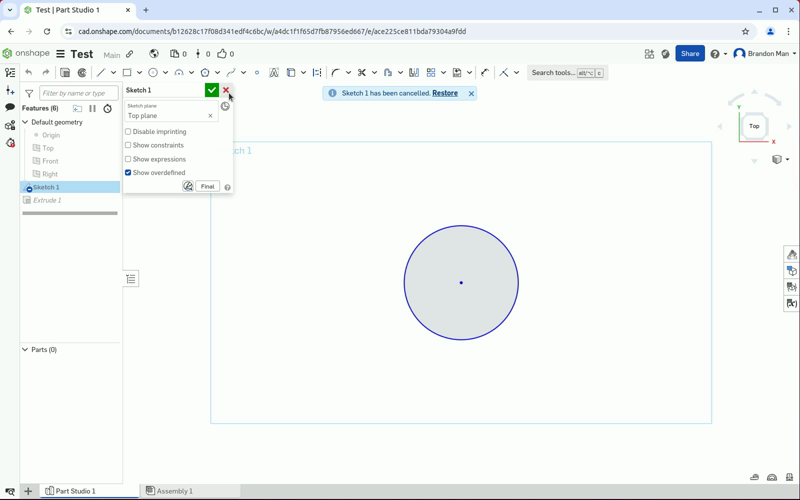
click(229, 92)
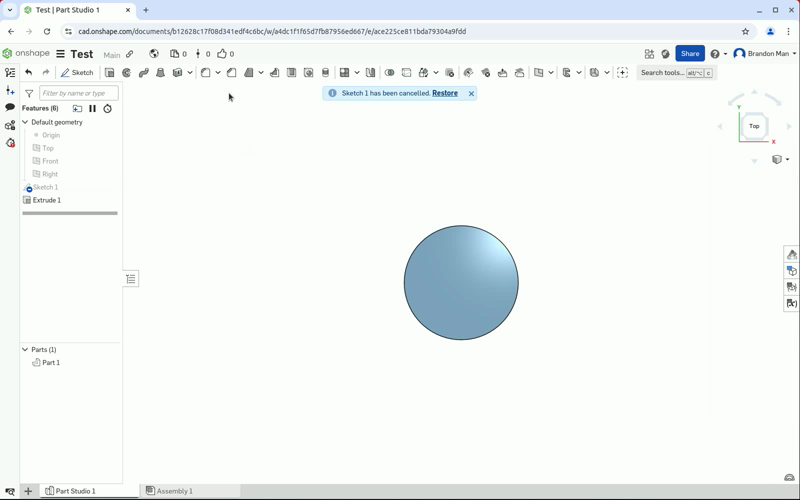
mouse_move(541, 75)
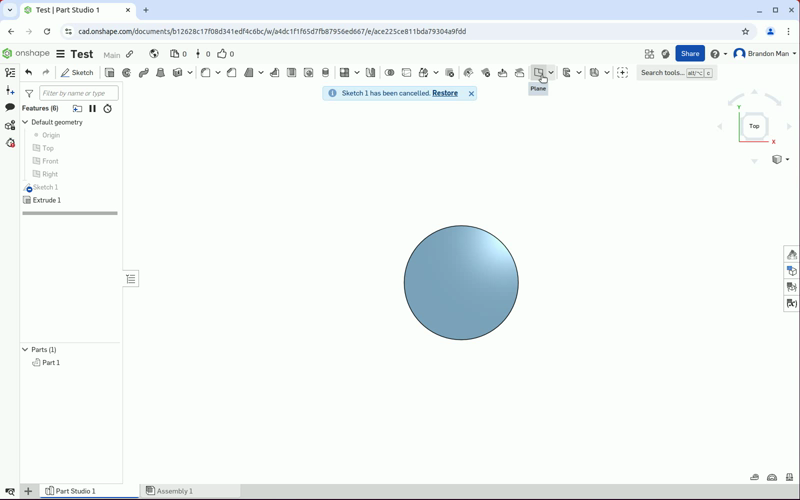
click(541, 75)
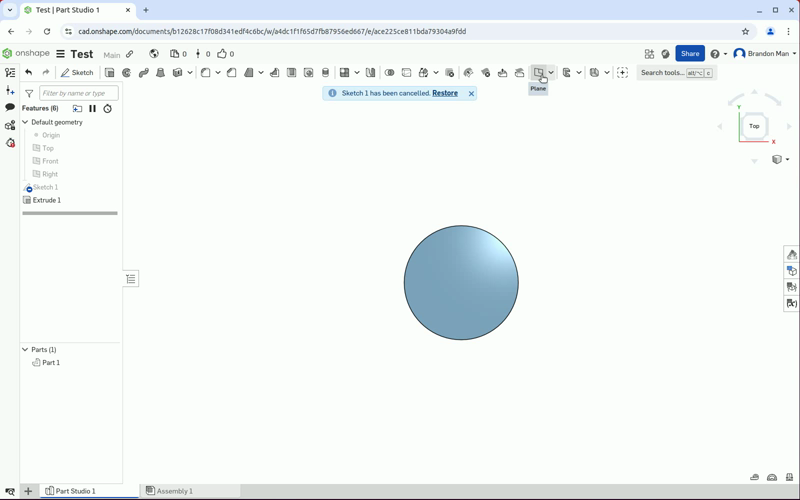
mouse_move(73, 150)
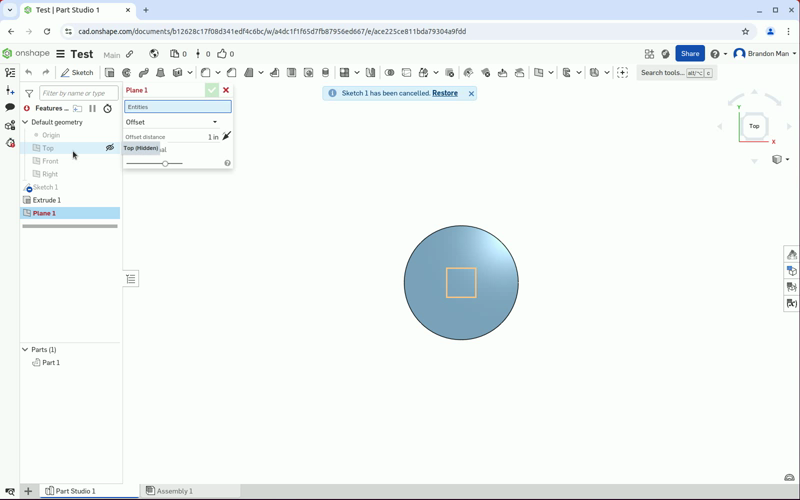
click(73, 150)
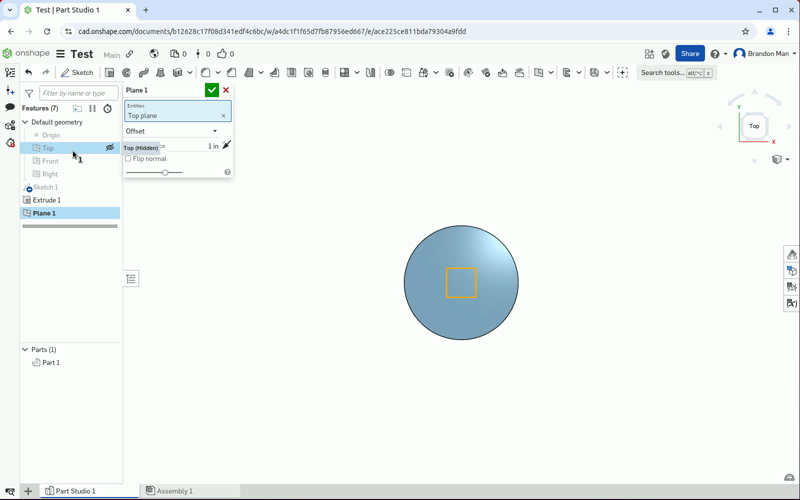
key(tab, 2)
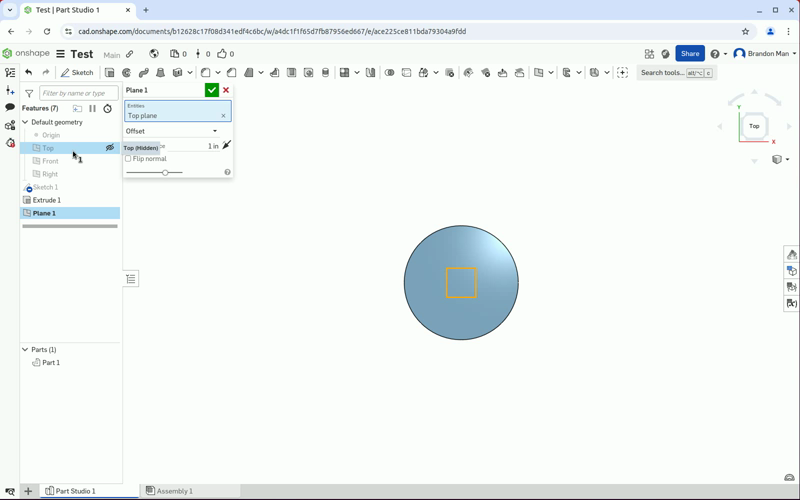
text(5.792)
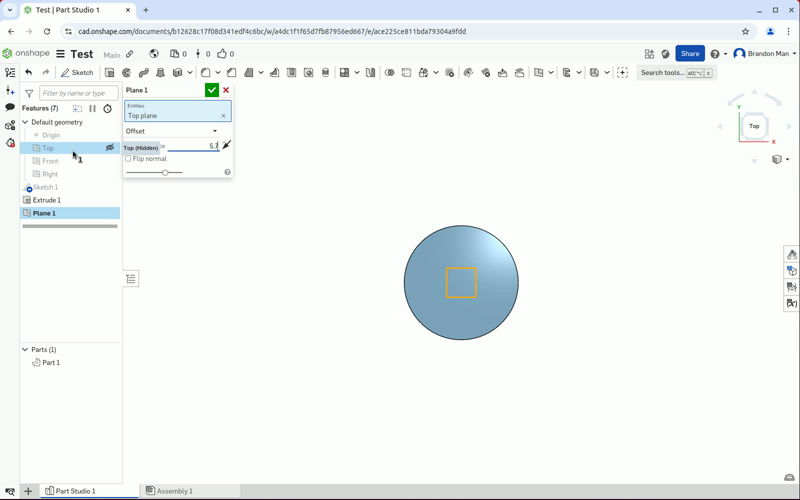
key(enter, 2)
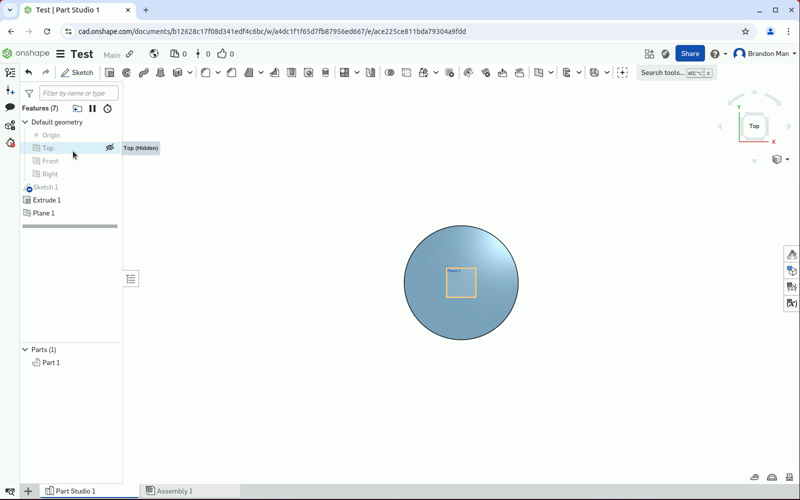
key(shift+s)
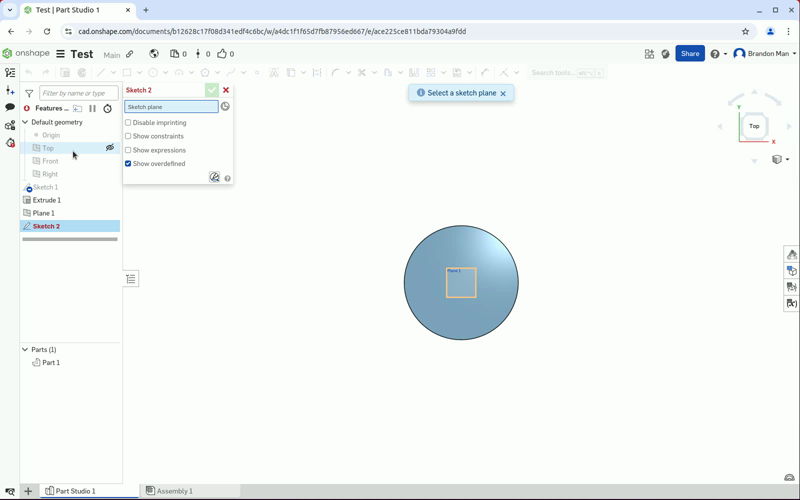
mouse_move(73, 215)
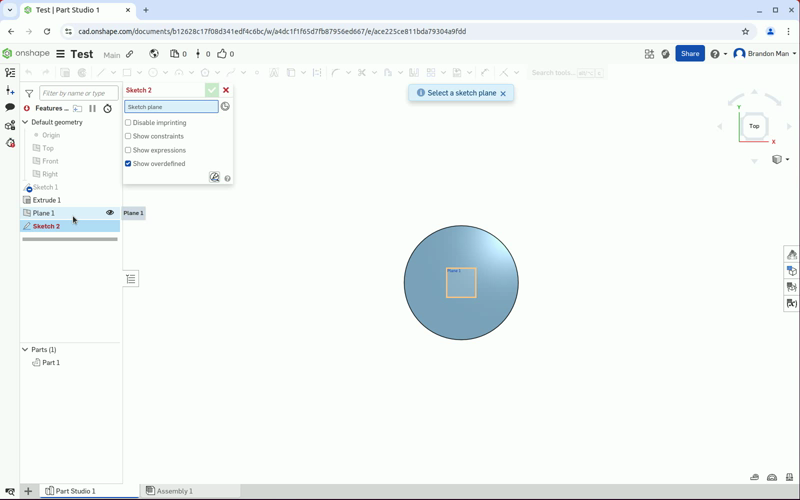
click(73, 215)
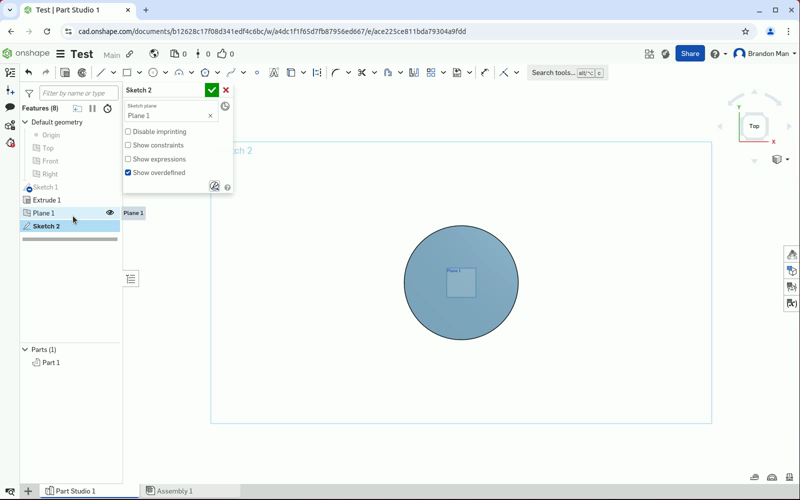
mouse_move(73, 352)
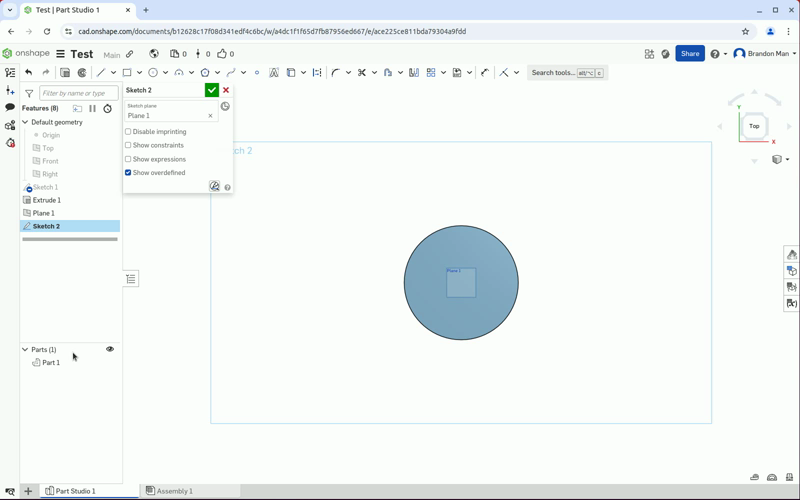
key(y)
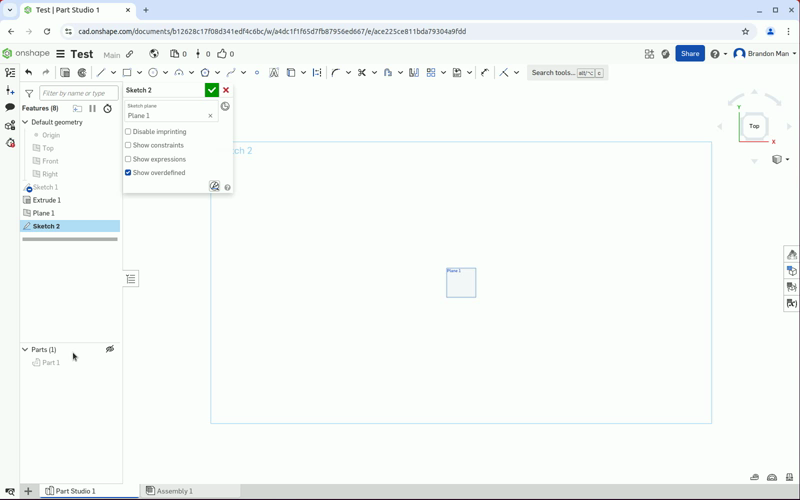
key(c)
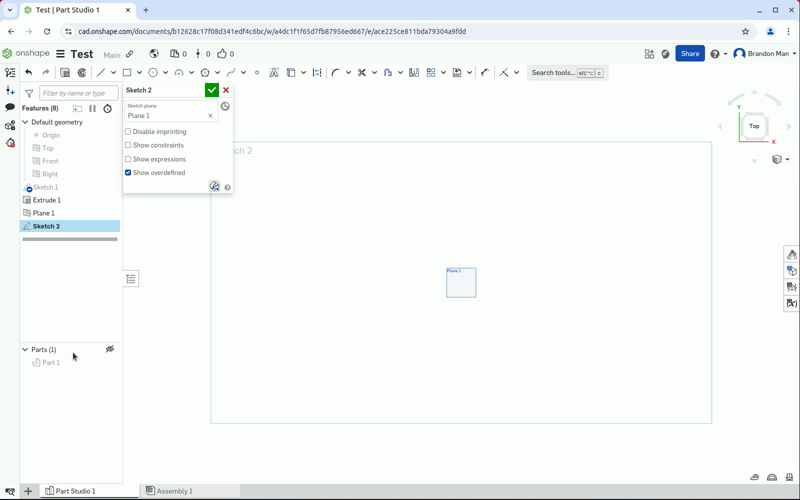
key_down(shift)
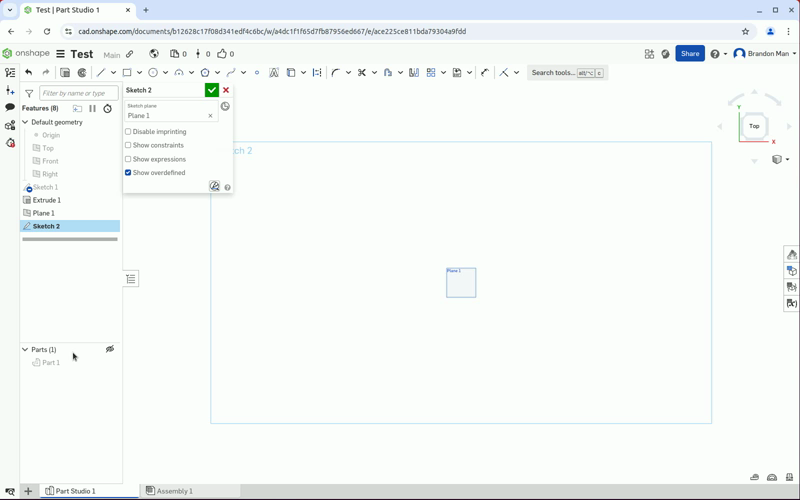
mouse_move(461, 282)
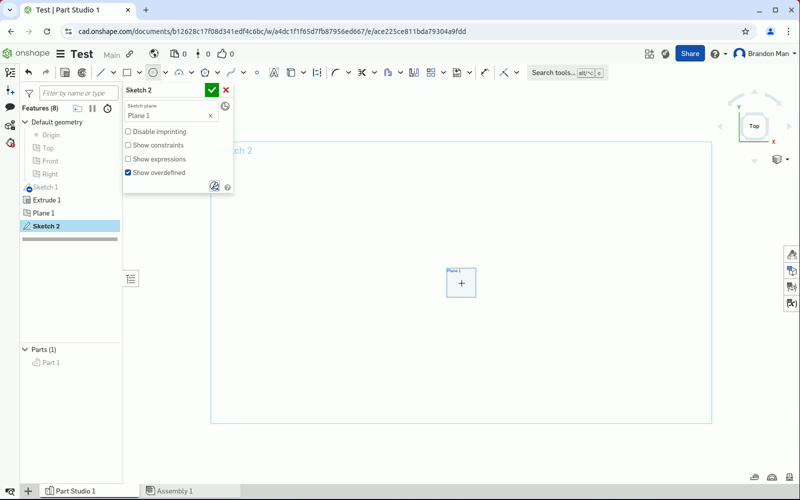
click(461, 282)
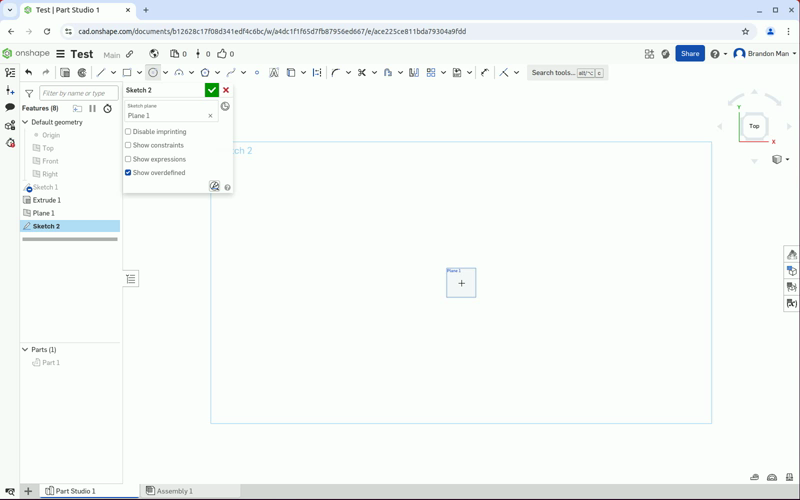
key_up(shift)
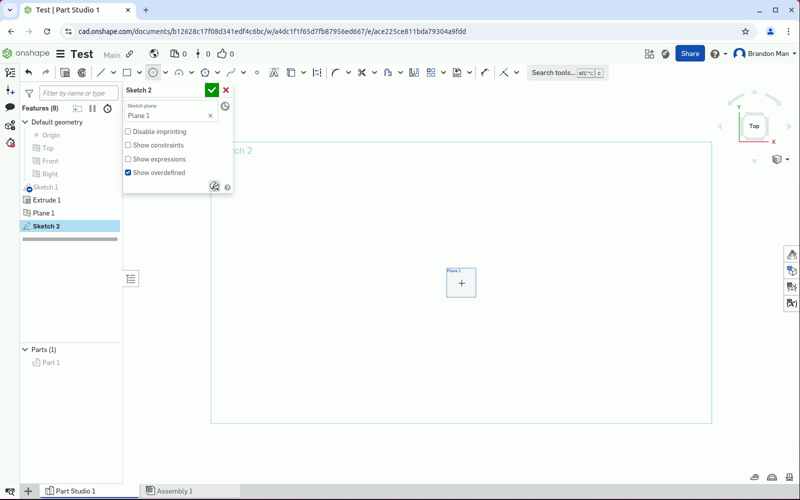
mouse_move(485, 282)
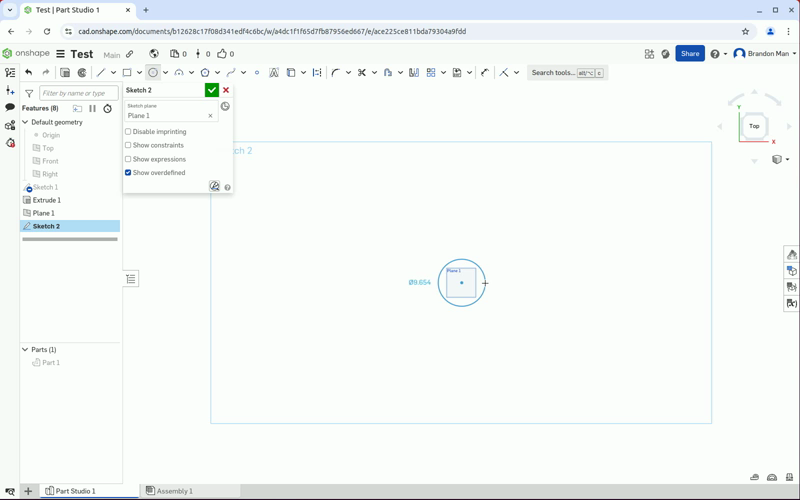
click(485, 282)
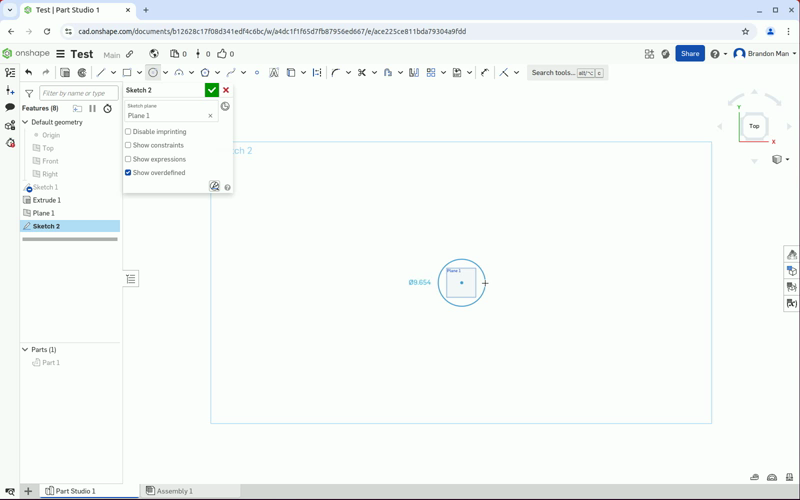
key(esc)
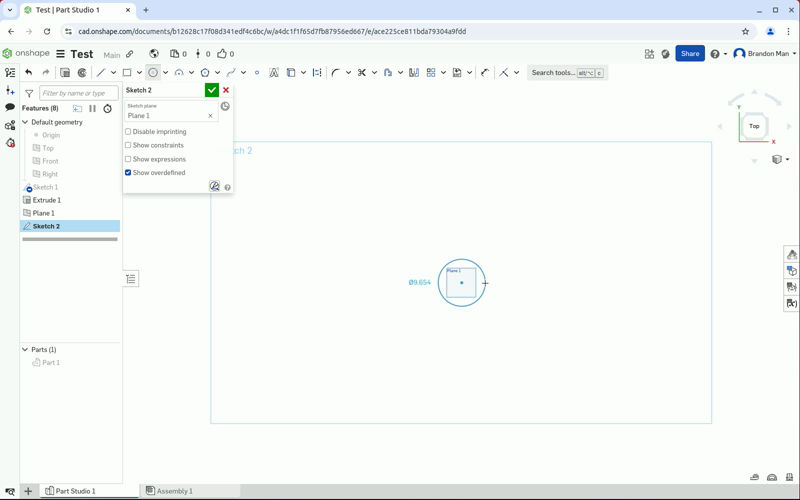
mouse_move(480, 284)
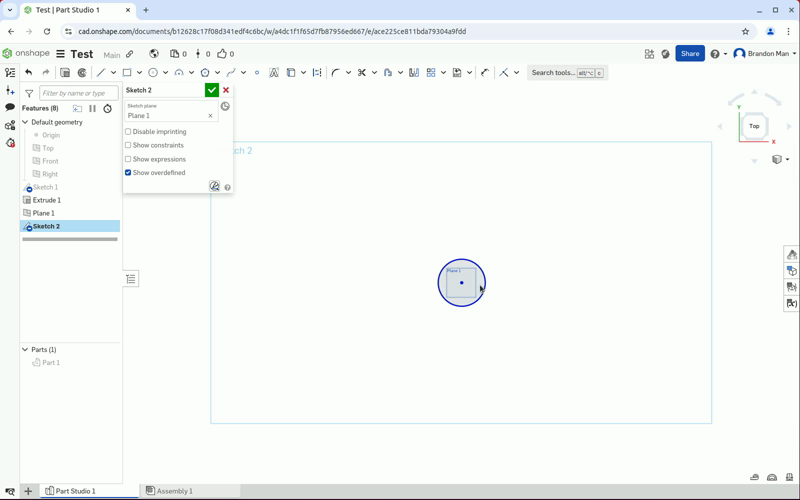
scroll(6)
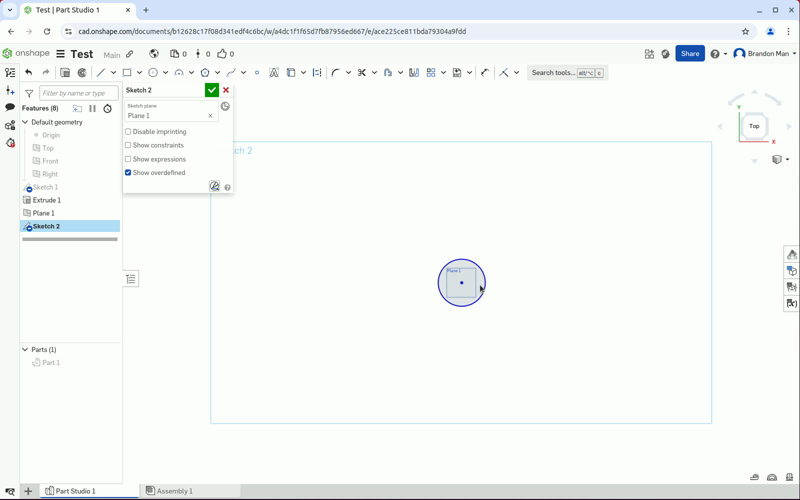
scroll(6)
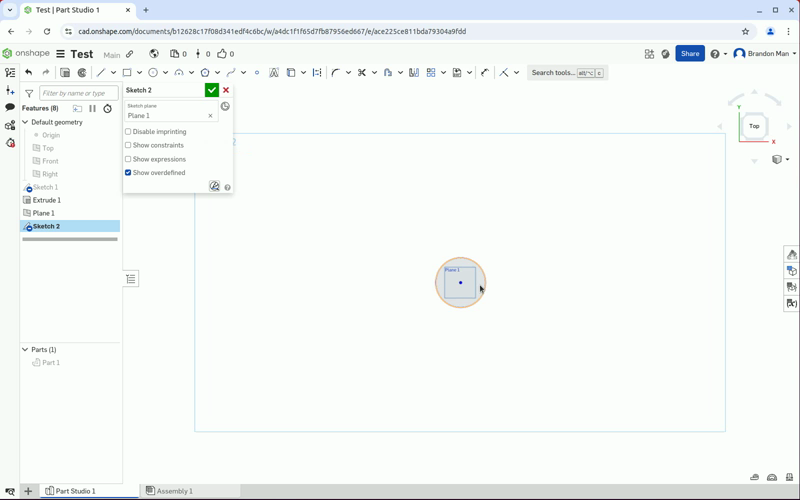
scroll(6)
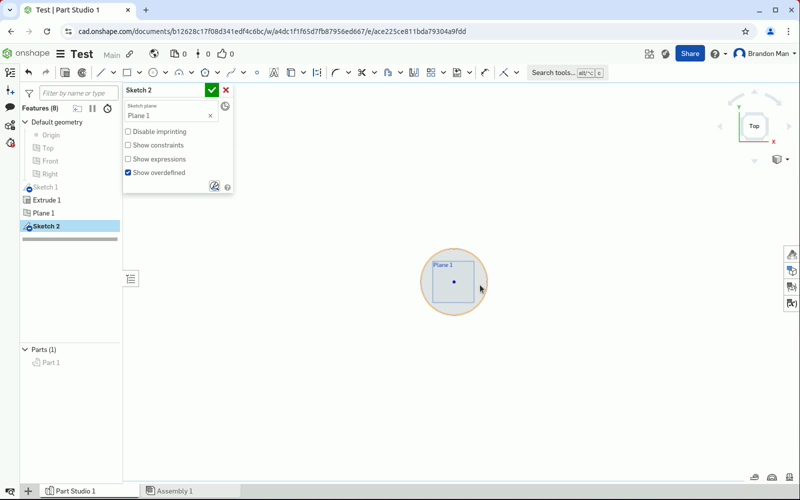
scroll(6)
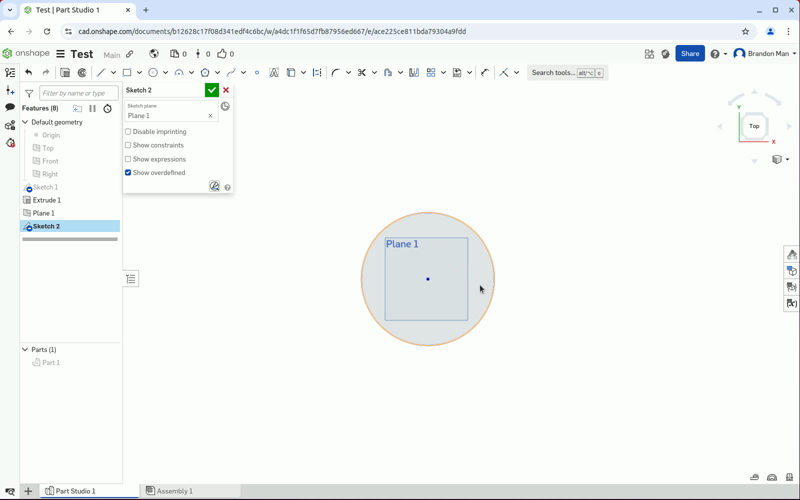
scroll(6)
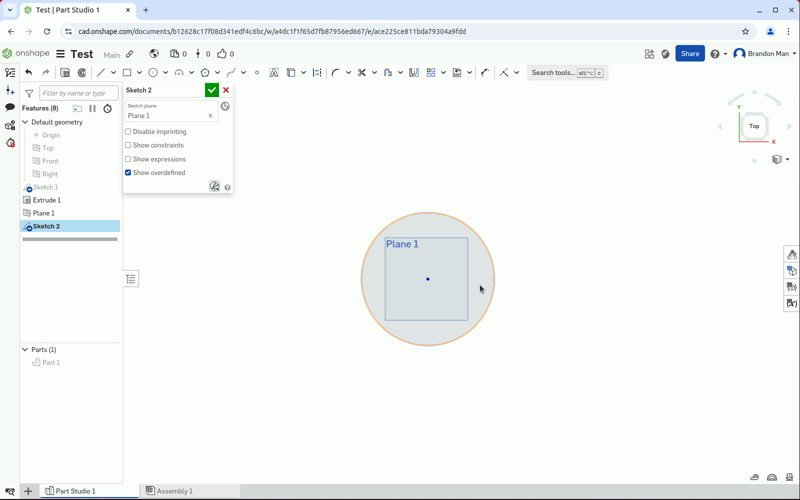
scroll(6)
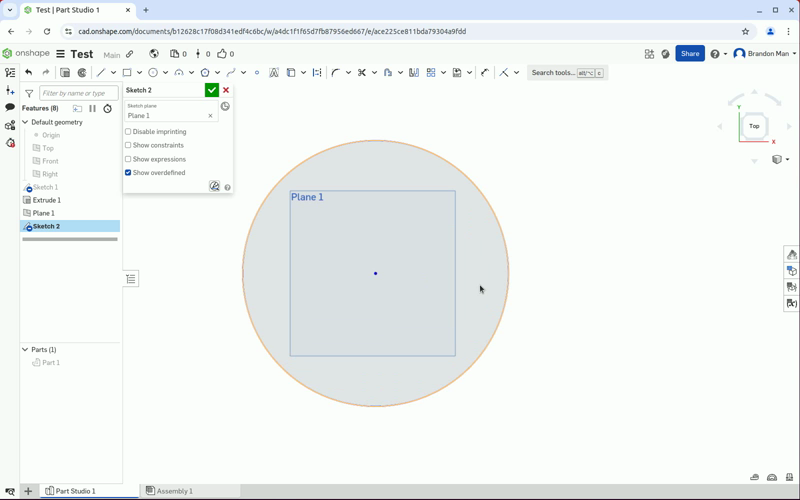
scroll(6)
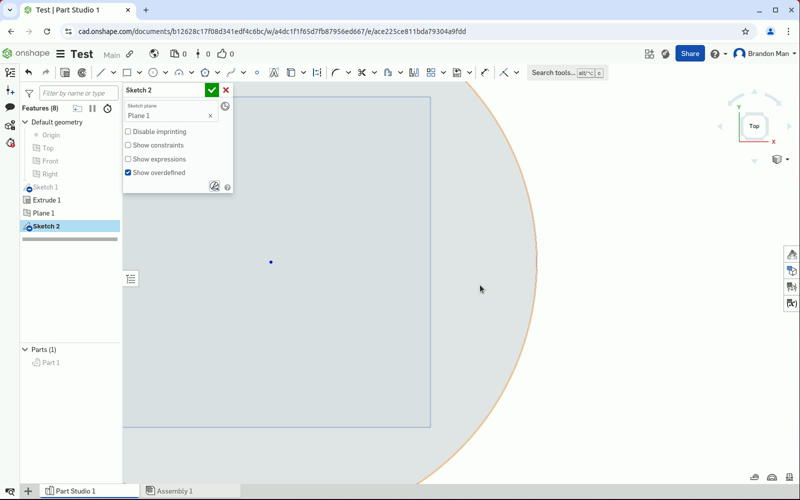
click(480, 284)
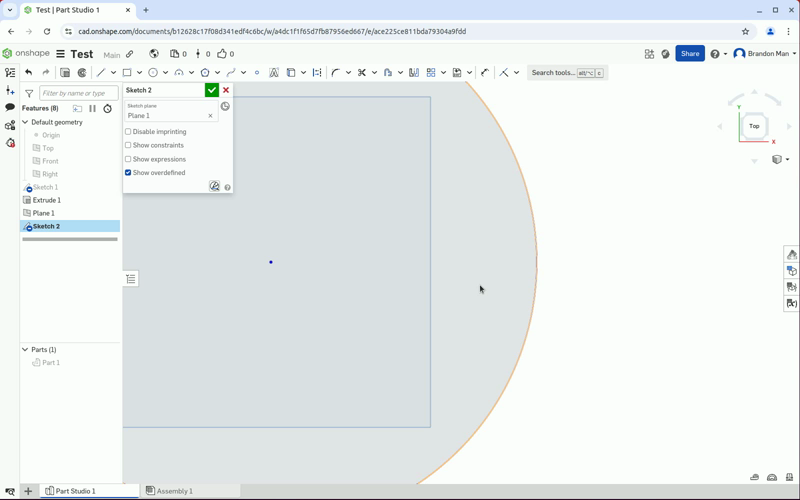
scroll(-6)
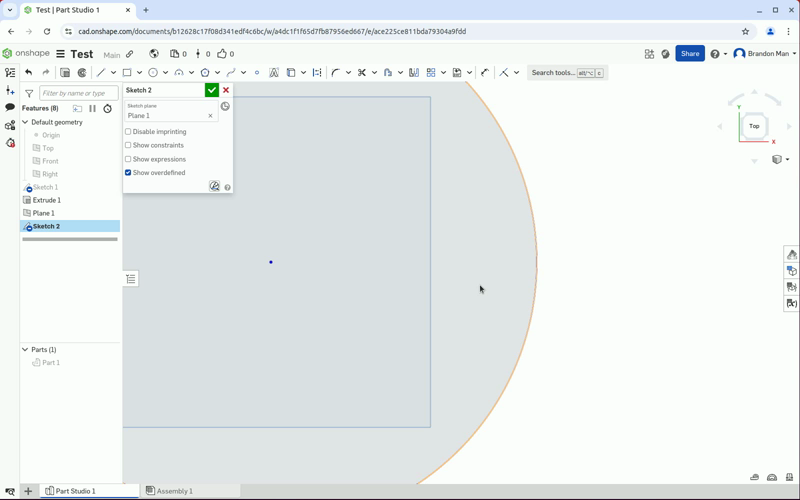
scroll(-6)
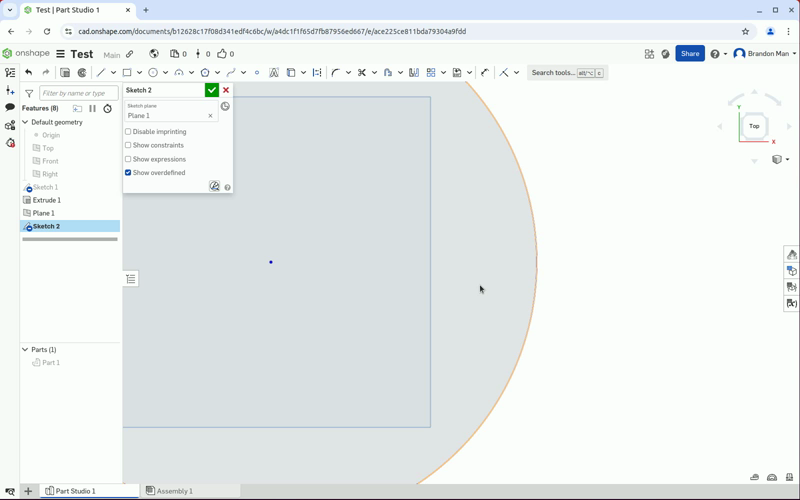
scroll(-6)
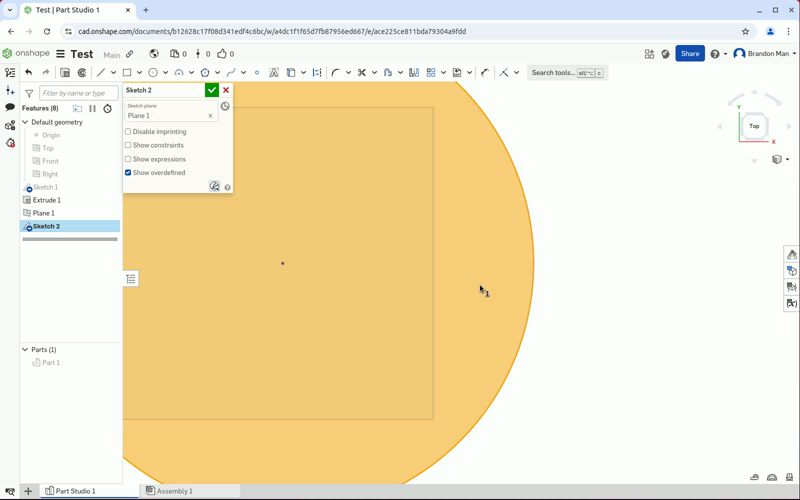
scroll(-6)
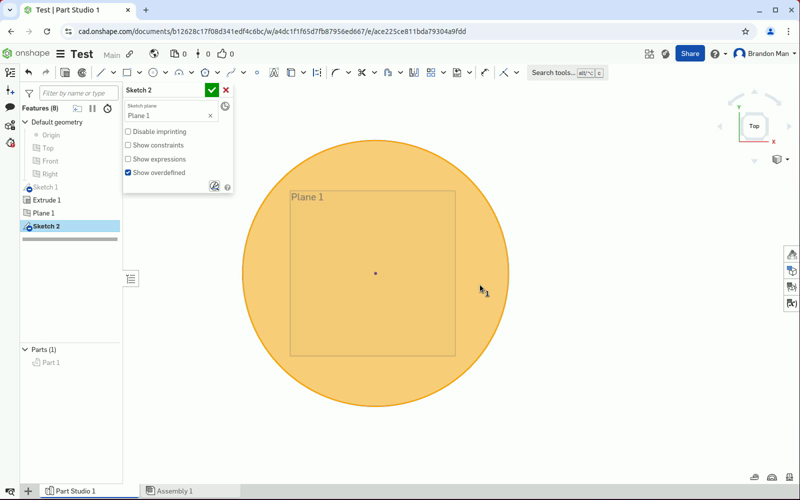
scroll(-6)
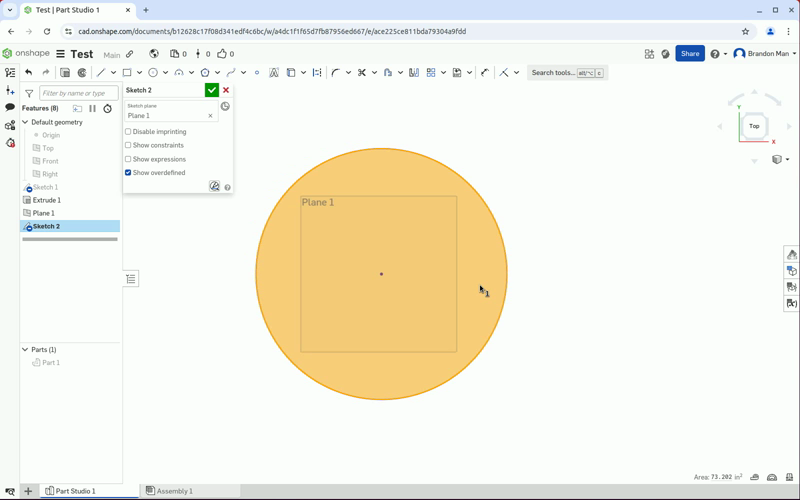
scroll(-6)
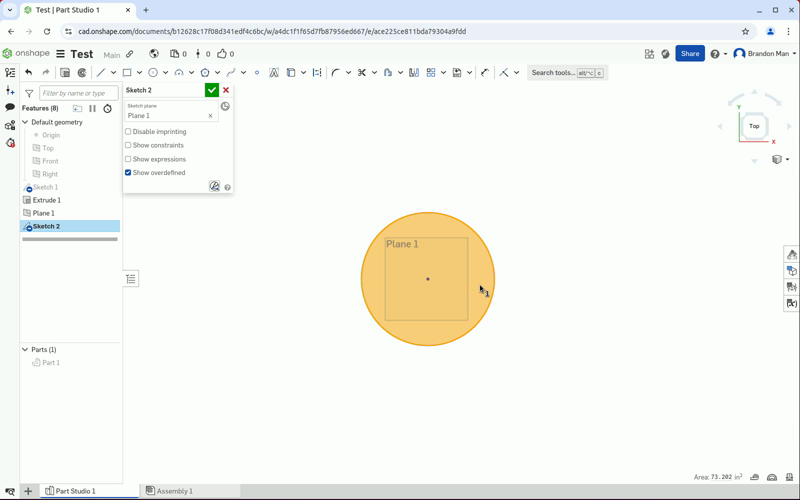
scroll(-6)
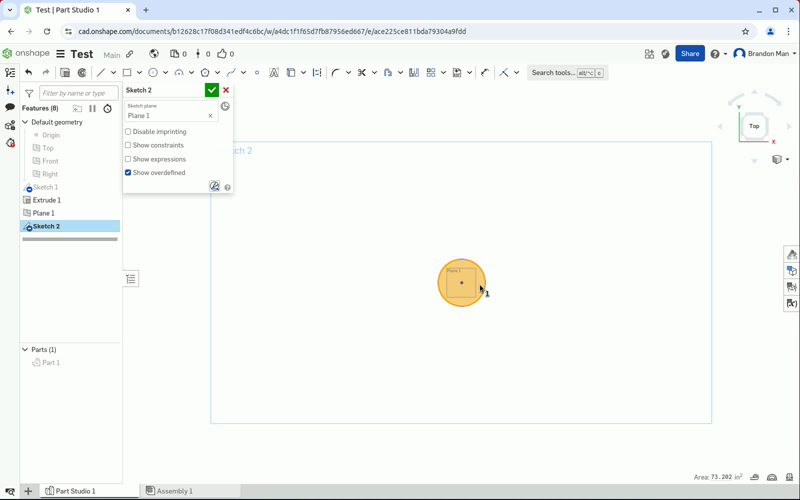
mouse_move(73, 352)
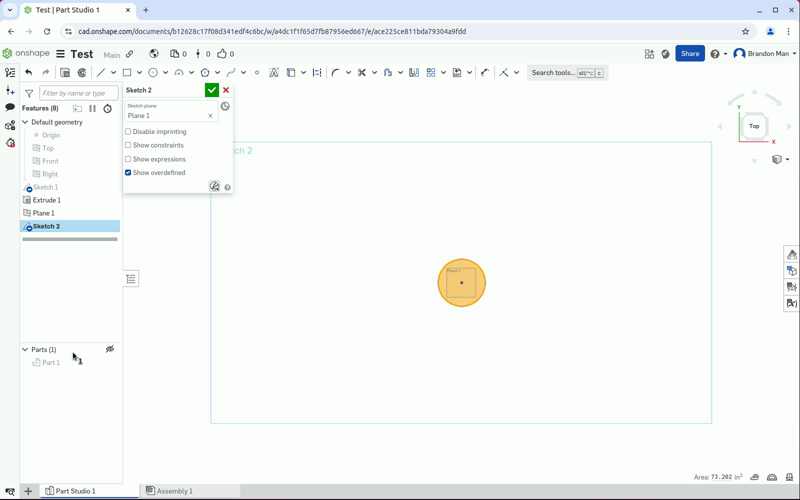
key(shift+y)
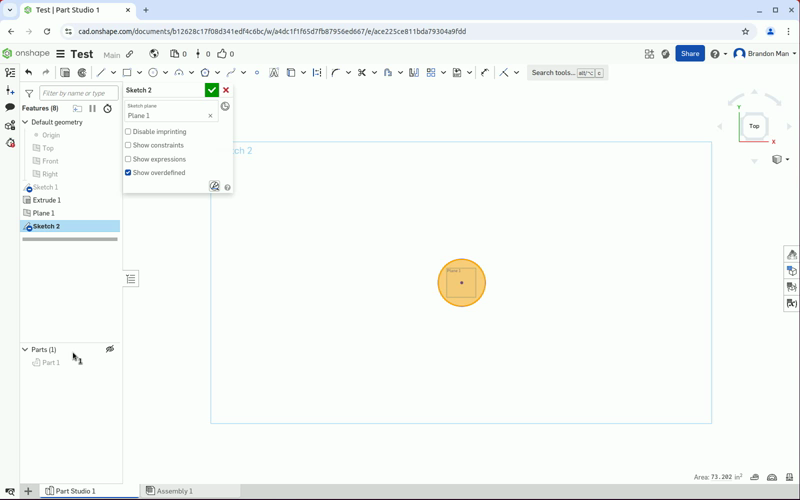
key(shift+e)
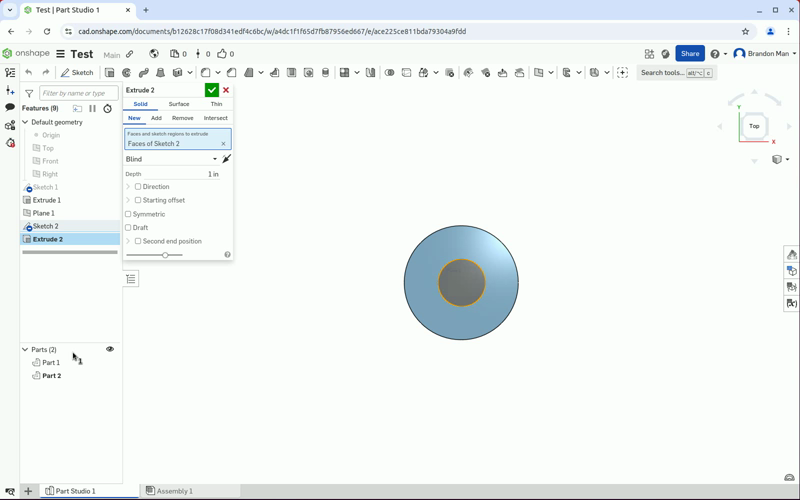
mouse_move(143, 106)
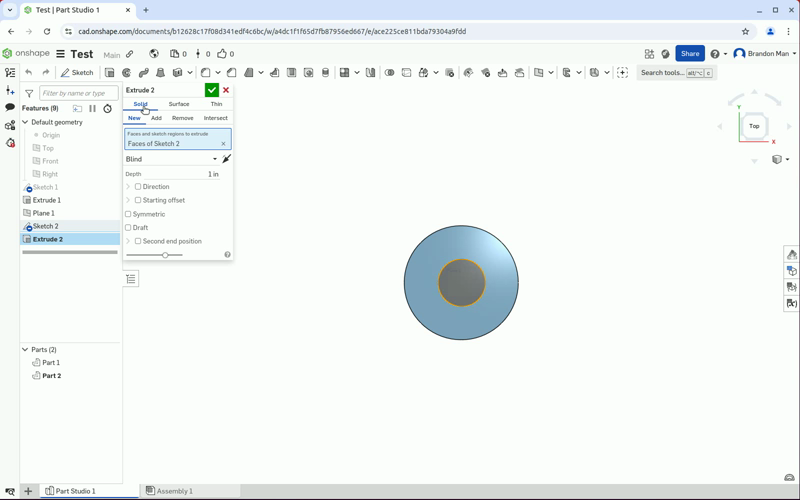
click(143, 106)
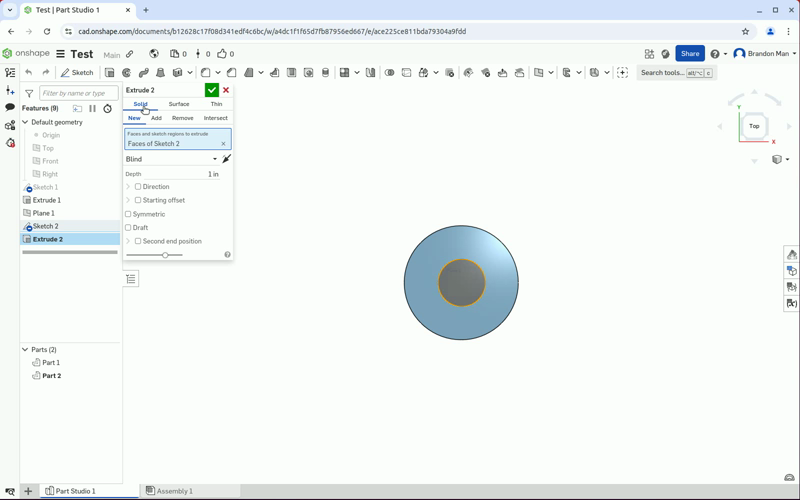
mouse_move(137, 120)
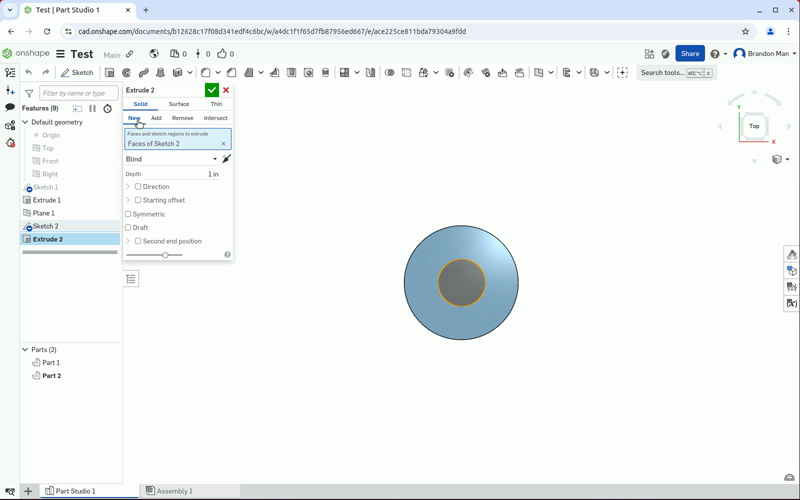
click(137, 120)
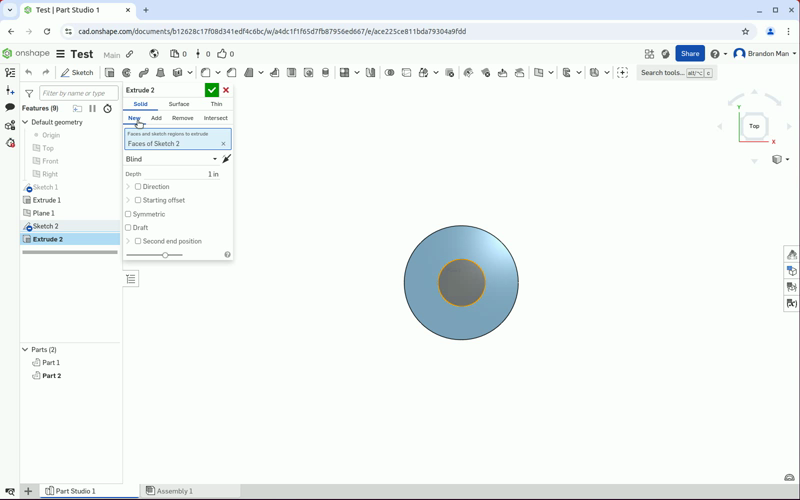
key(tab, 4)
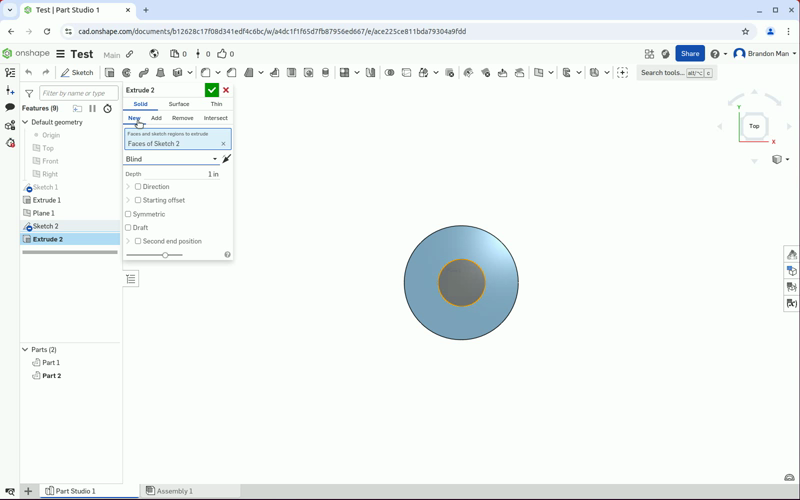
text(17.331)
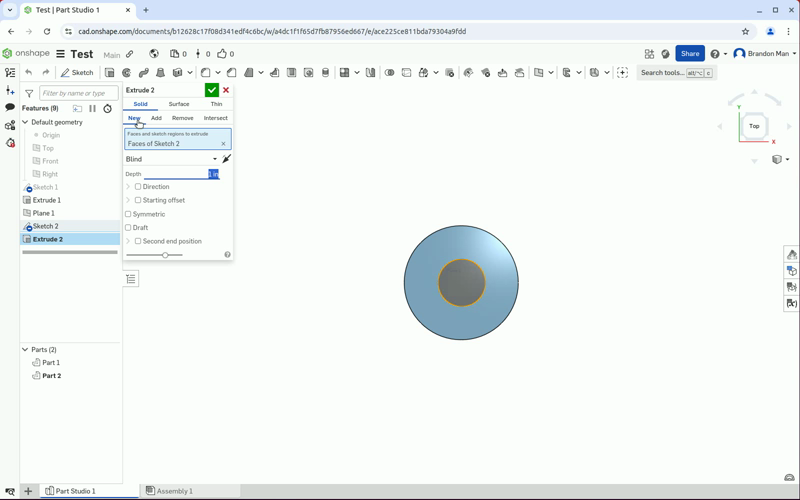
key(enter)
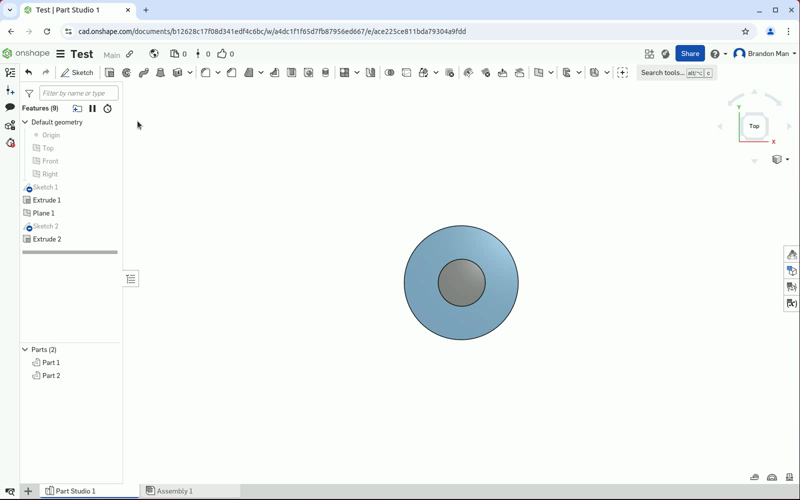
key(shift+h)
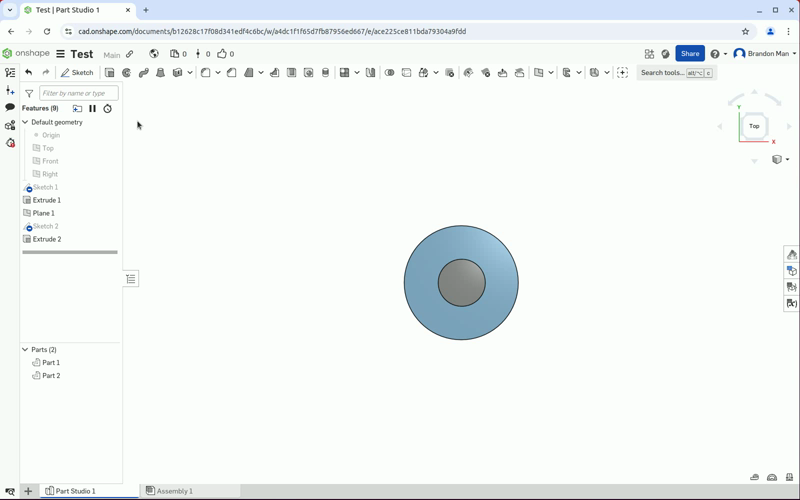
key(shift+h)
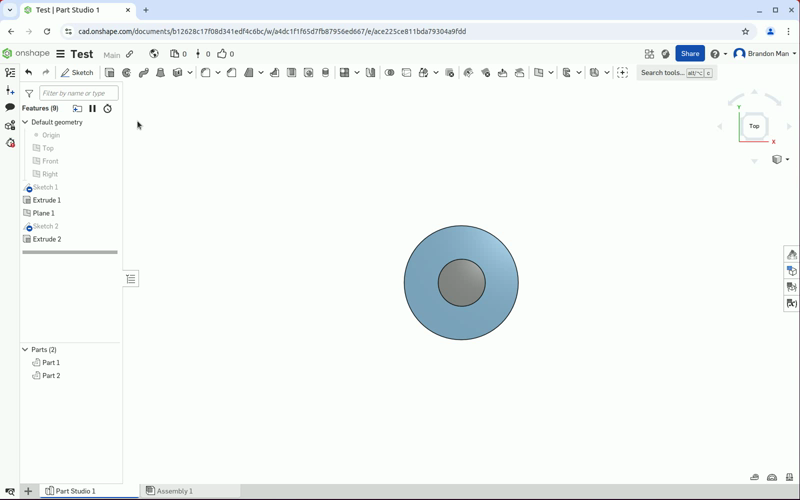
mouse_move(73, 189)
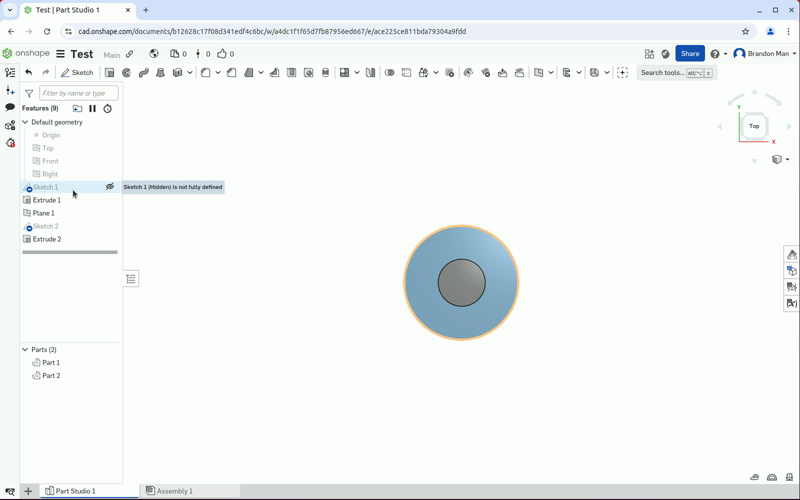
click(73, 189)
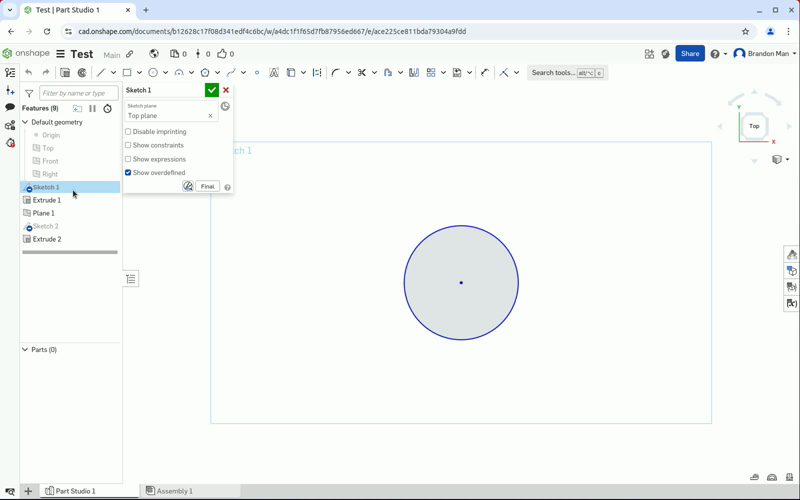
mouse_move(229, 92)
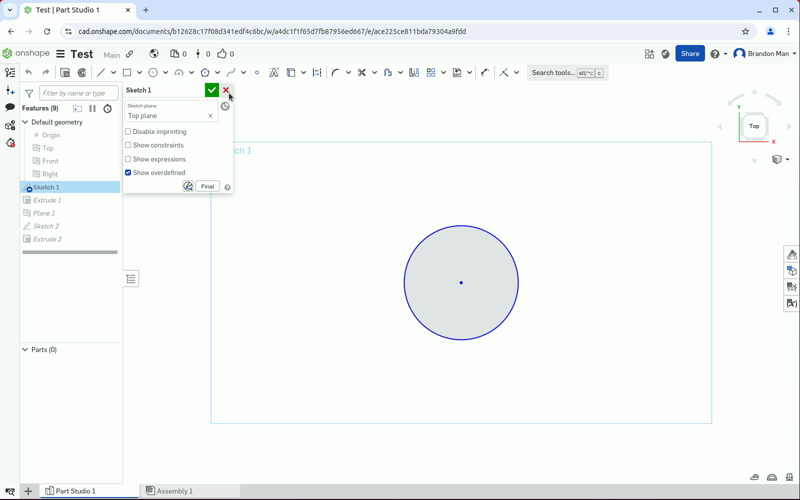
click(229, 92)
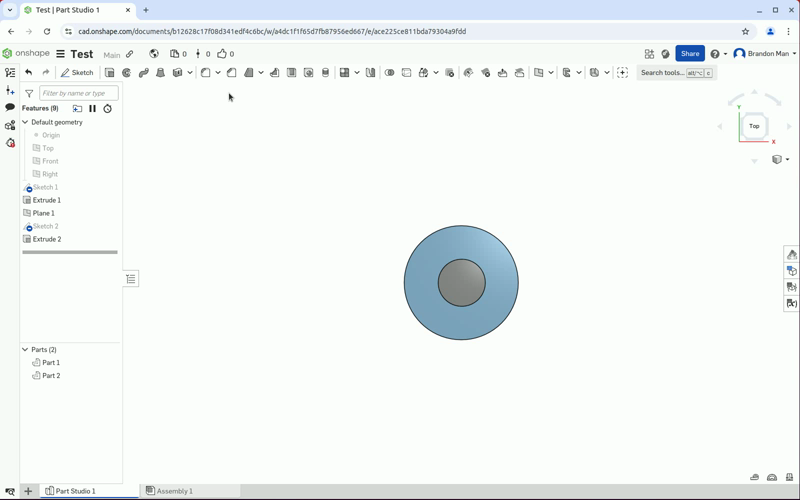
mouse_move(541, 75)
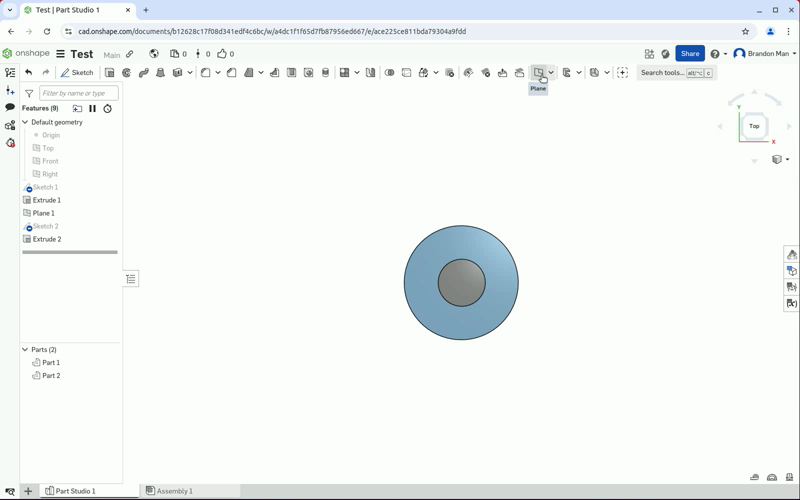
click(541, 75)
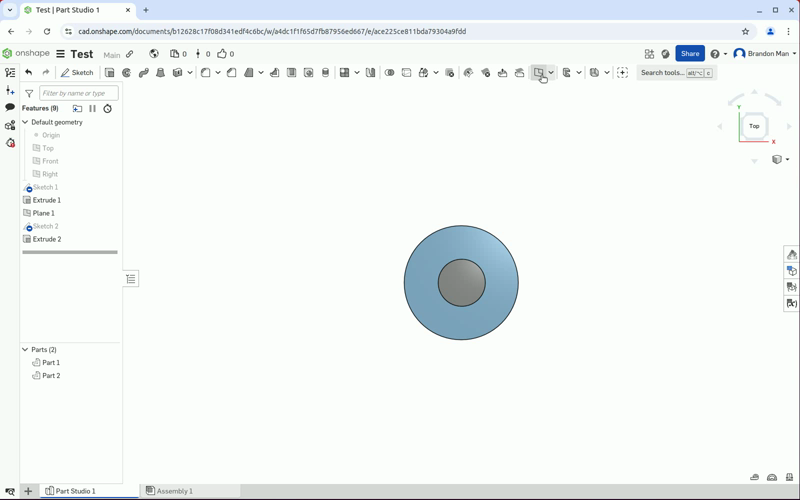
mouse_move(73, 150)
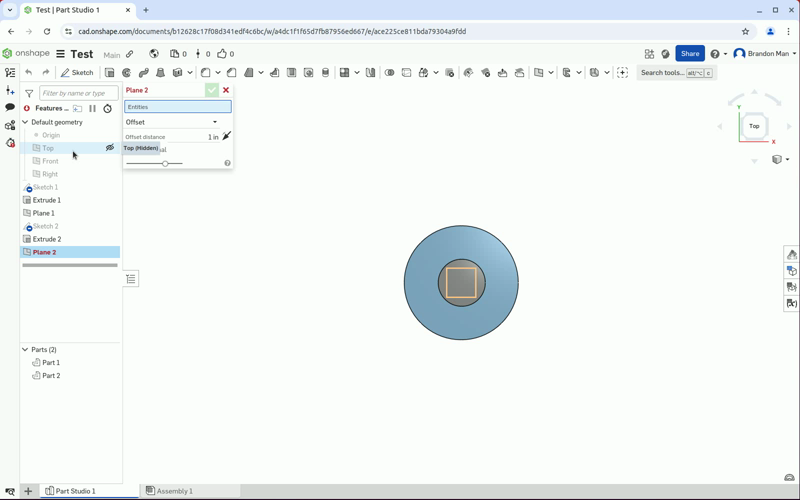
click(73, 150)
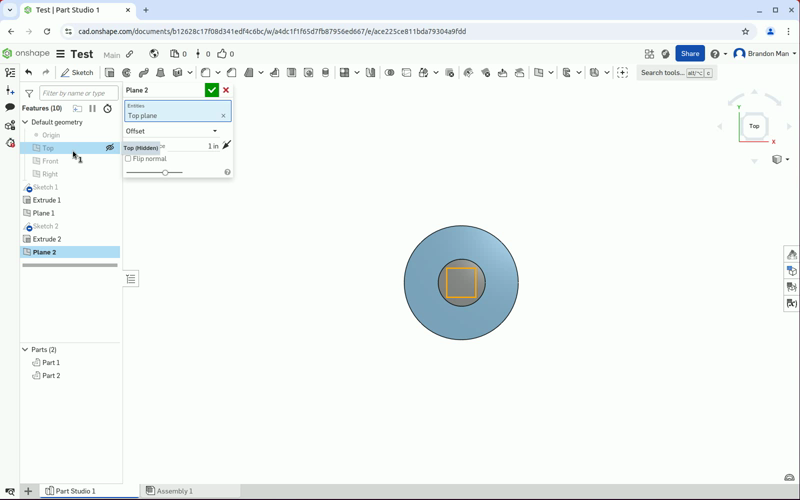
key(tab, 2)
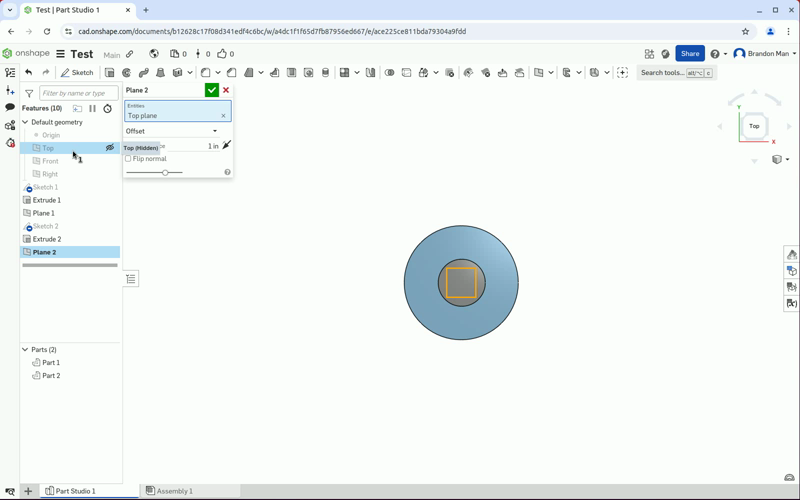
text(23.108)
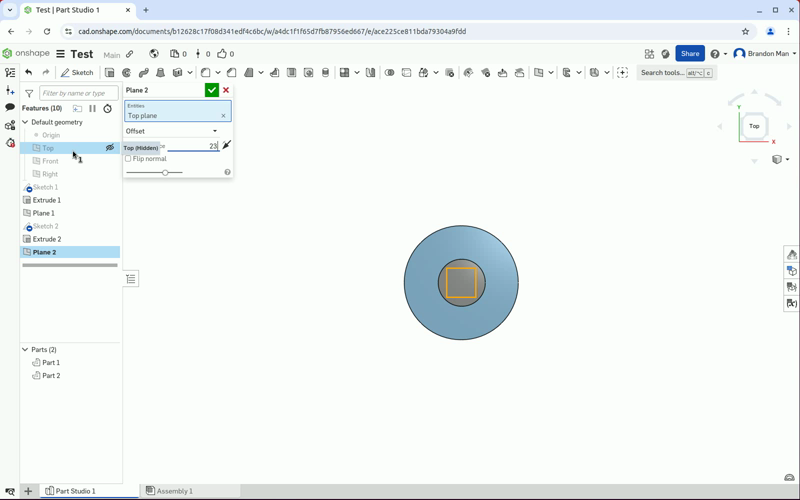
key(enter, 2)
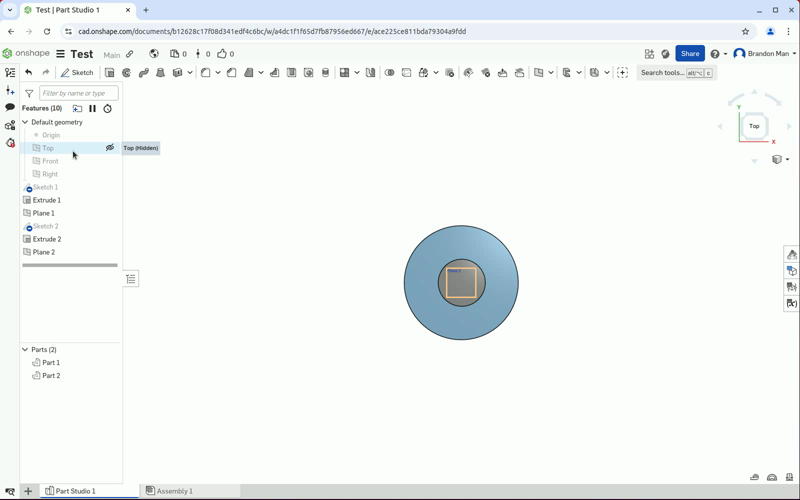
key(shift+s)
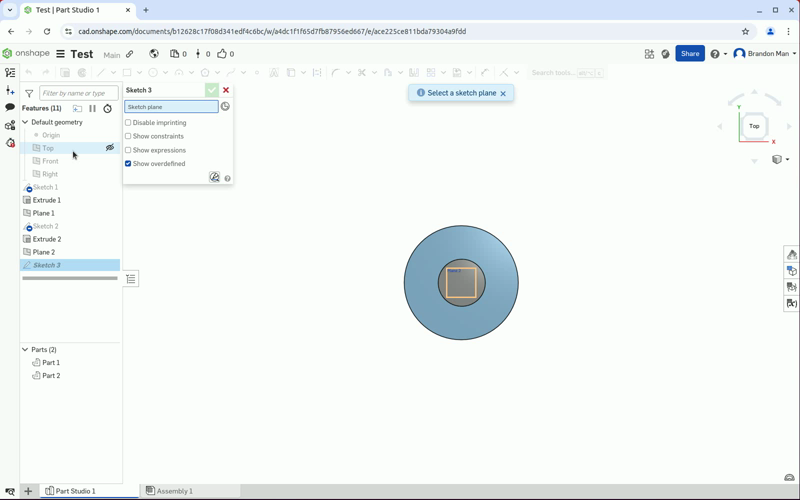
mouse_move(73, 254)
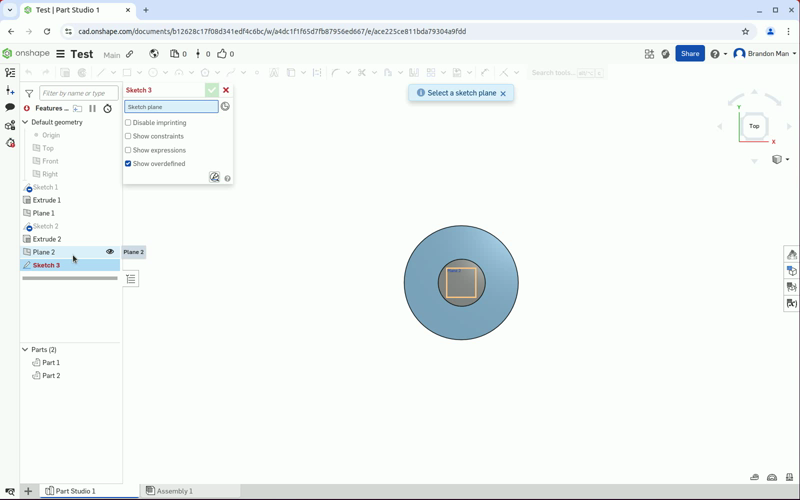
click(73, 254)
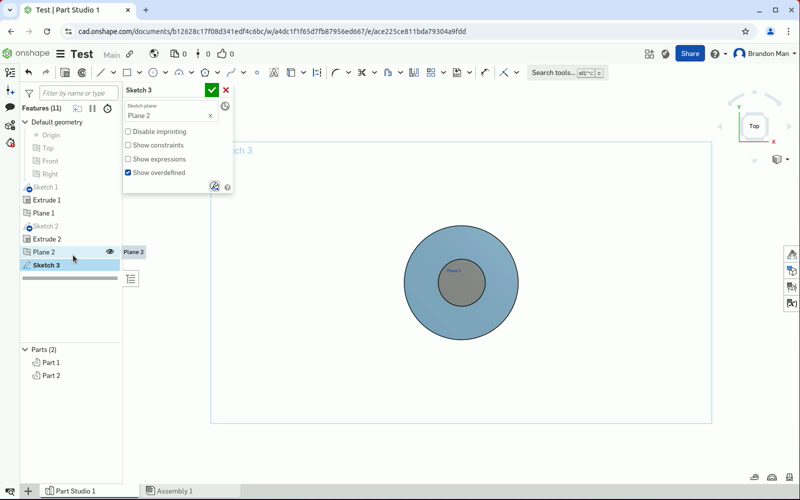
mouse_move(73, 352)
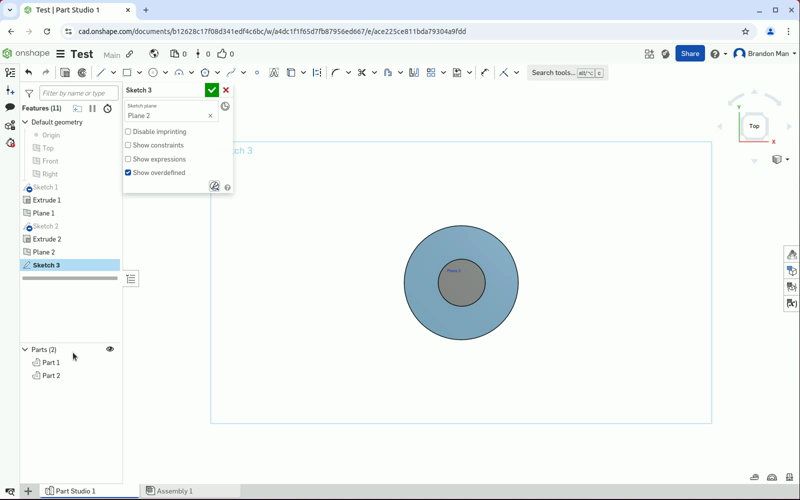
key(y)
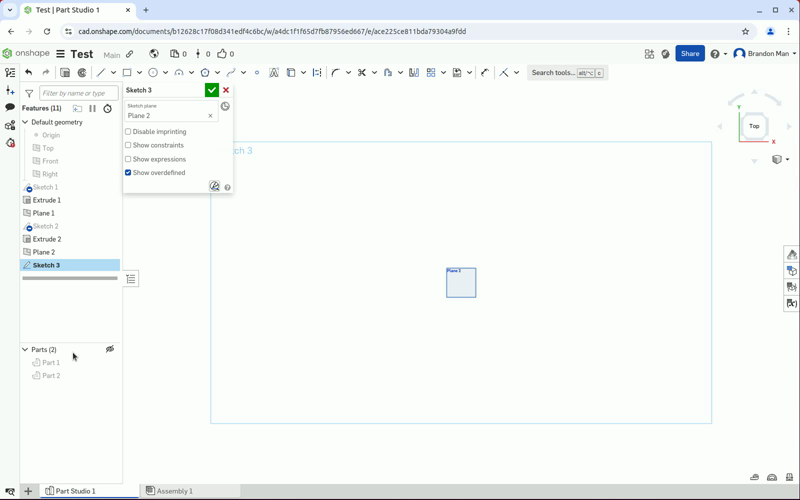
key(l)
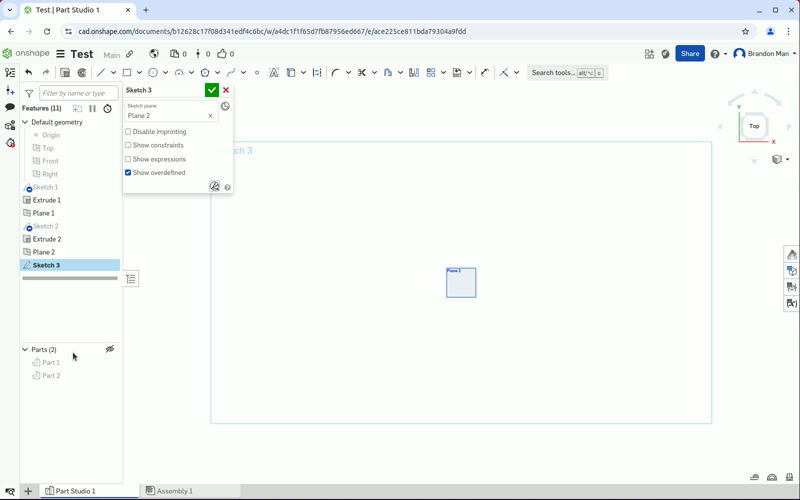
key_down(shift)
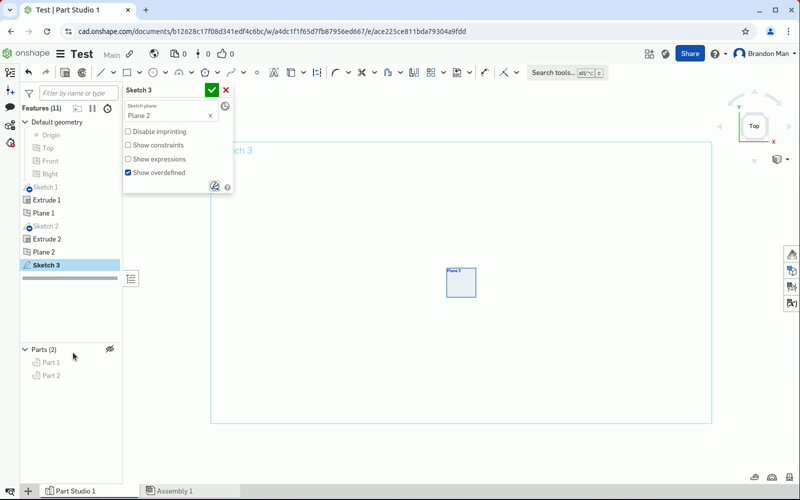
mouse_move(449, 328)
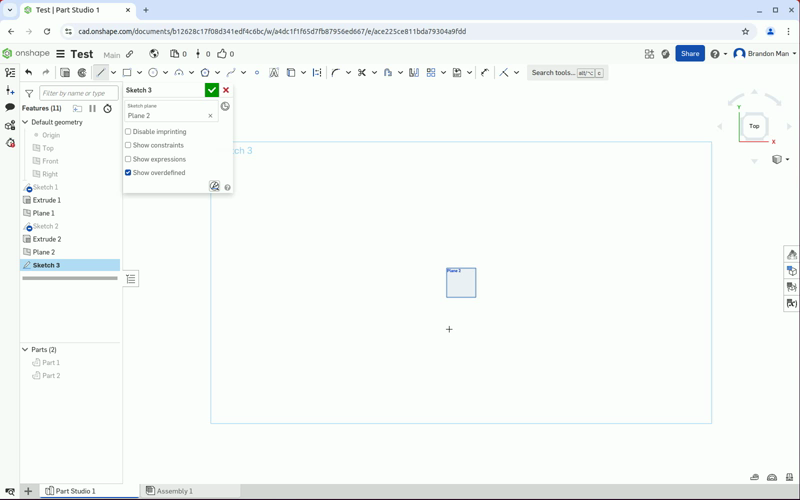
click(449, 328)
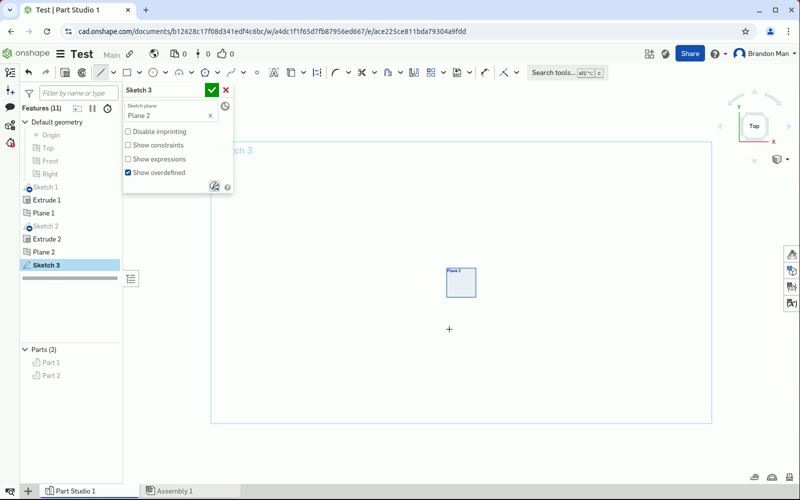
key_up(shift)
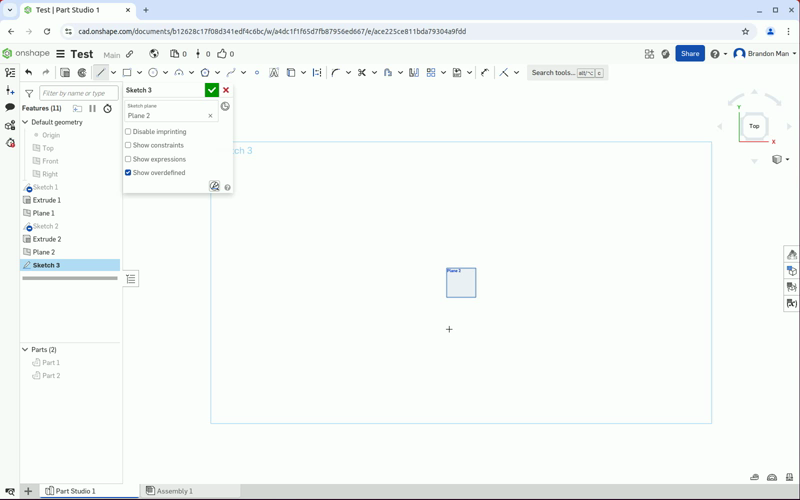
key_down(shift)
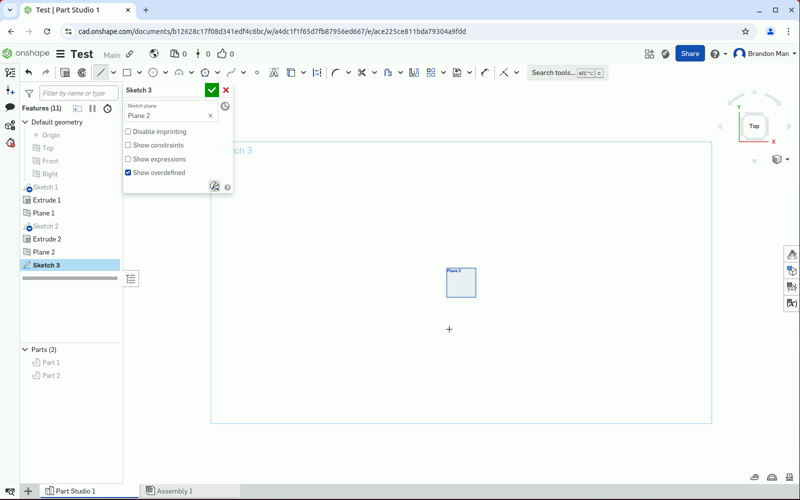
mouse_move(479, 328)
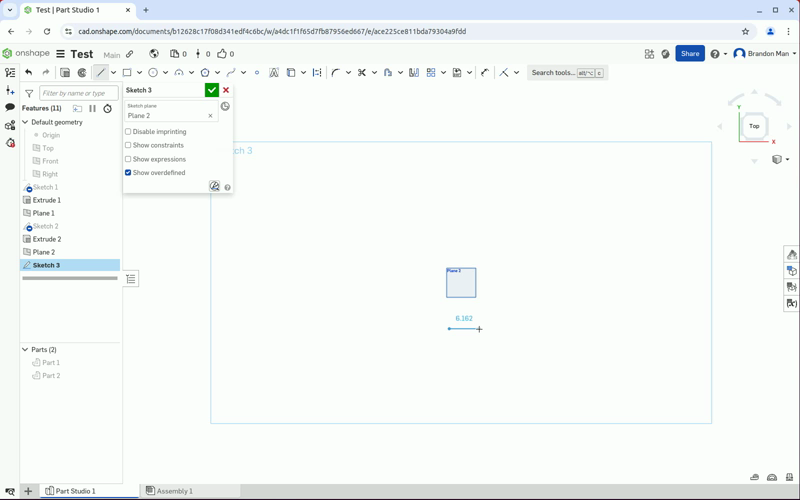
mouse_move(460, 328)
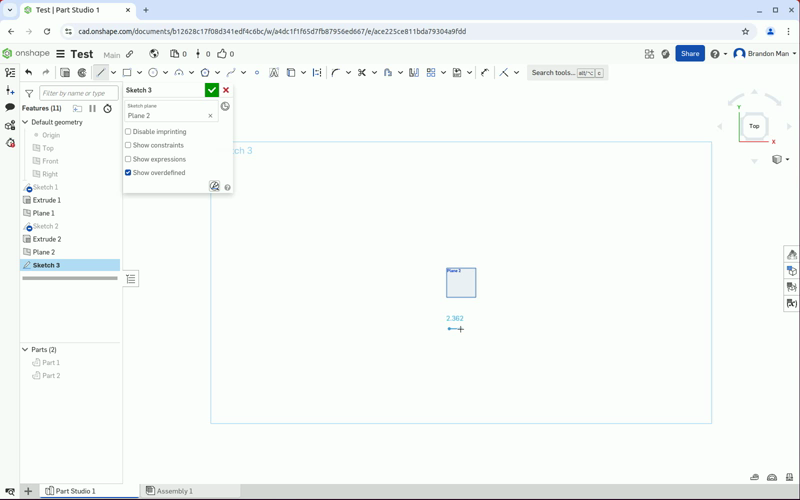
click(460, 328)
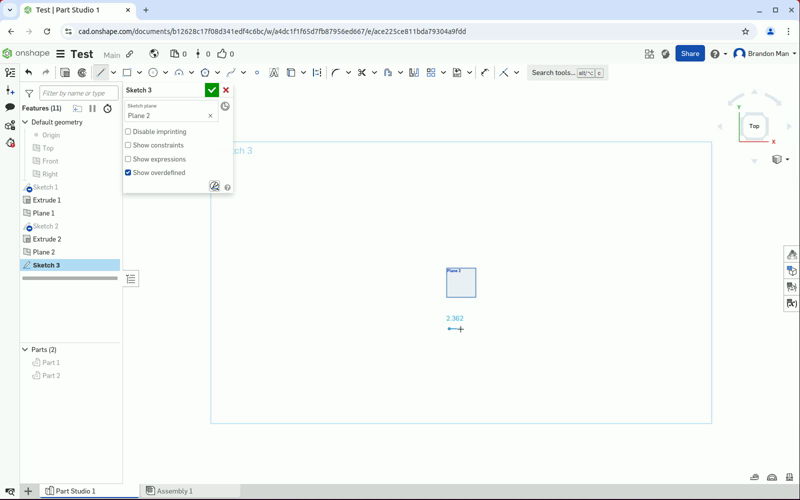
key_up(shift)
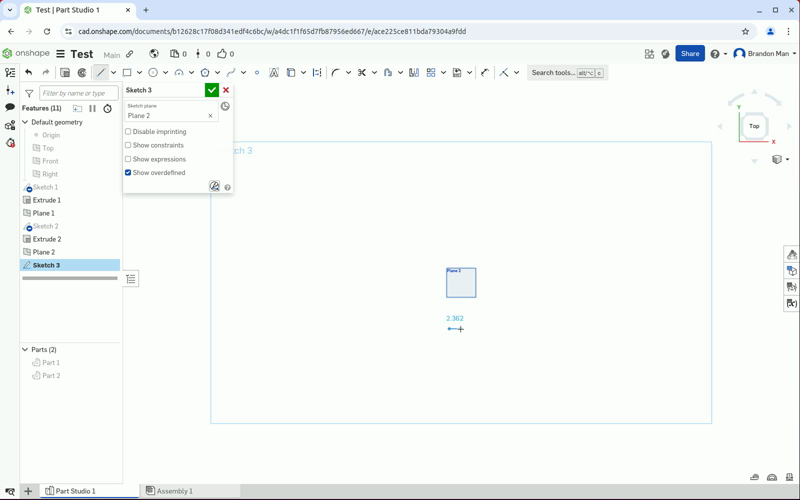
key_down(shift)
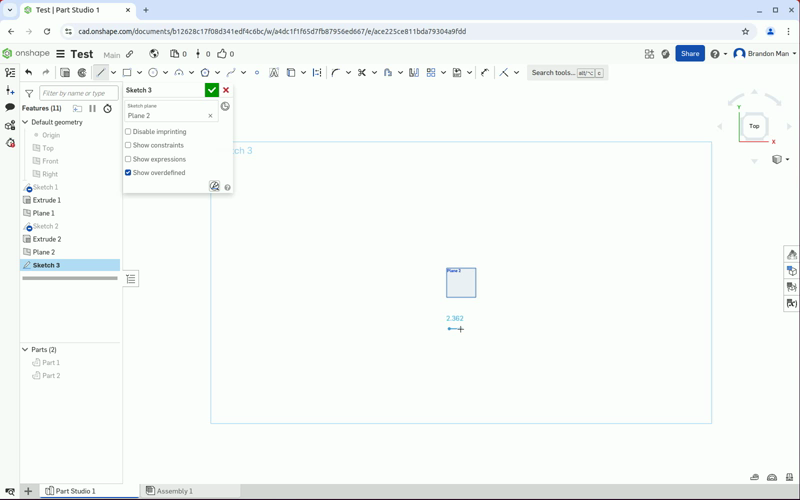
mouse_move(490, 328)
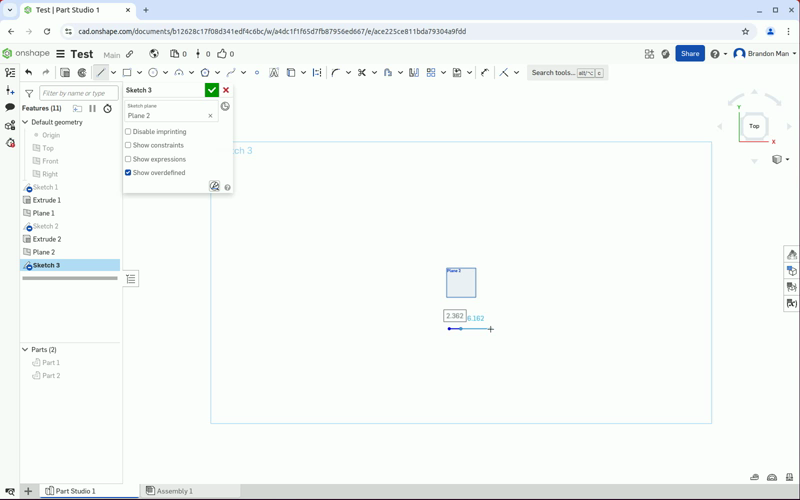
mouse_move(460, 305)
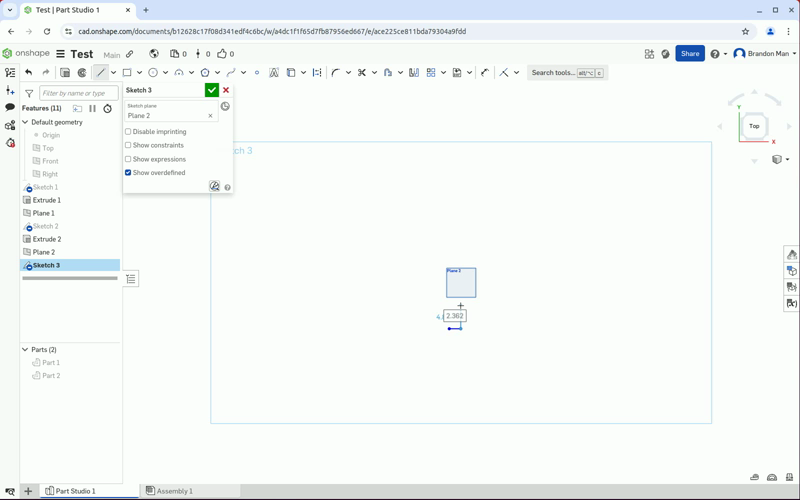
click(460, 305)
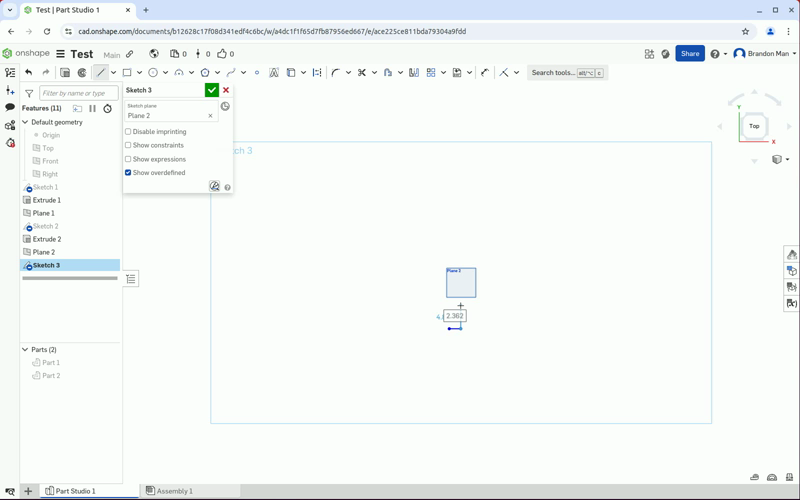
key_up(shift)
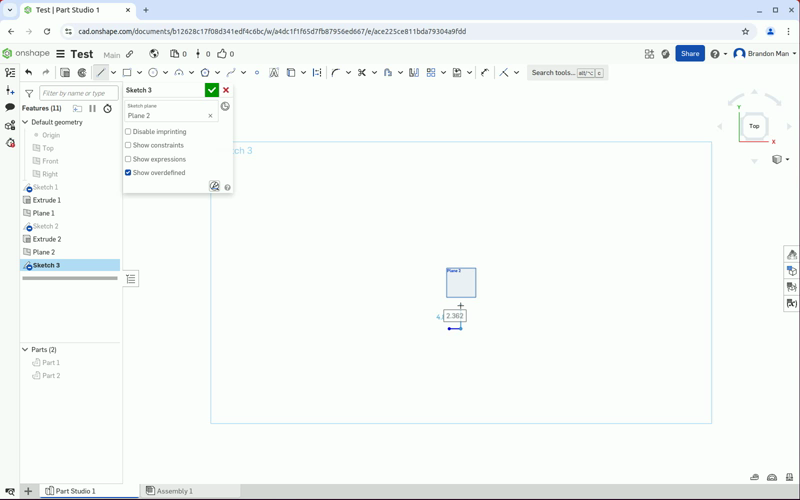
key(esc)
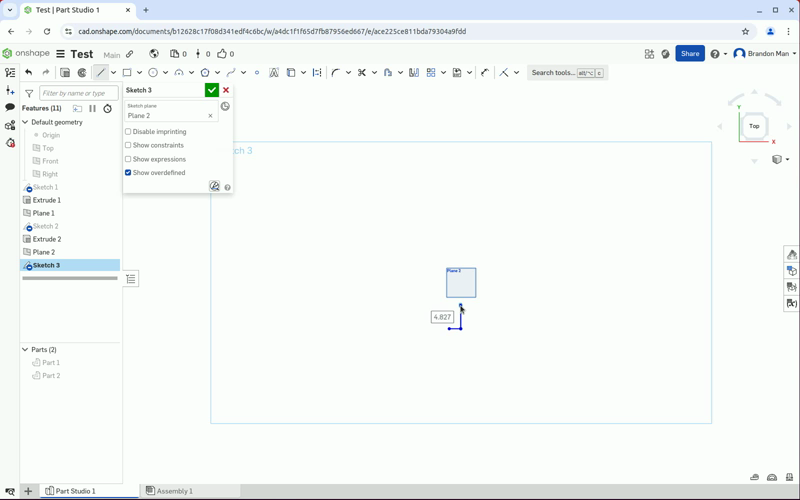
key(a)
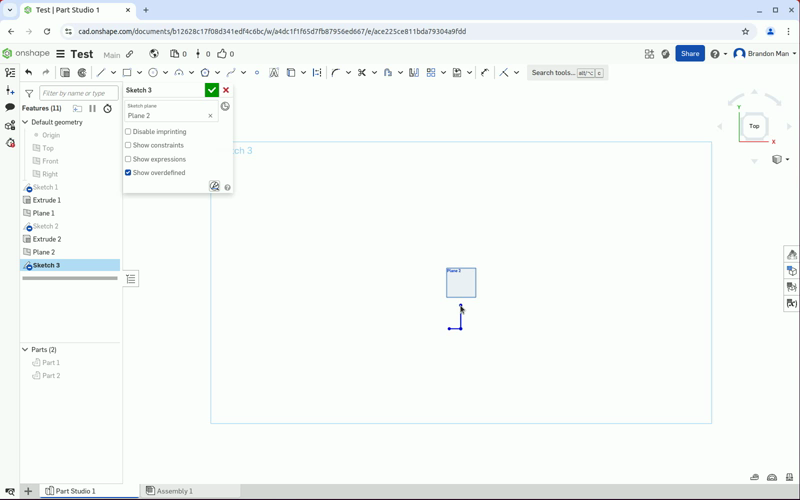
mouse_move(460, 305)
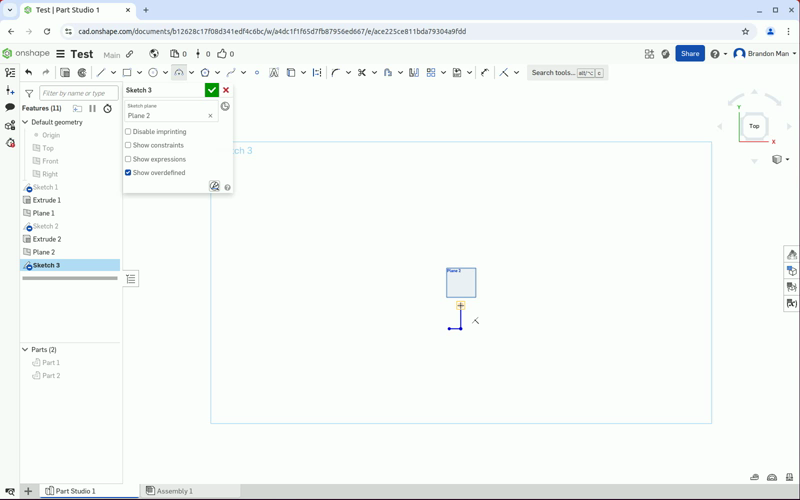
click(460, 305)
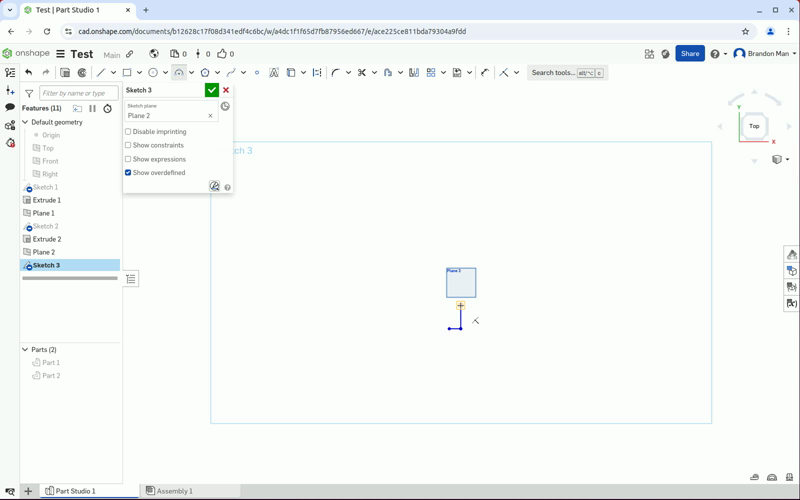
key_down(shift)
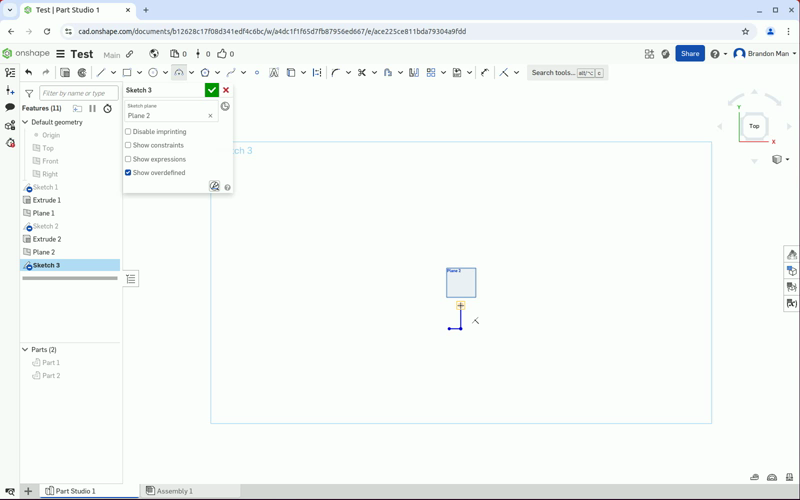
mouse_move(449, 302)
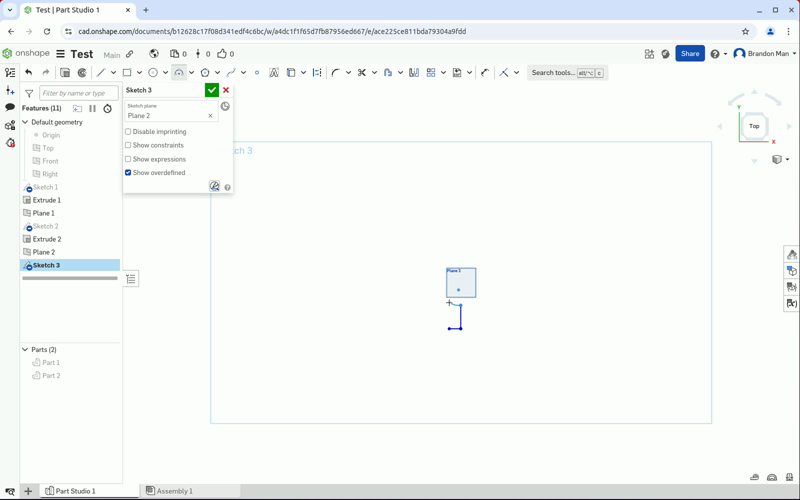
click(449, 302)
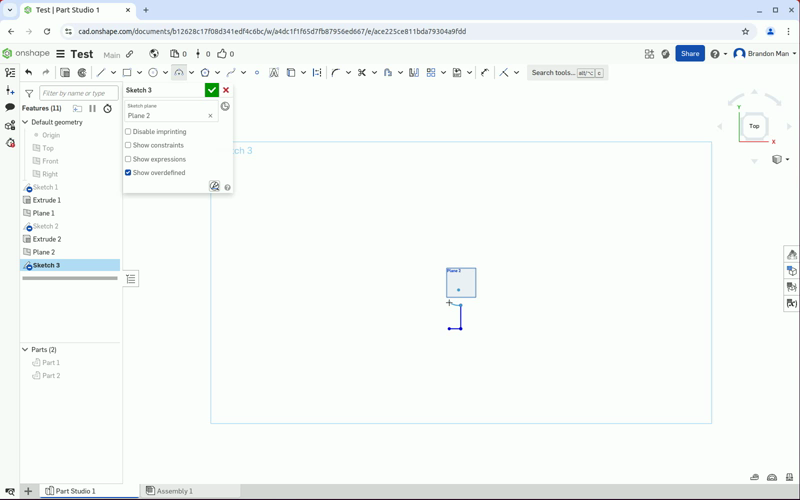
mouse_move(454, 304)
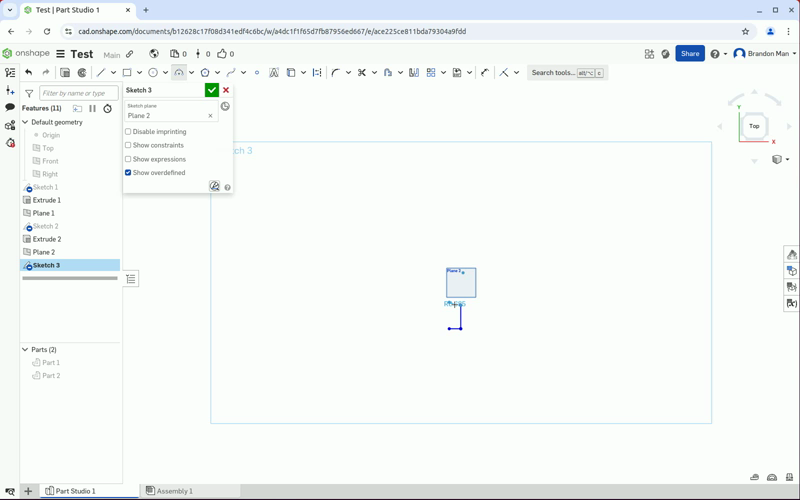
click(454, 304)
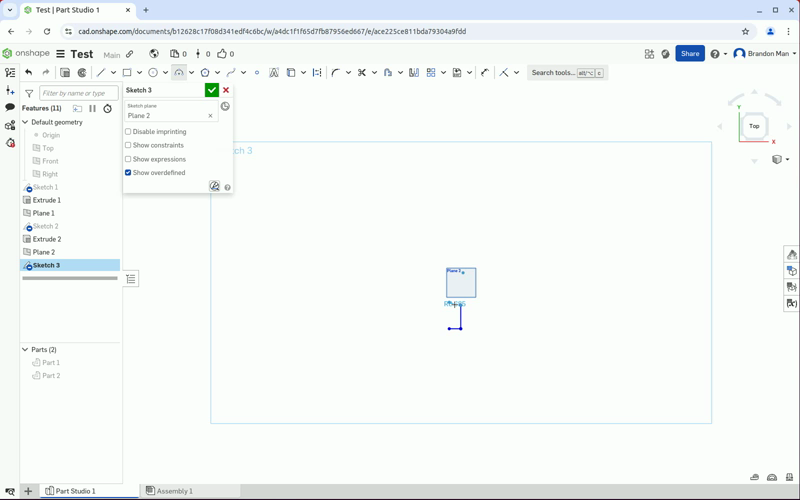
key_up(shift)
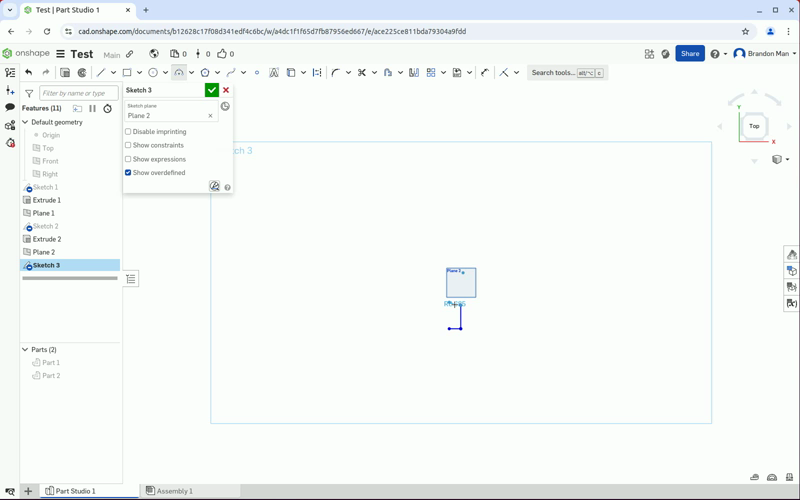
key(esc)
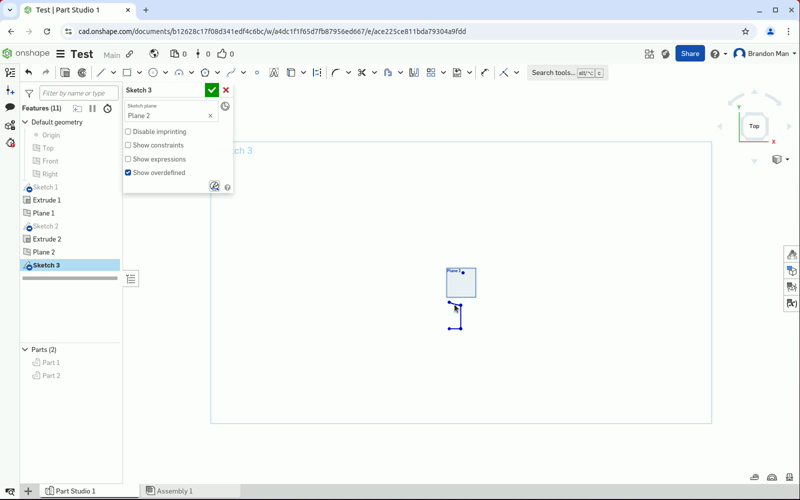
key(l)
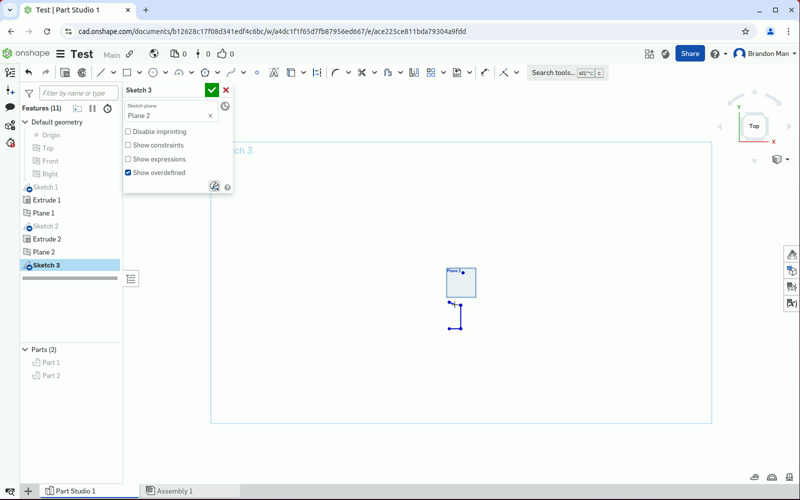
mouse_move(449, 302)
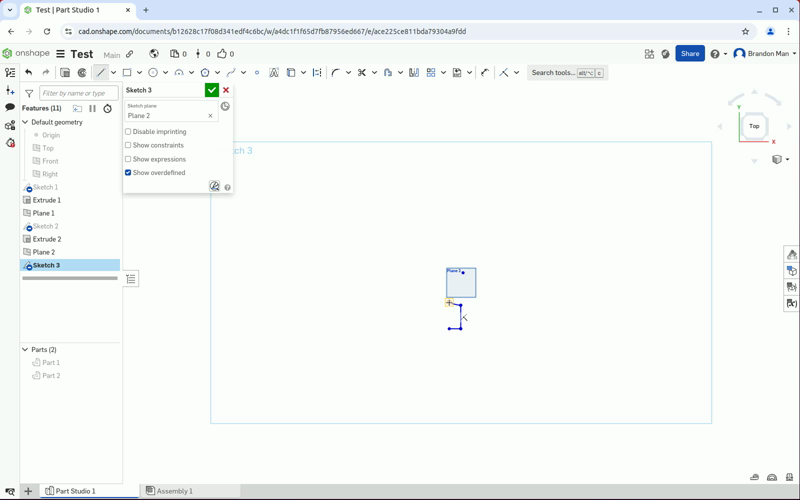
click(449, 302)
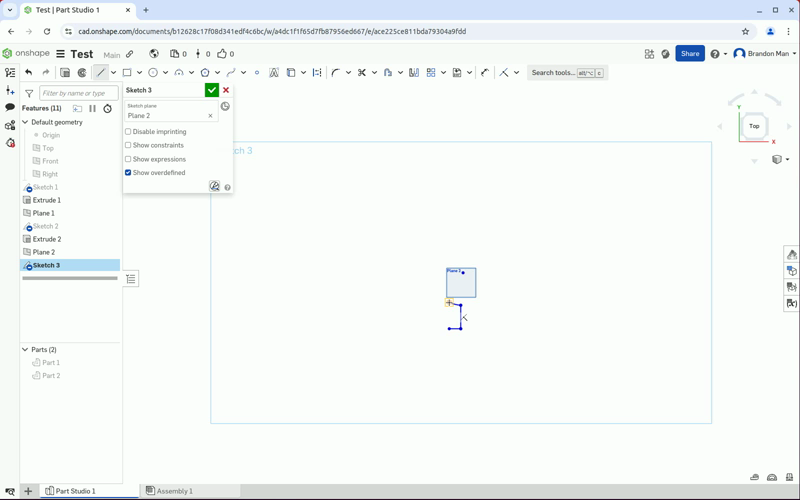
mouse_move(479, 302)
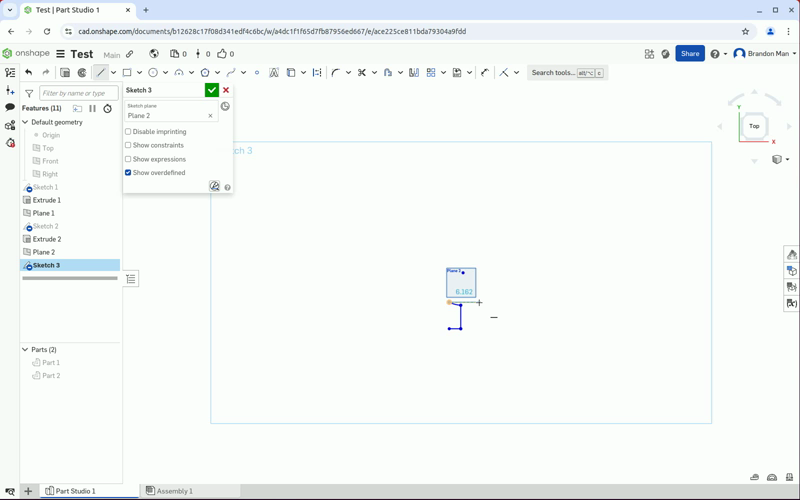
key_down(shift)
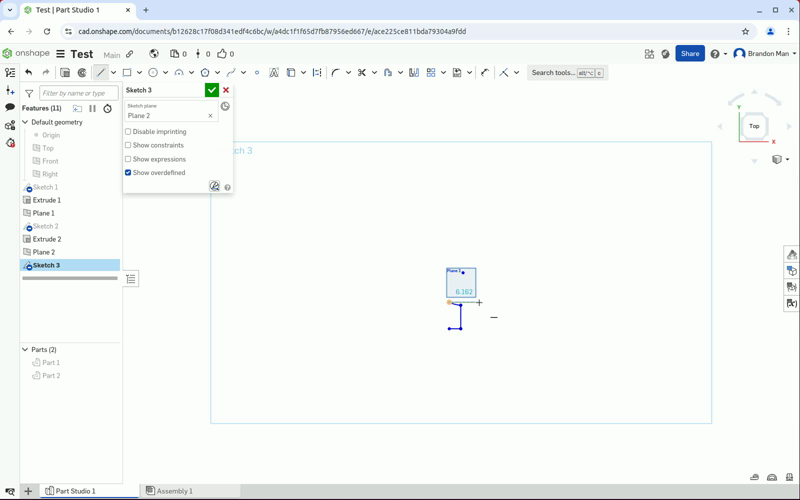
mouse_move(449, 328)
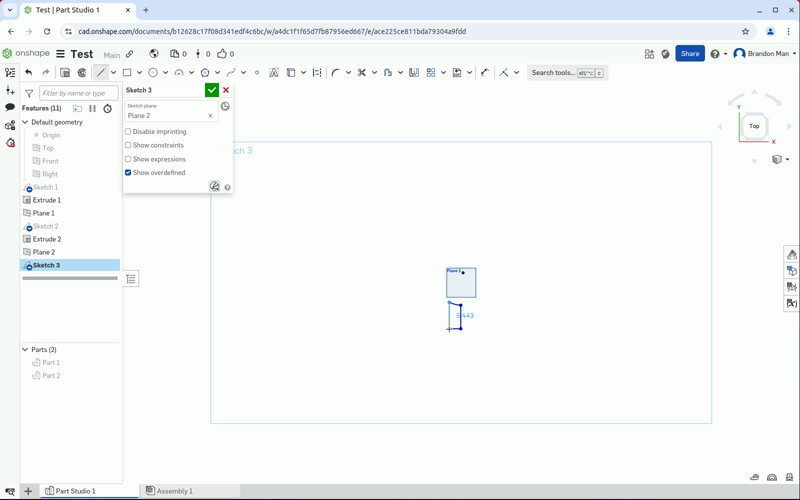
key_up(shift)
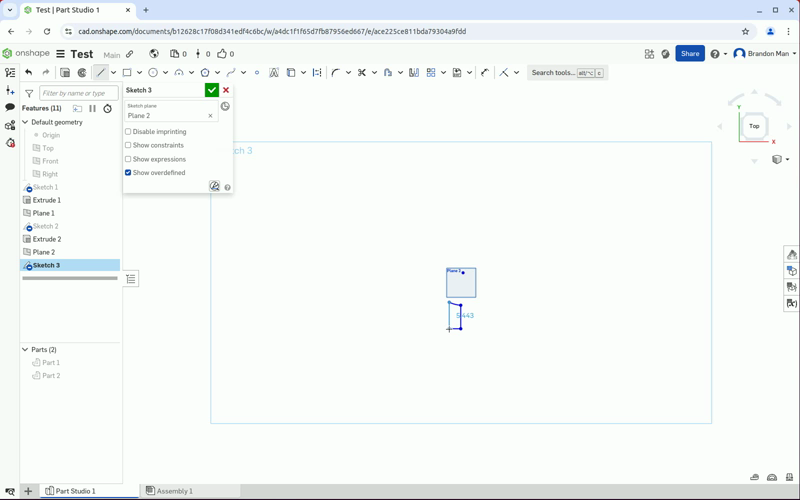
click(449, 328)
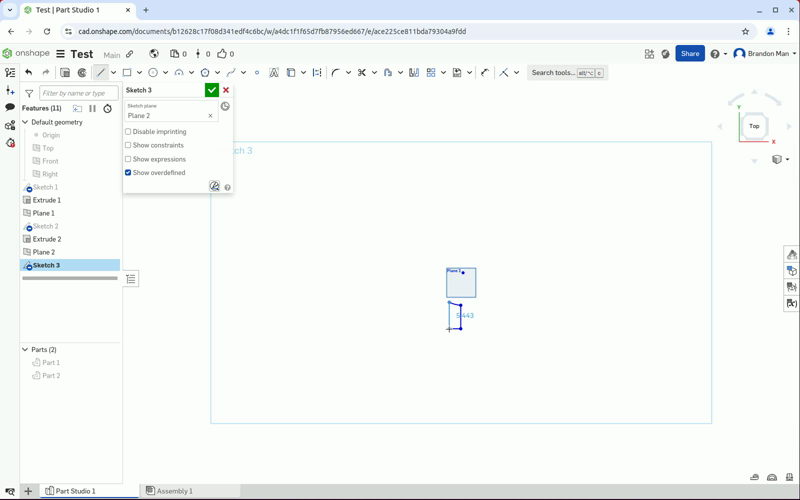
key(esc)
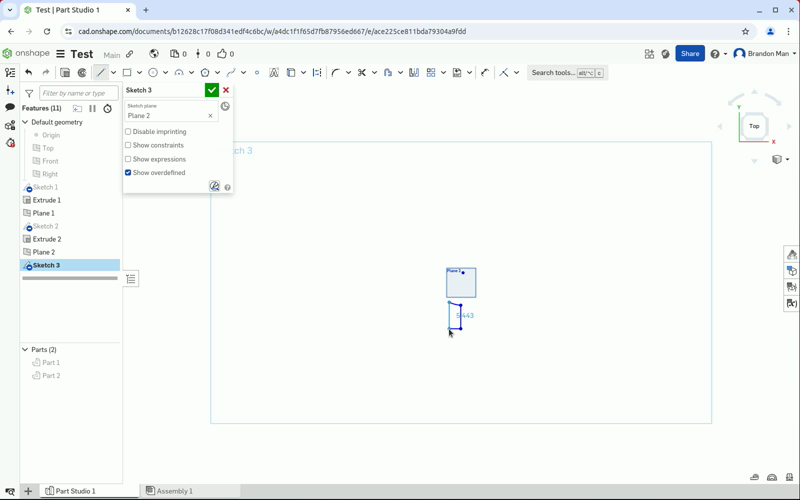
mouse_move(457, 327)
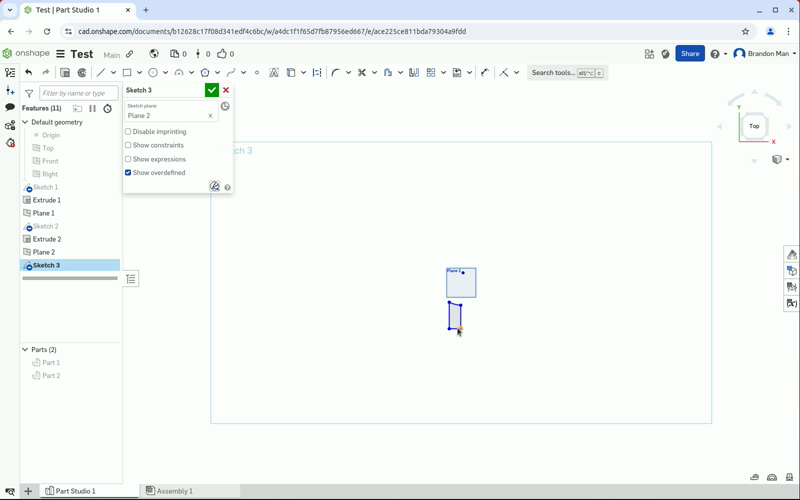
scroll(6)
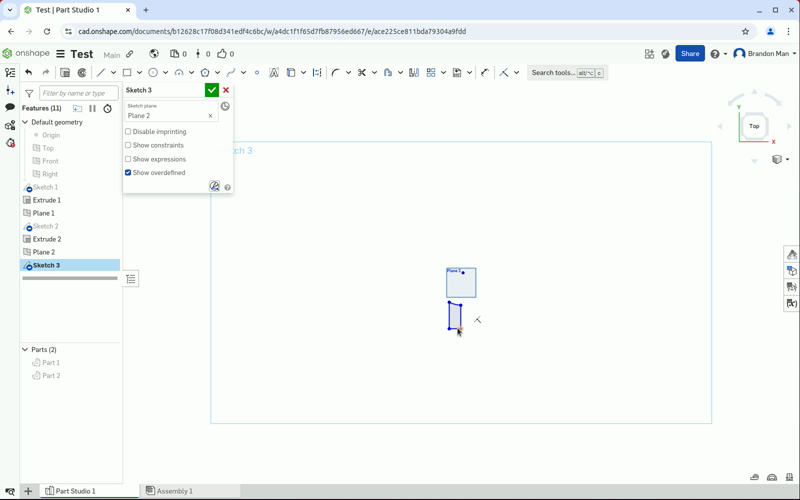
scroll(6)
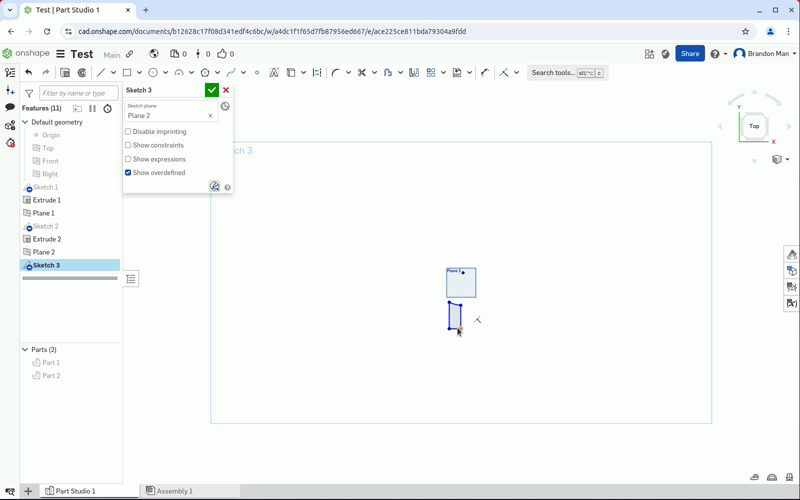
scroll(6)
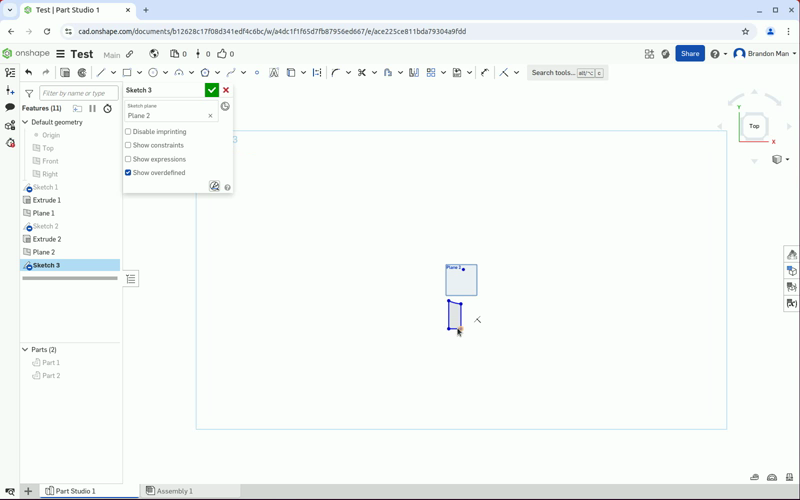
scroll(6)
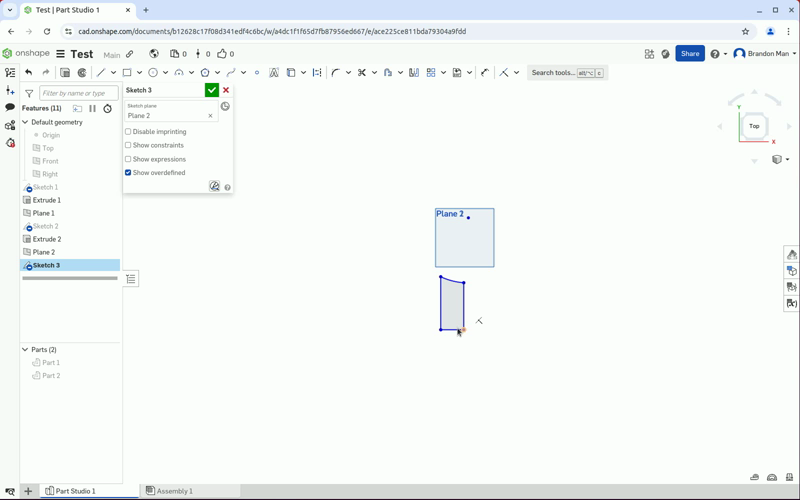
scroll(6)
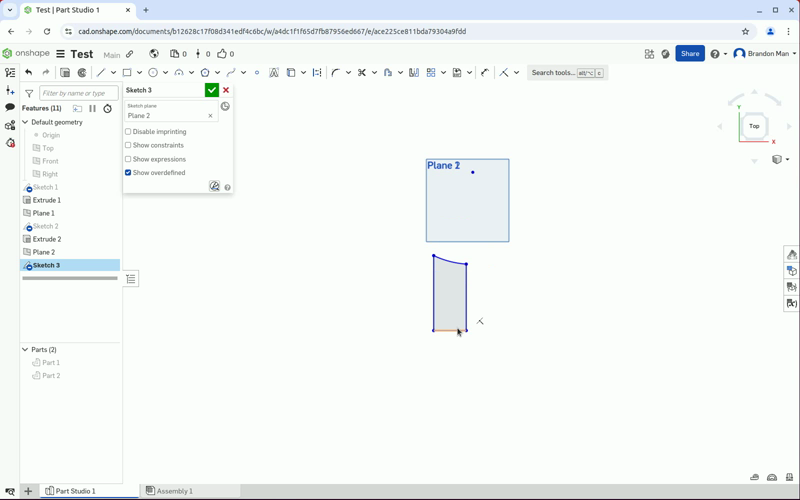
scroll(6)
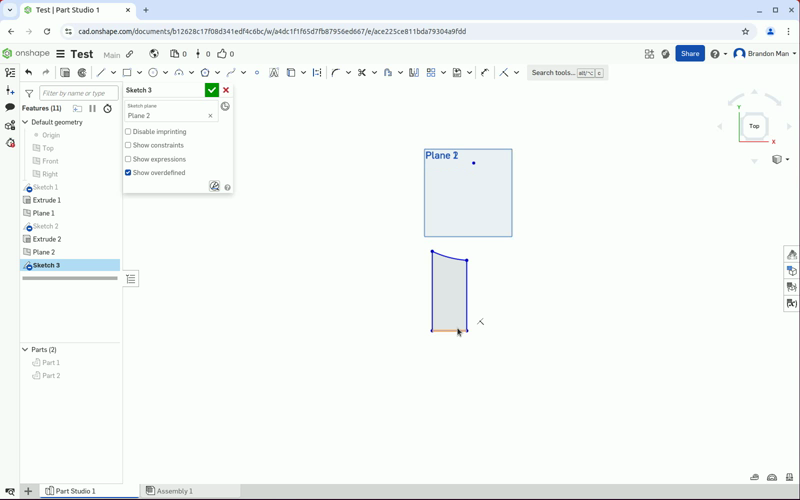
scroll(6)
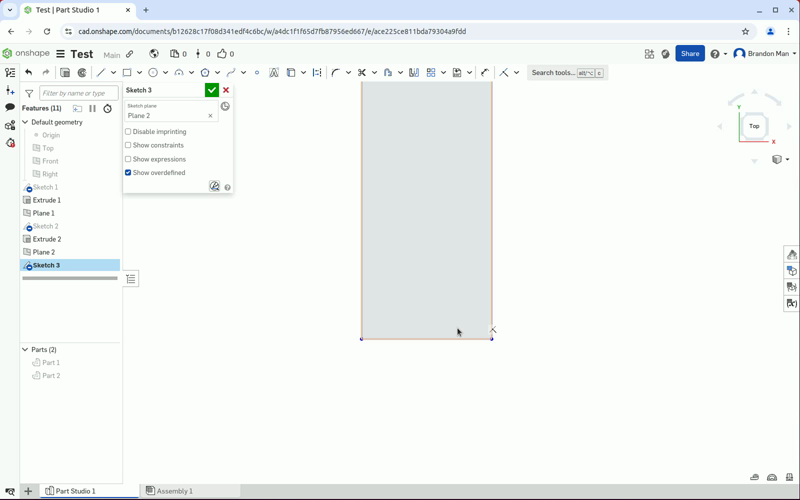
click(457, 327)
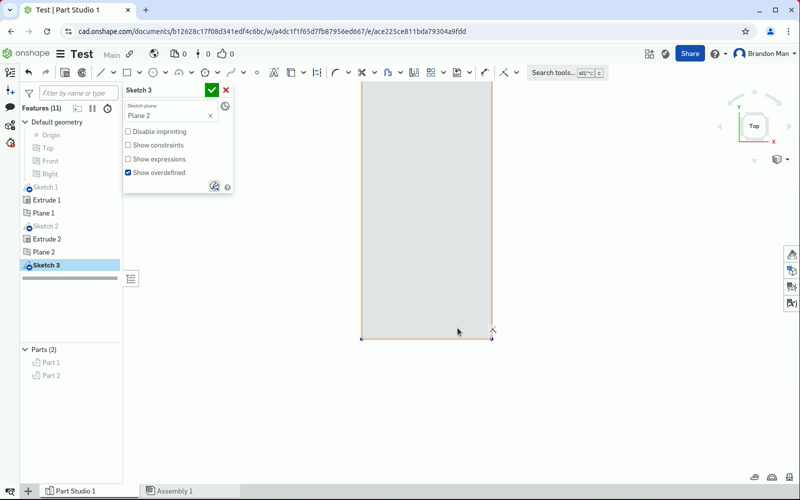
scroll(-6)
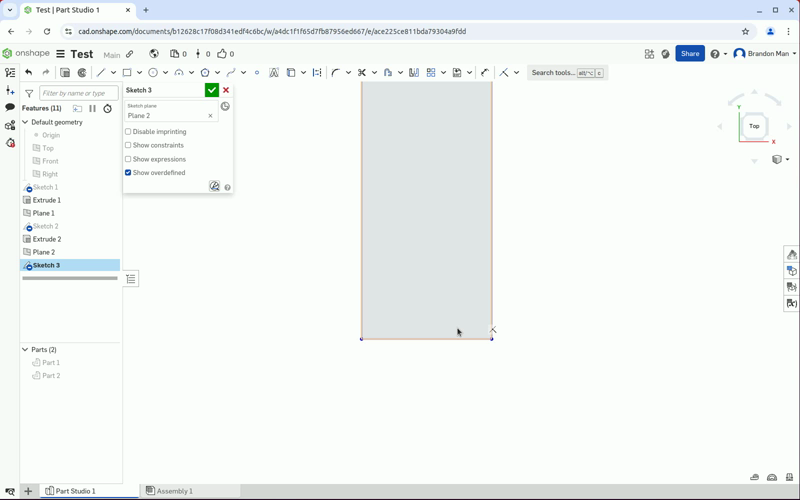
scroll(-6)
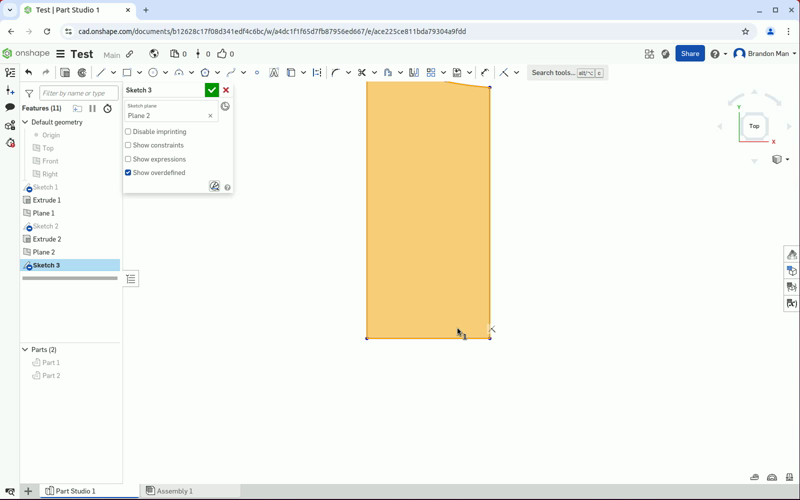
scroll(-6)
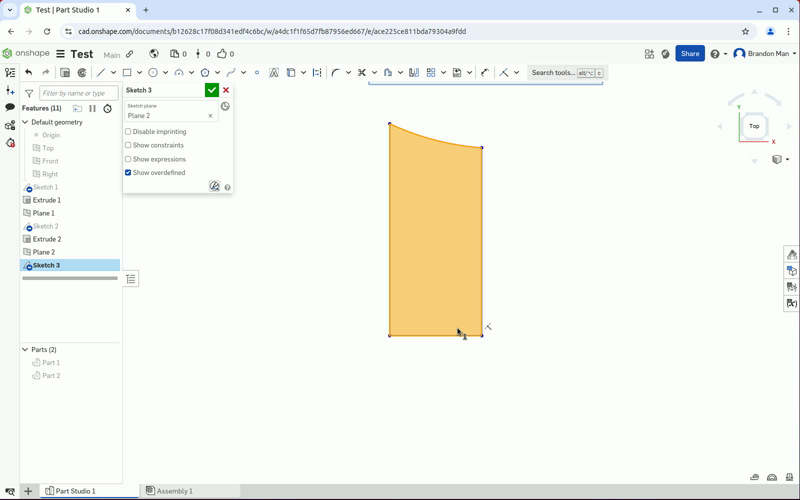
scroll(-6)
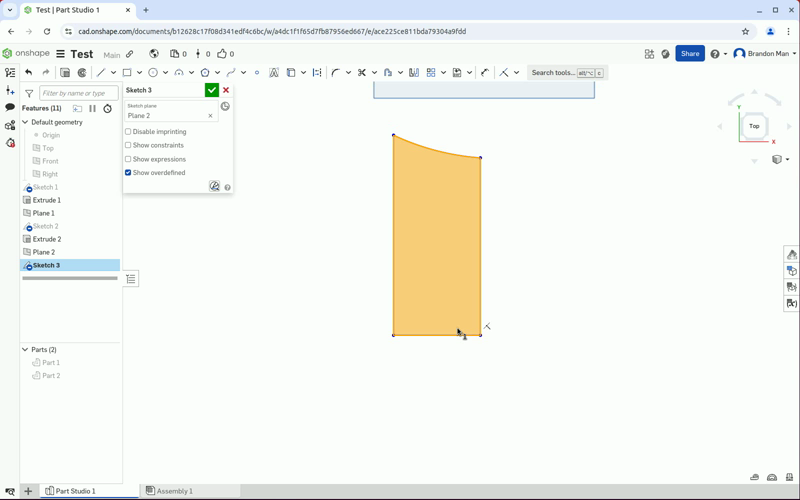
scroll(-6)
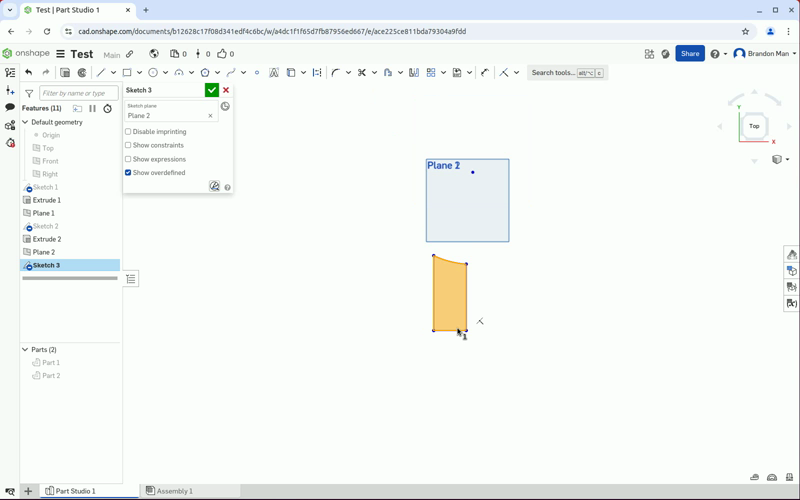
scroll(-6)
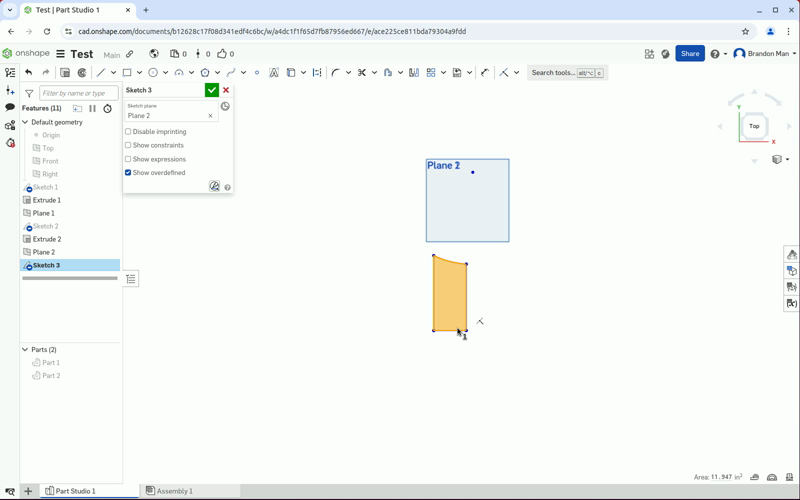
scroll(-6)
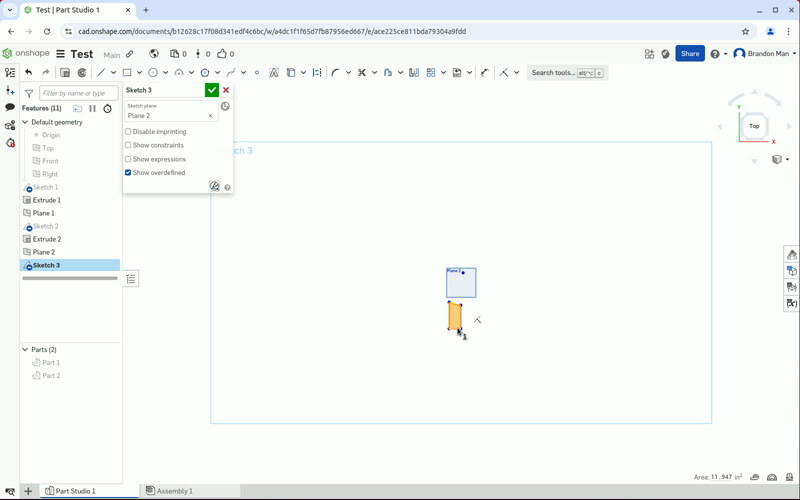
mouse_move(73, 352)
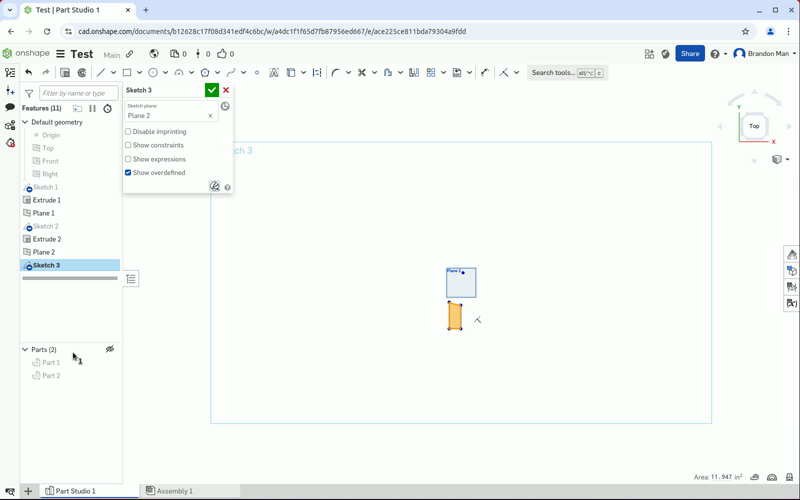
key(shift+y)
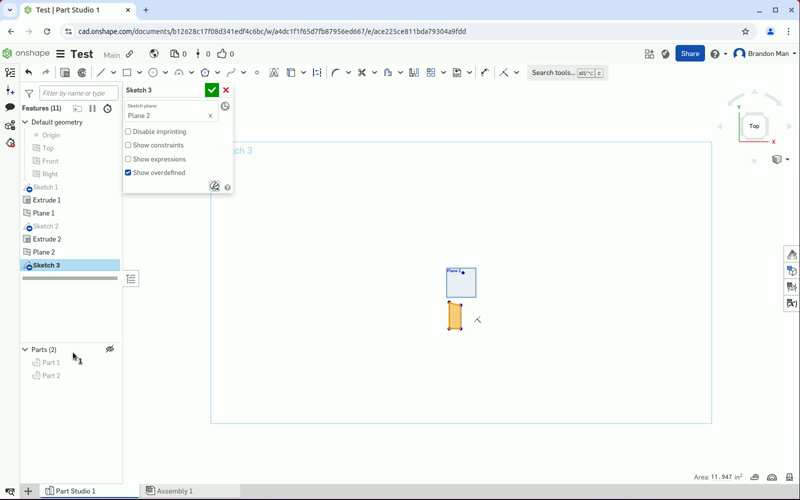
key(shift+e)
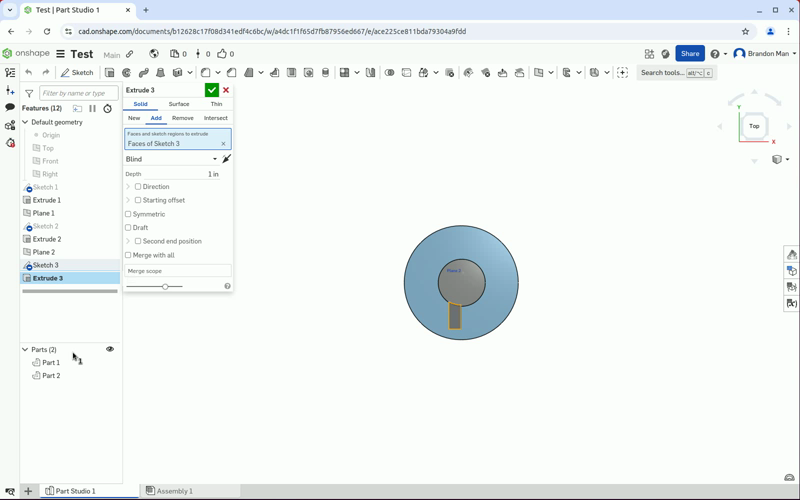
mouse_move(143, 106)
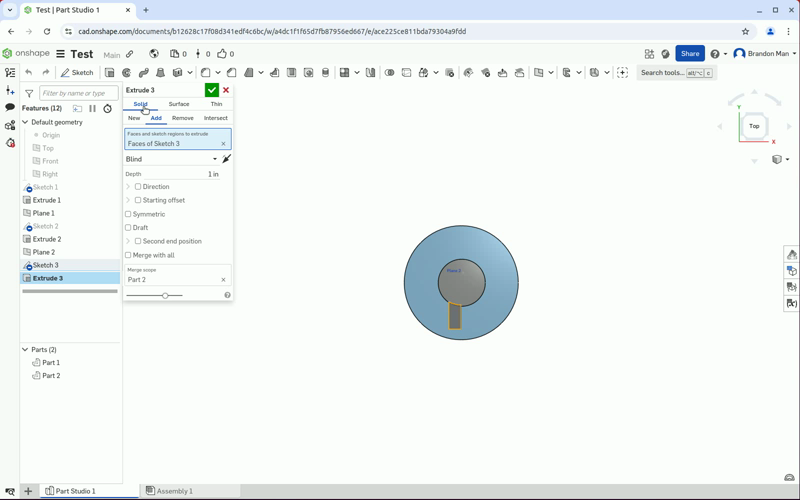
click(143, 106)
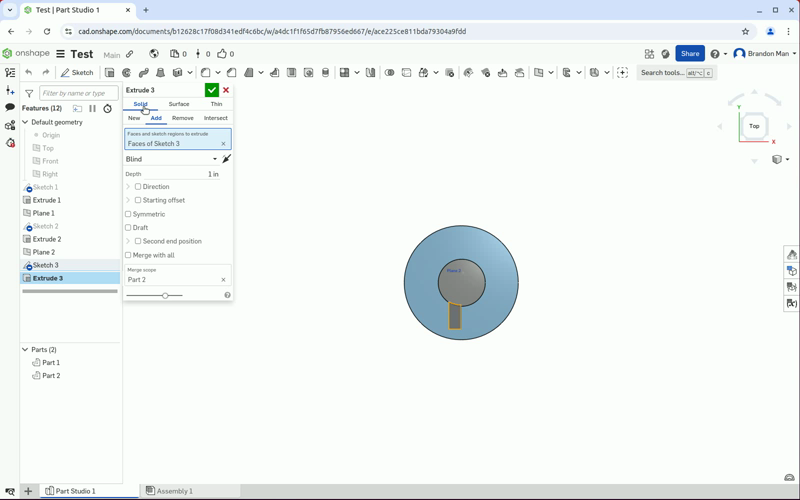
mouse_move(137, 120)
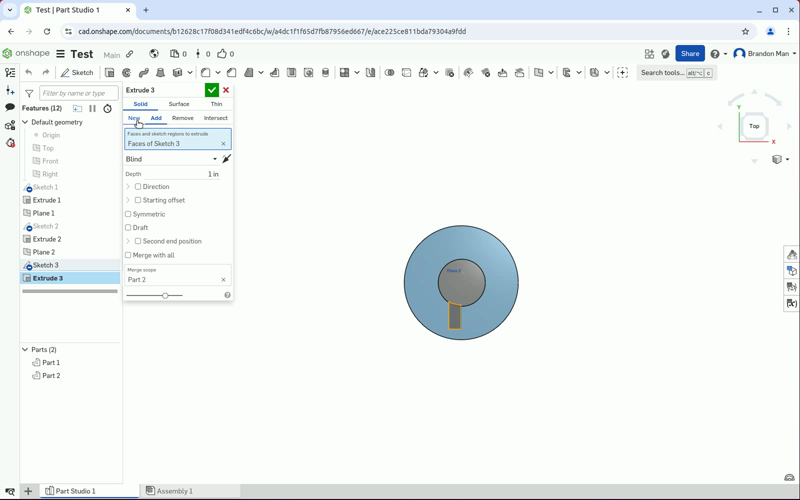
click(137, 120)
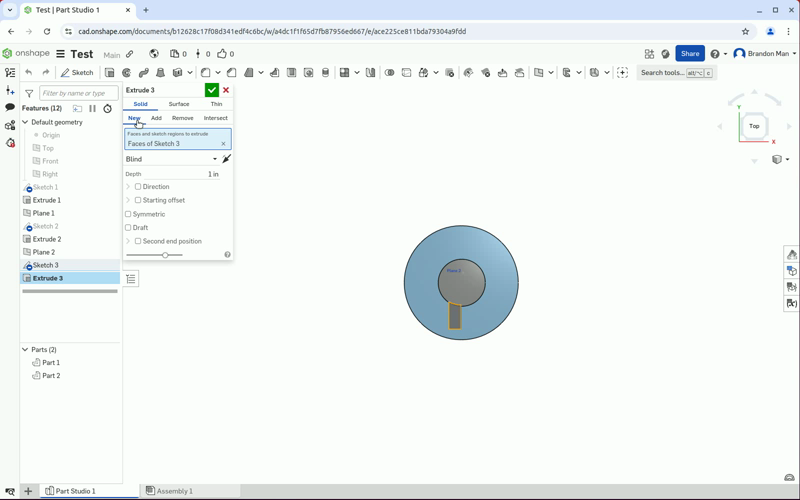
key(tab, 4)
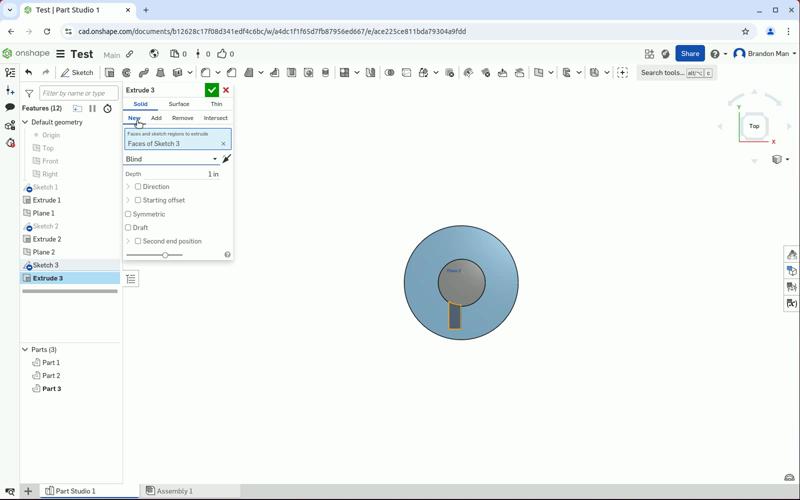
text(-5.777)
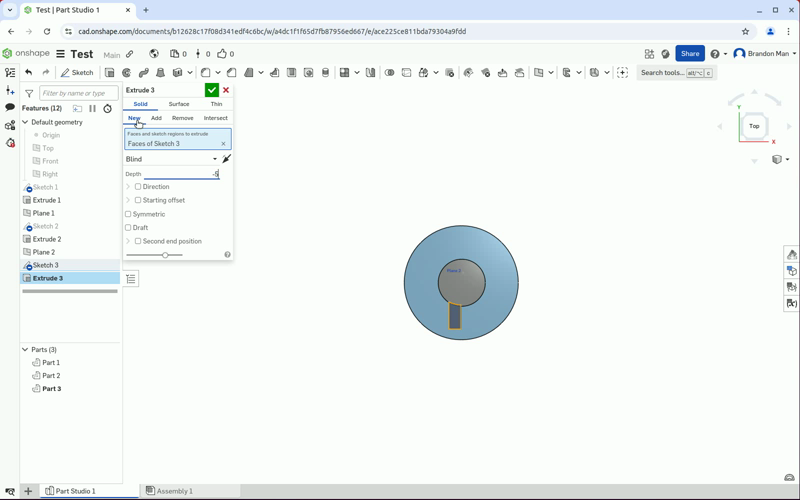
key(enter)
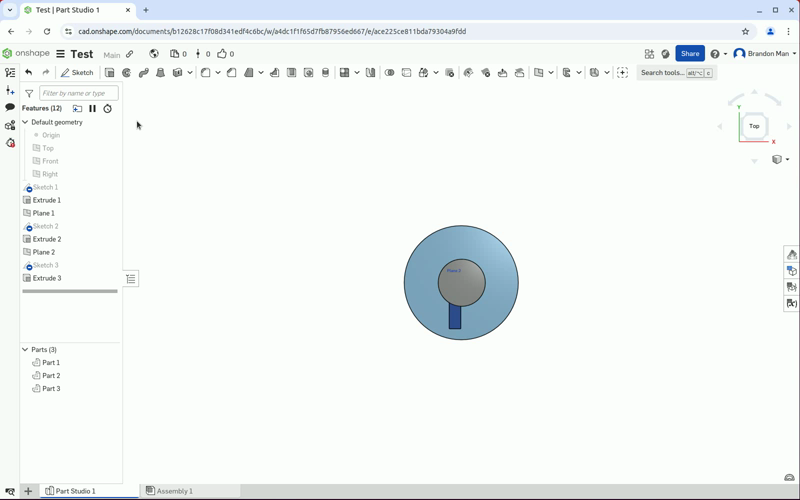
key(shift+h)
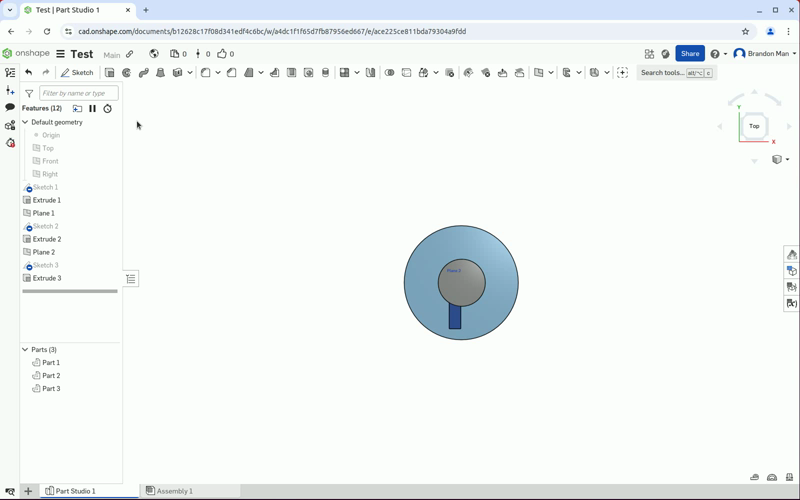
key(shift+h)
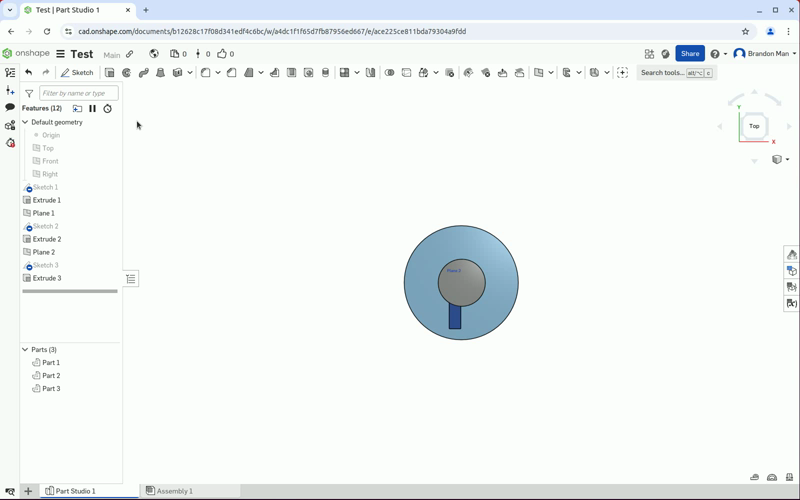
mouse_move(73, 189)
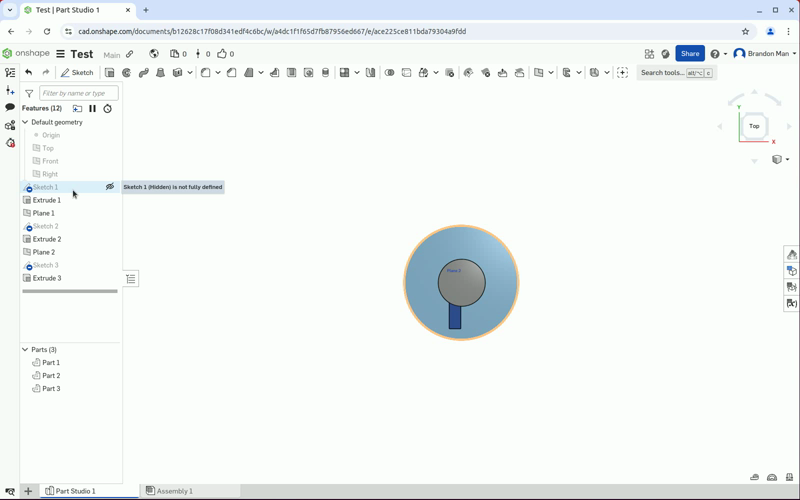
click(73, 189)
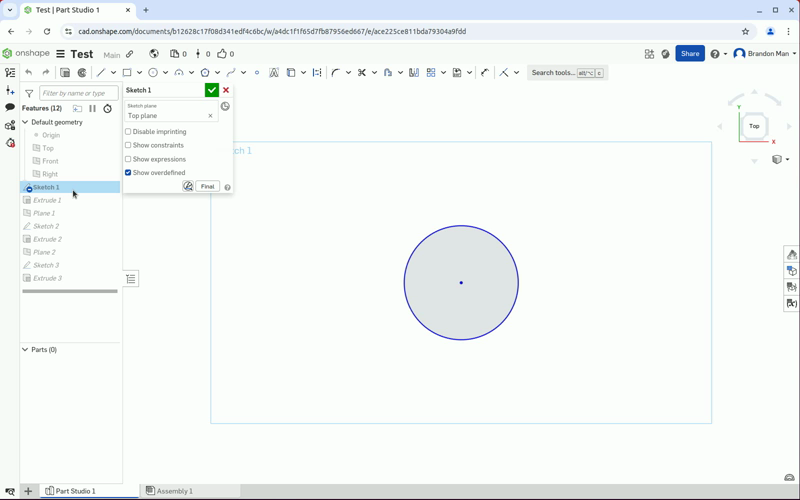
mouse_move(229, 92)
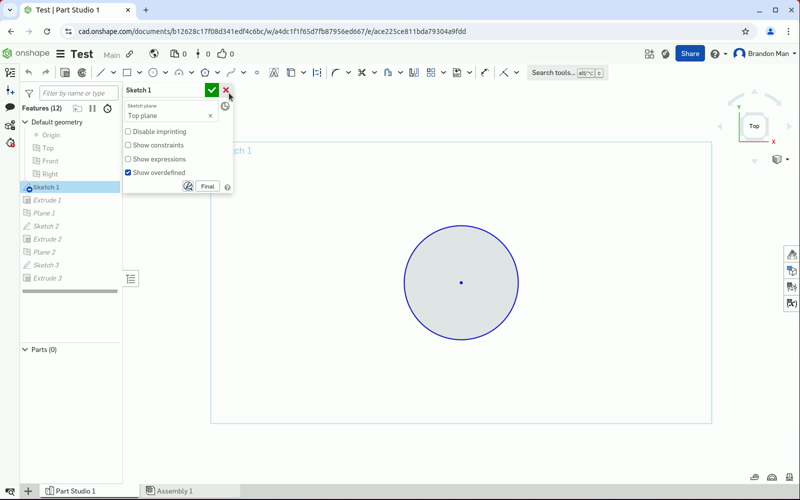
click(229, 92)
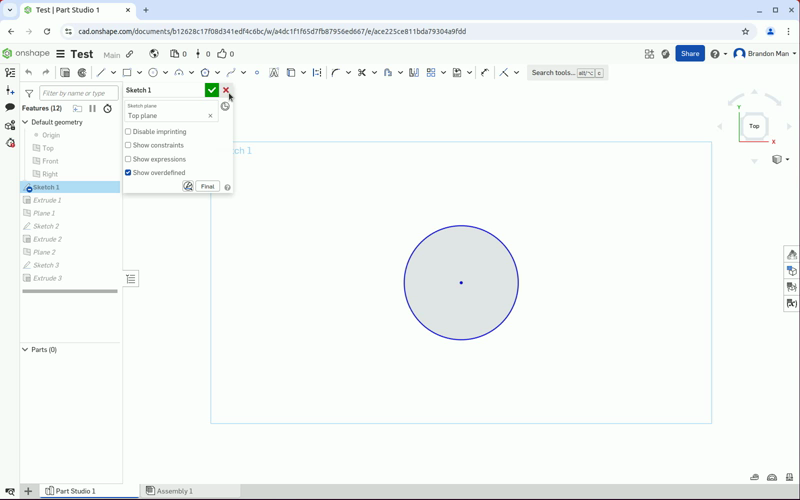
key(shift+s)
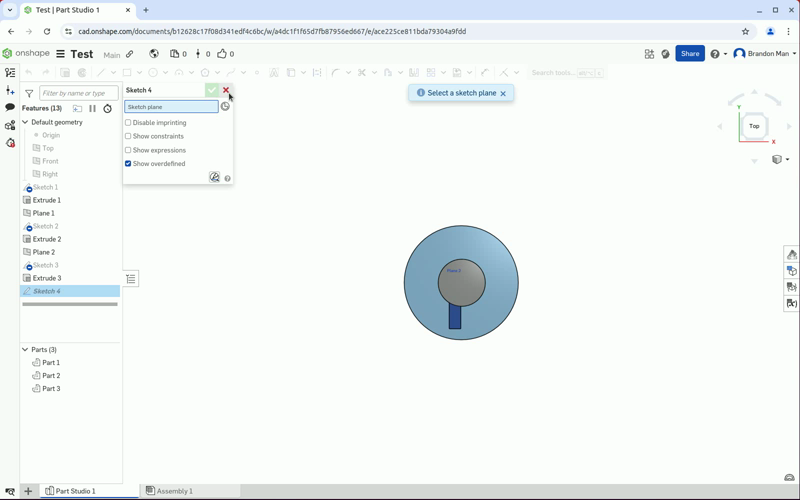
mouse_move(73, 254)
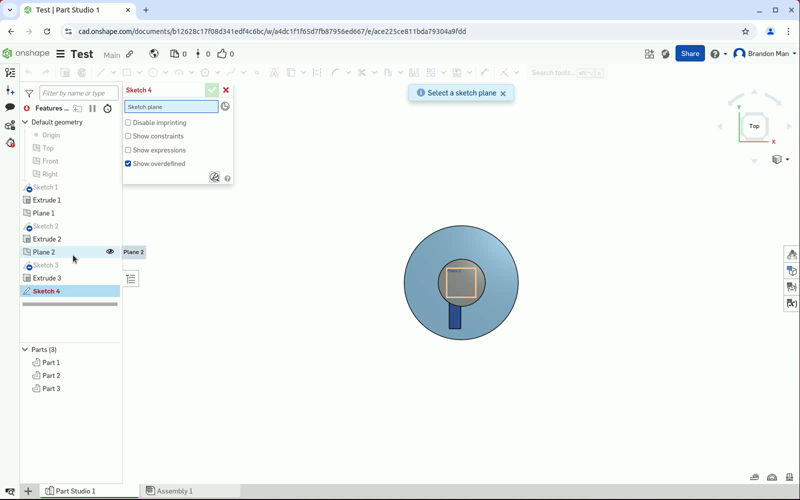
click(73, 254)
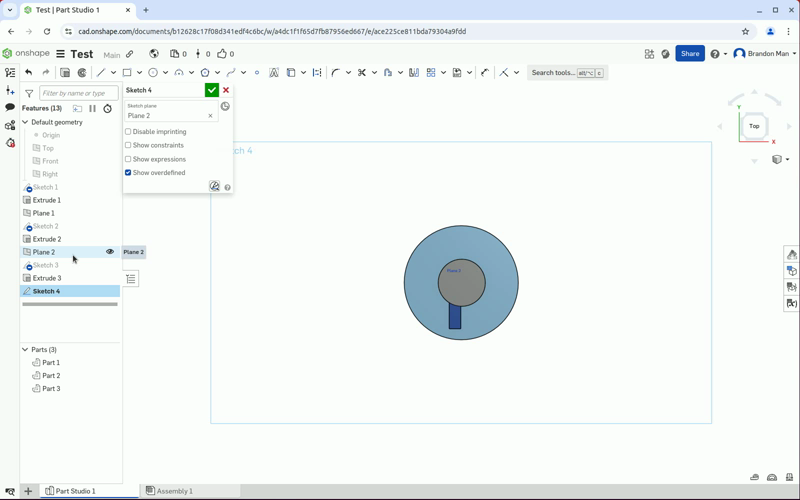
mouse_move(73, 352)
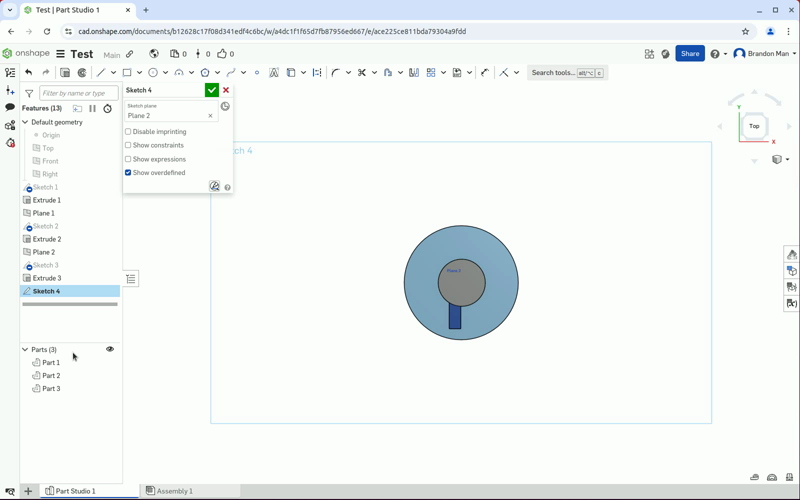
key(y)
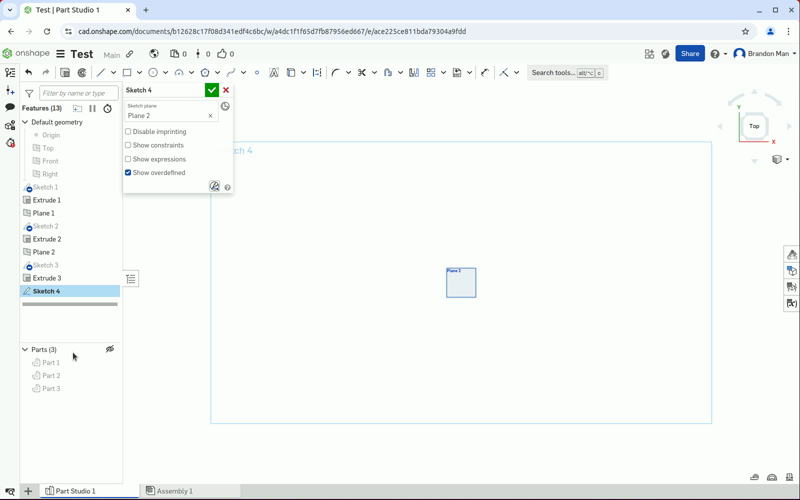
key(l)
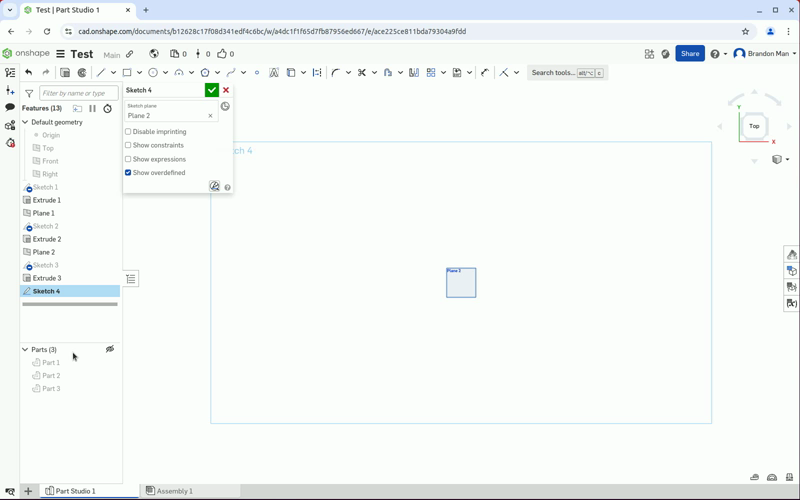
key_down(shift)
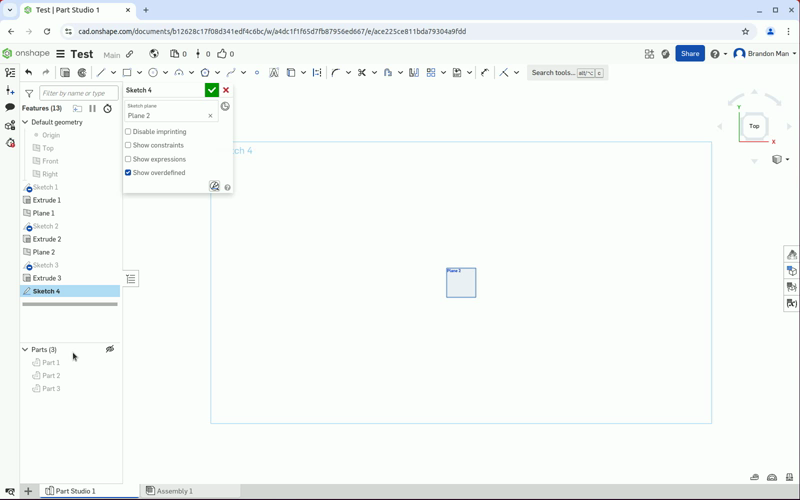
mouse_move(460, 328)
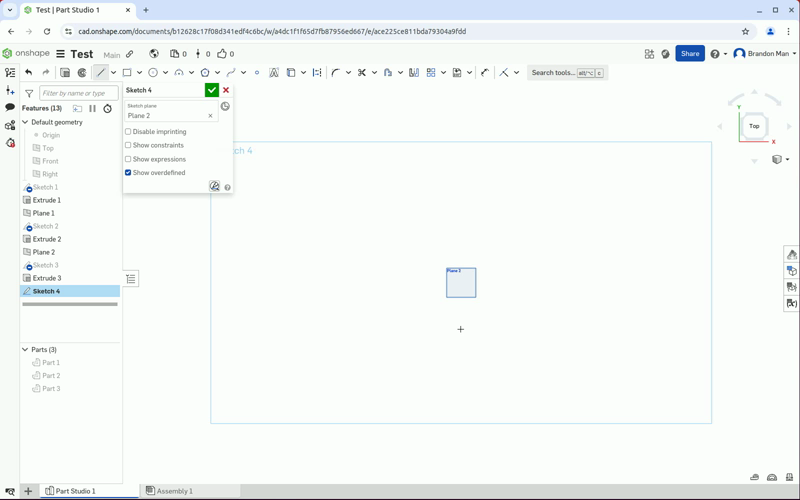
click(460, 328)
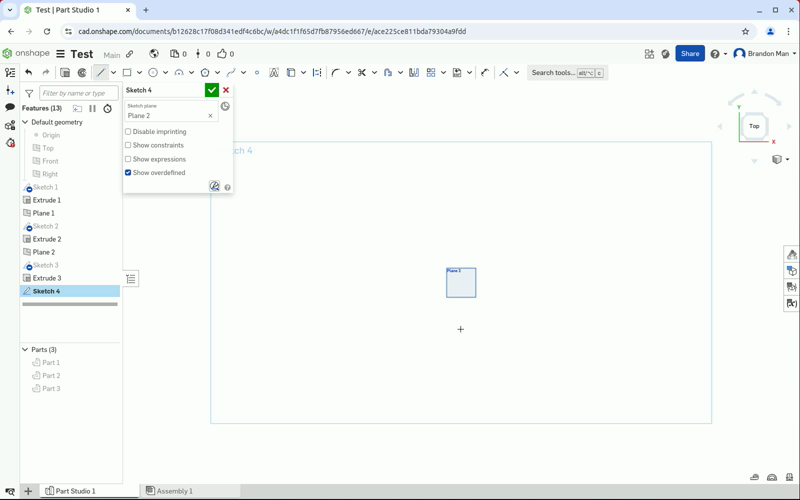
key_up(shift)
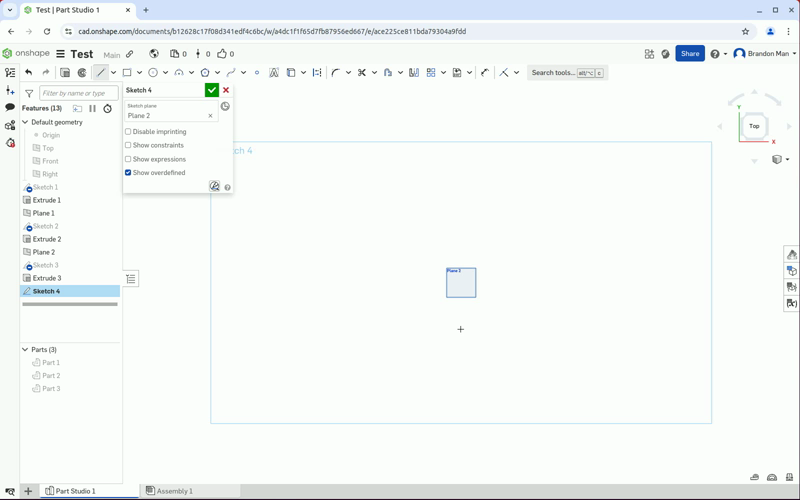
key_down(shift)
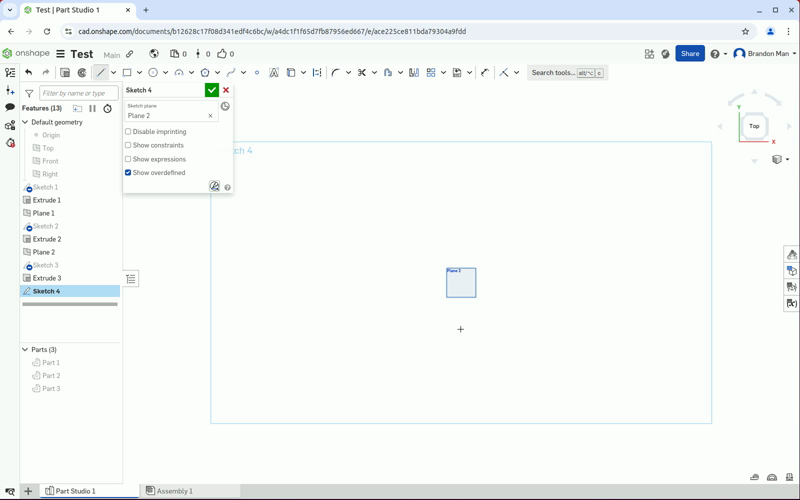
mouse_move(490, 328)
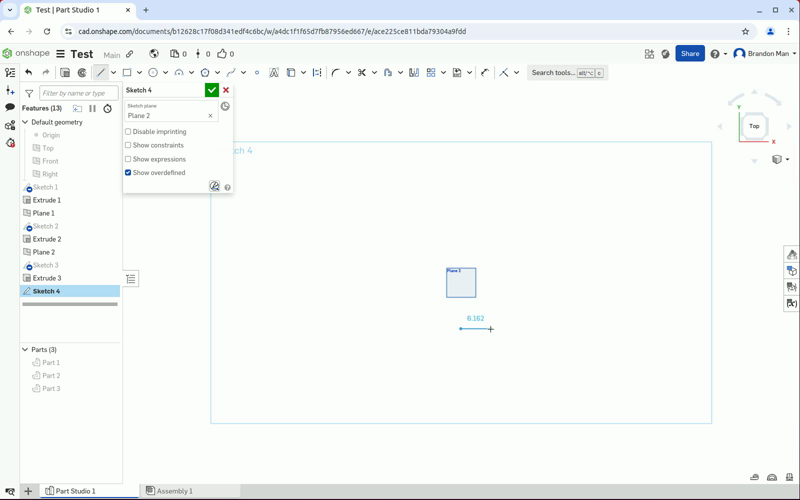
mouse_move(472, 328)
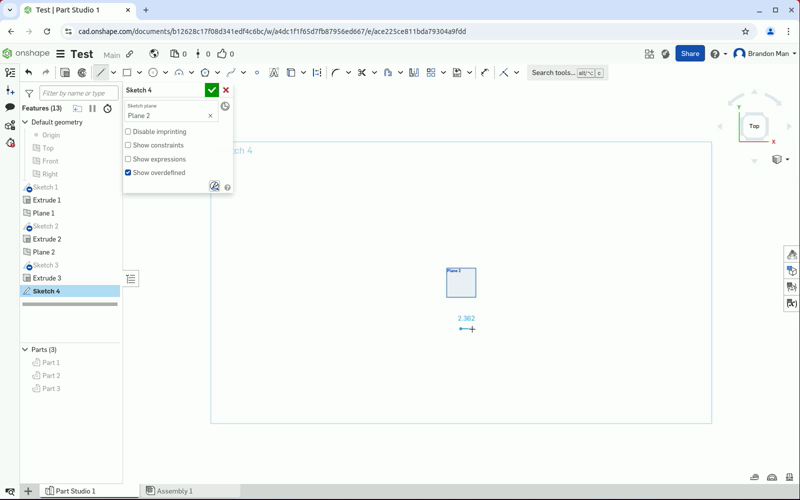
click(472, 328)
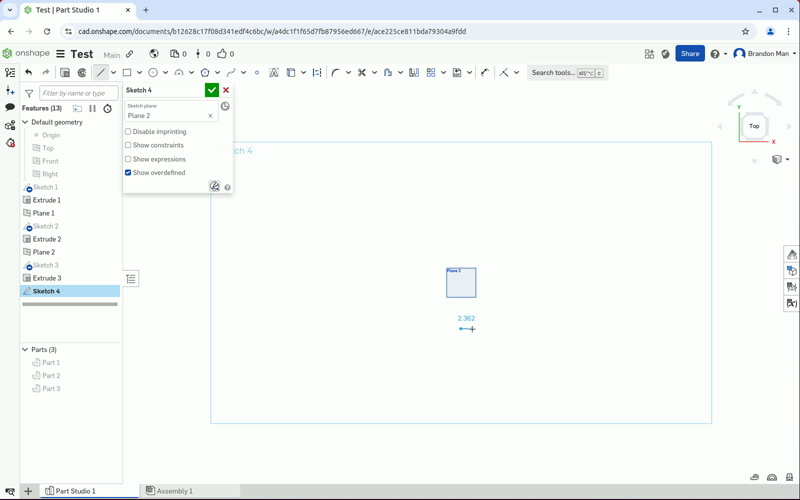
key_up(shift)
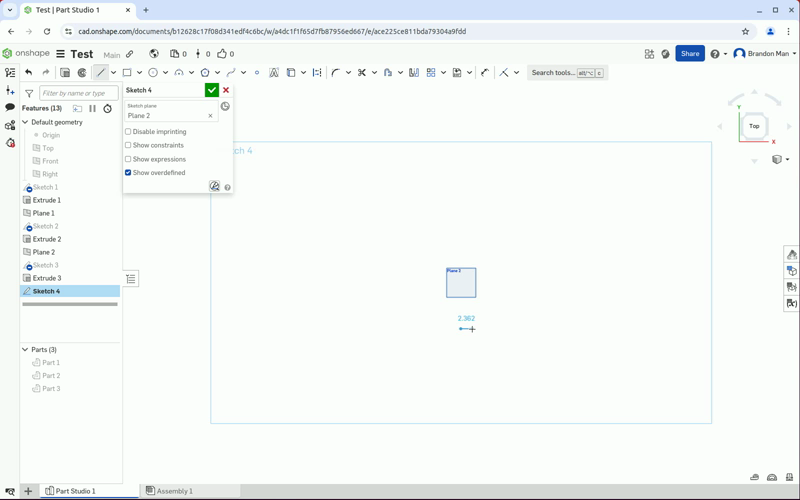
key_down(shift)
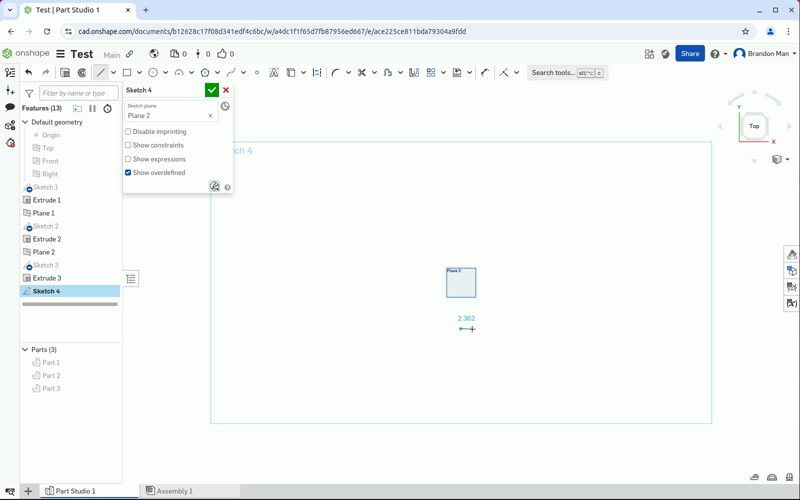
mouse_move(502, 328)
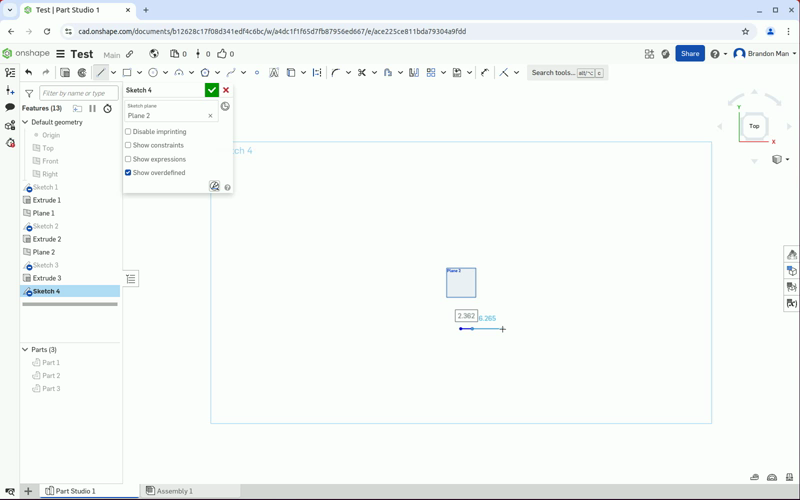
mouse_move(472, 302)
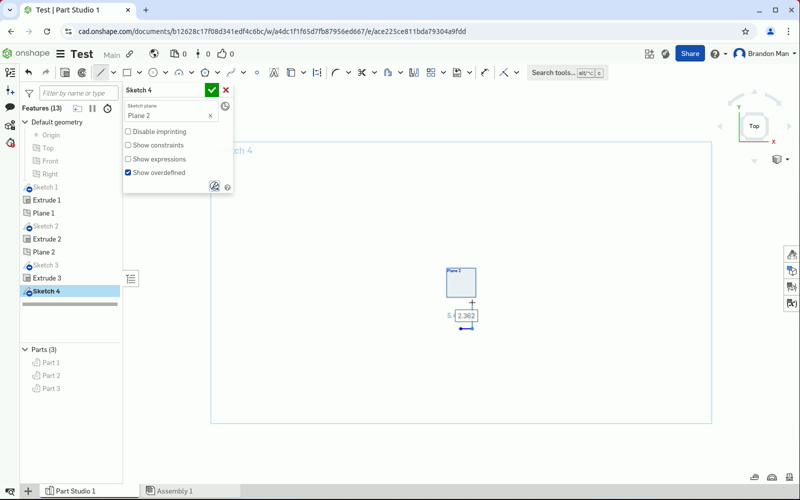
click(472, 302)
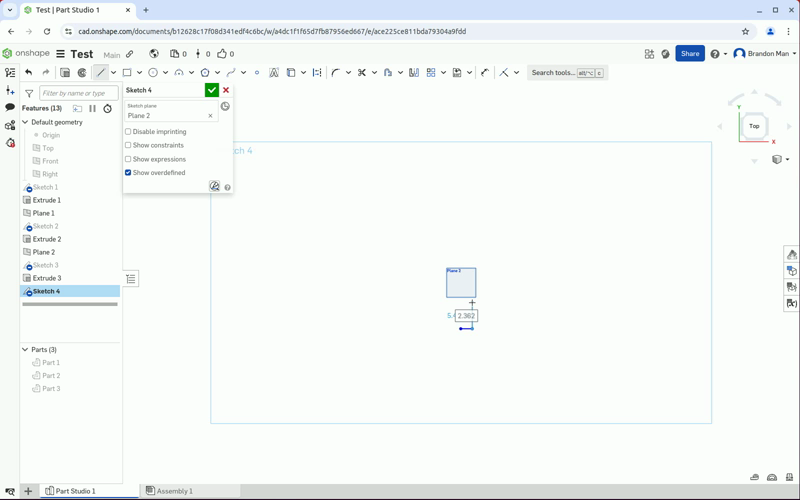
key_up(shift)
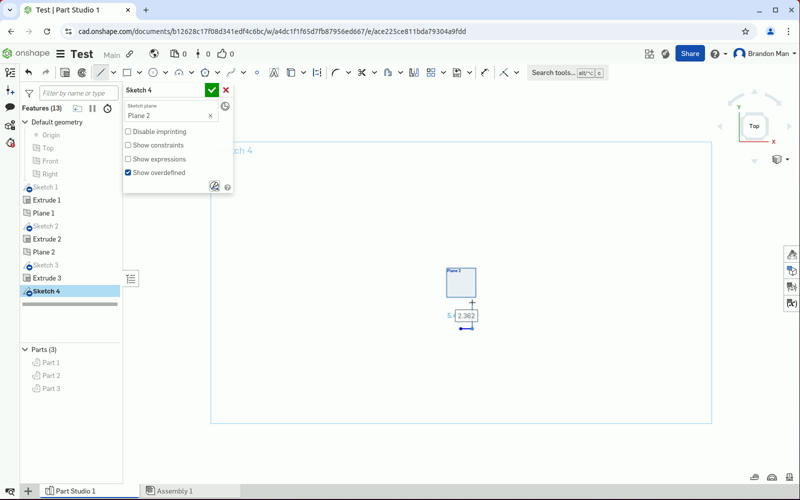
key(esc)
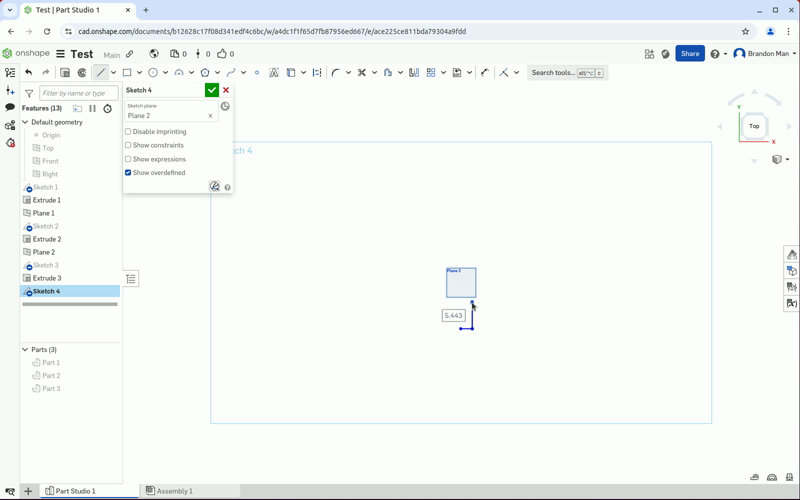
key(a)
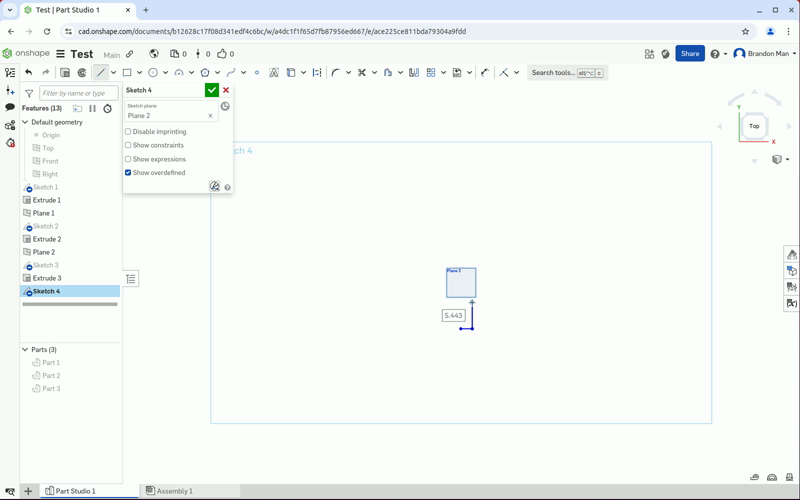
mouse_move(472, 302)
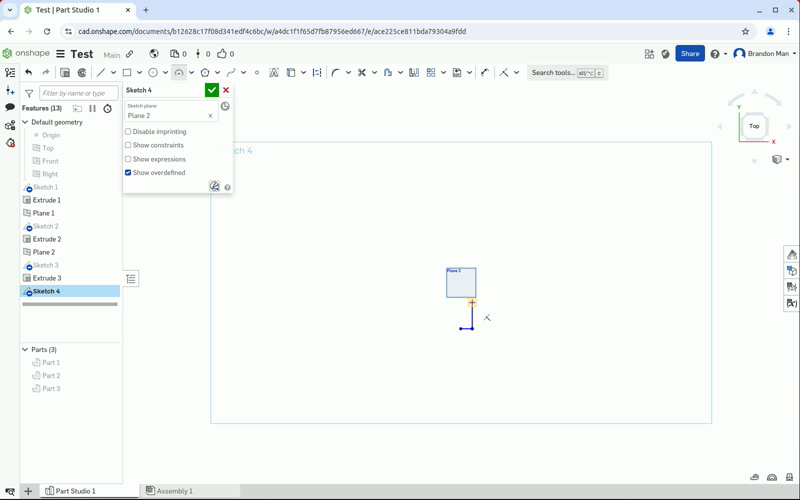
click(472, 302)
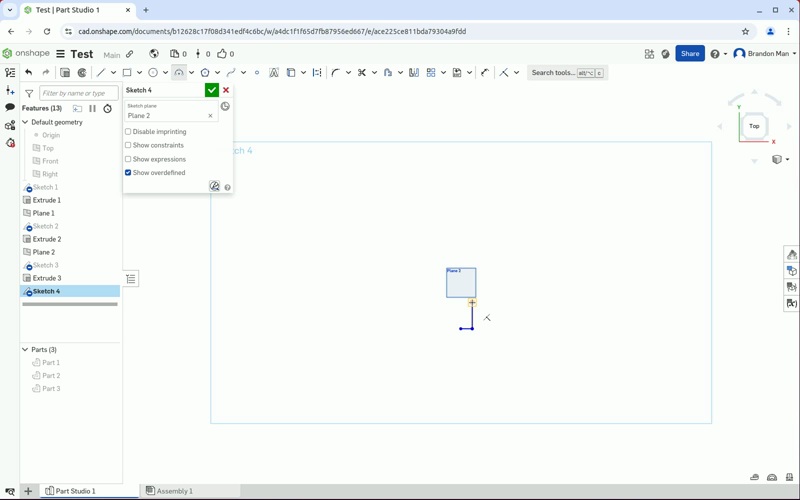
key_down(shift)
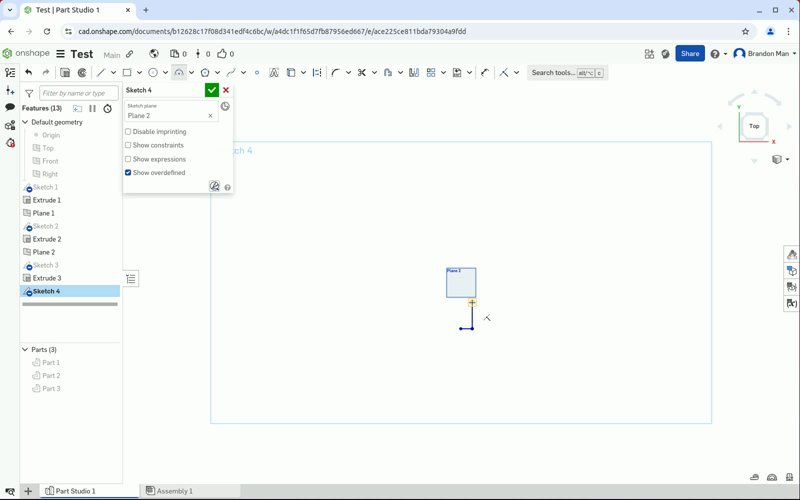
mouse_move(460, 305)
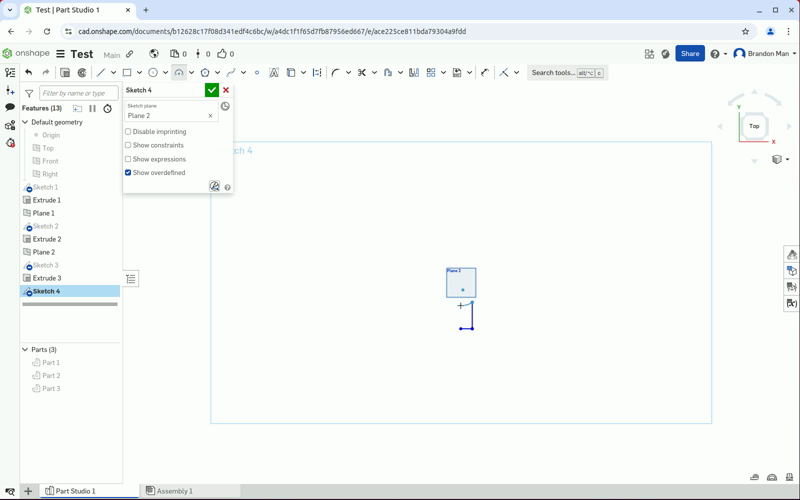
click(460, 305)
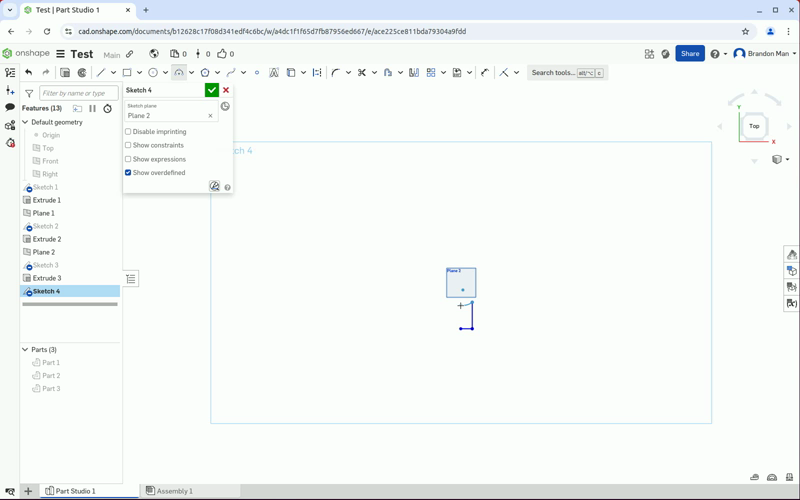
mouse_move(466, 304)
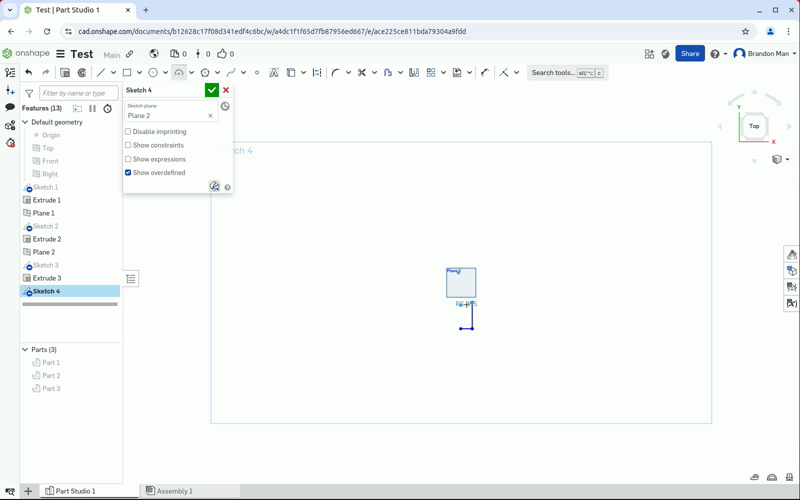
click(466, 304)
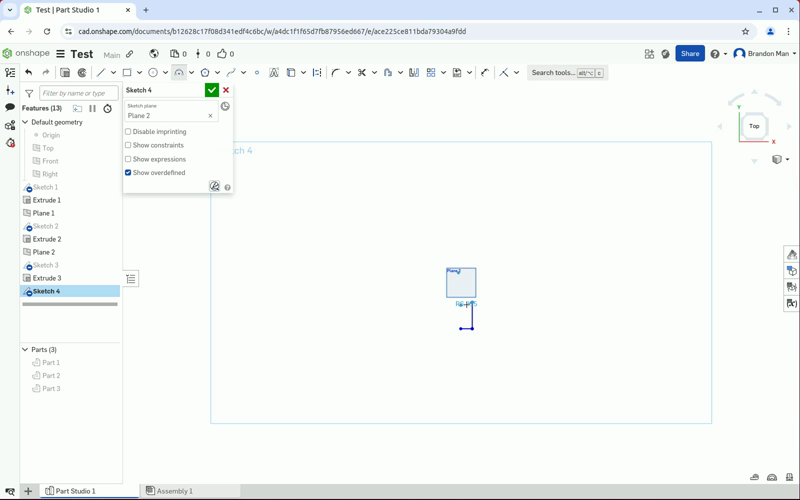
key_up(shift)
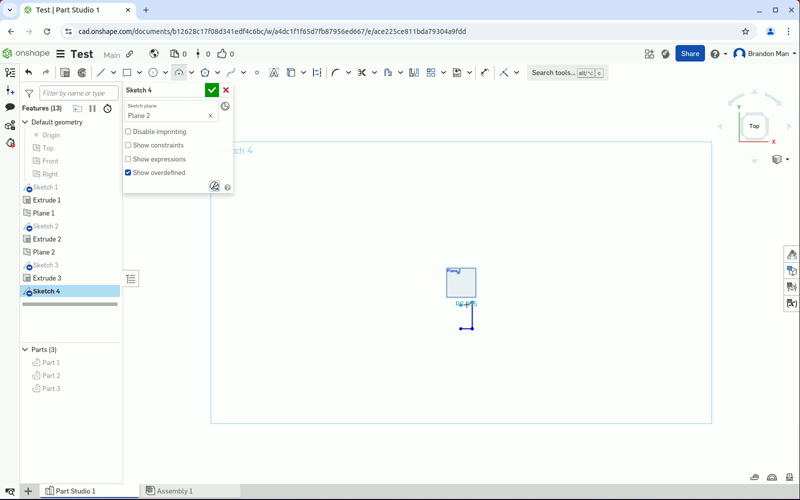
key(esc)
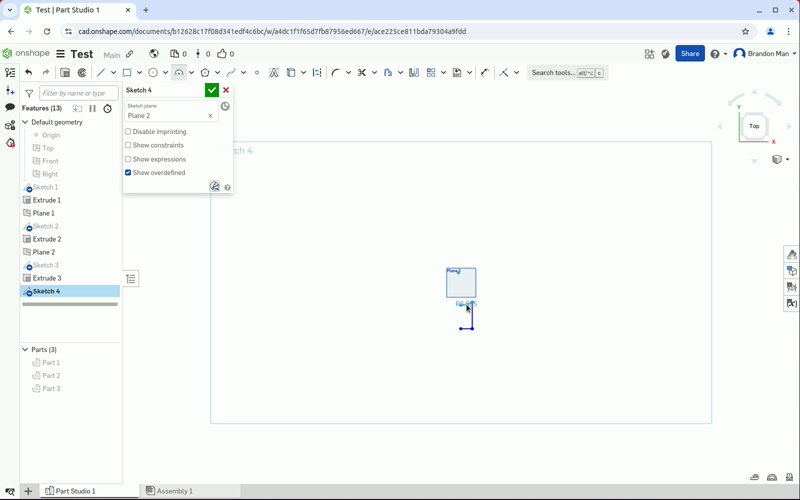
key(l)
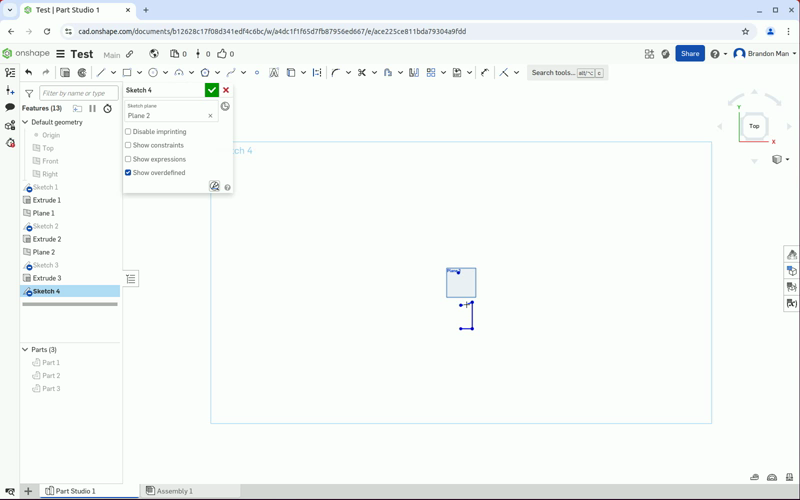
mouse_move(460, 305)
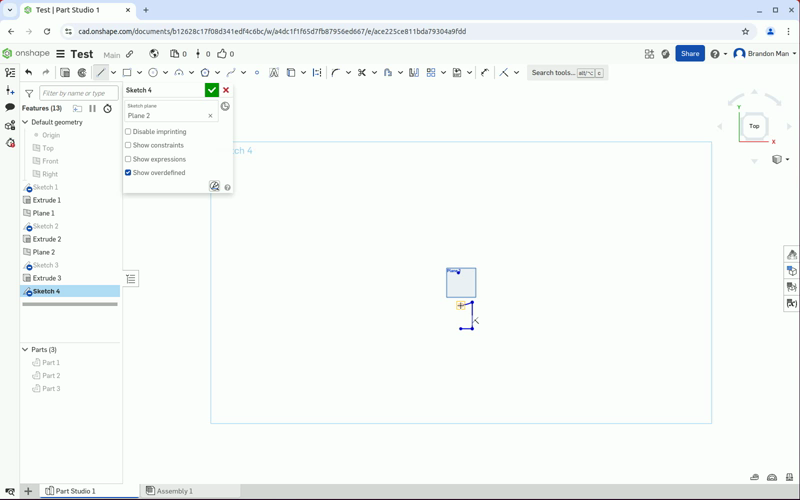
click(460, 305)
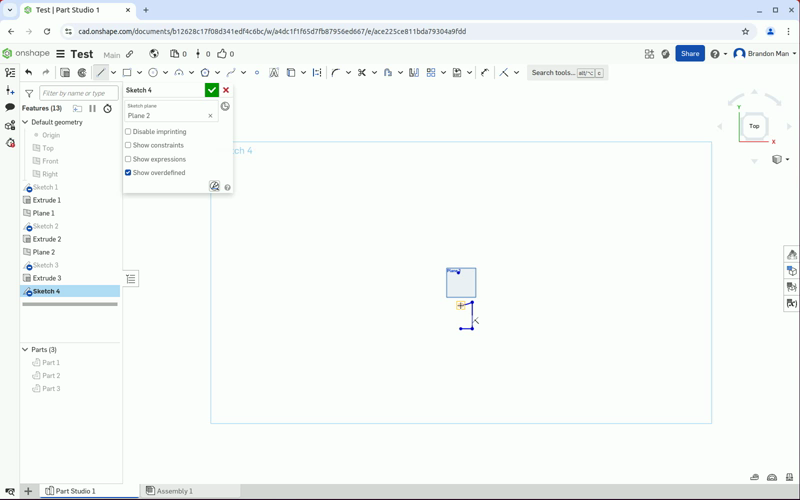
mouse_move(490, 305)
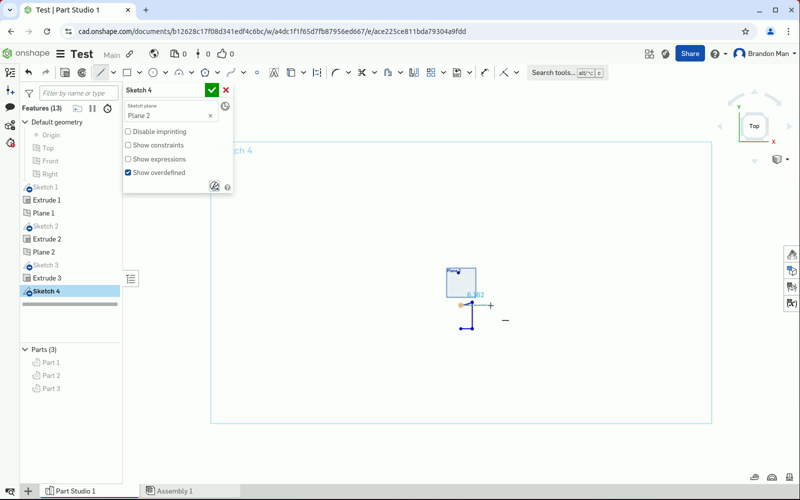
key_down(shift)
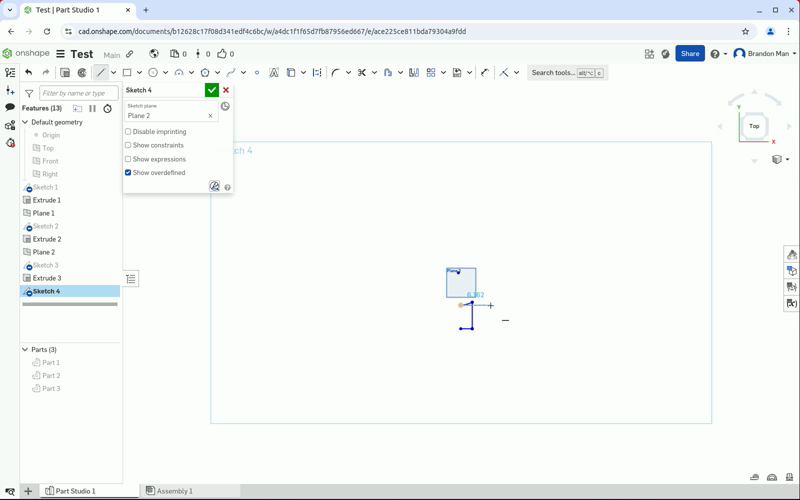
mouse_move(460, 328)
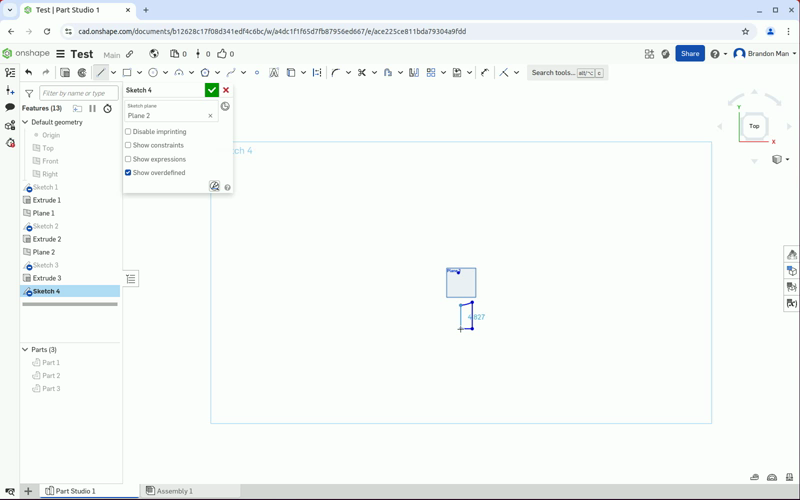
key_up(shift)
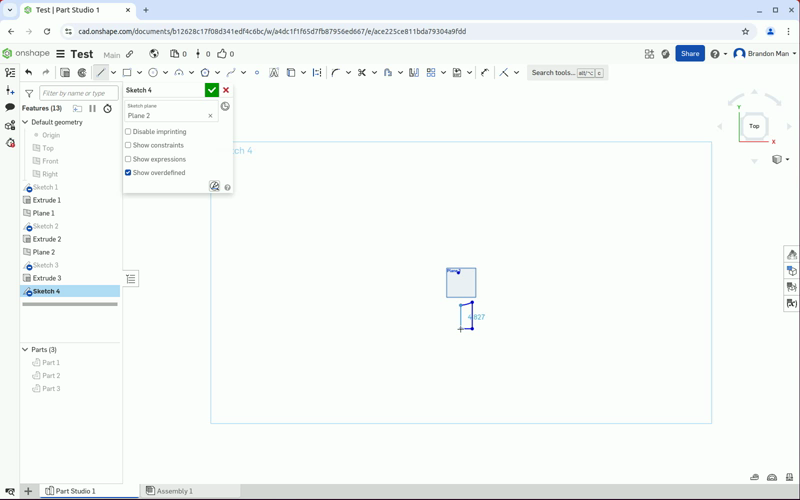
click(460, 328)
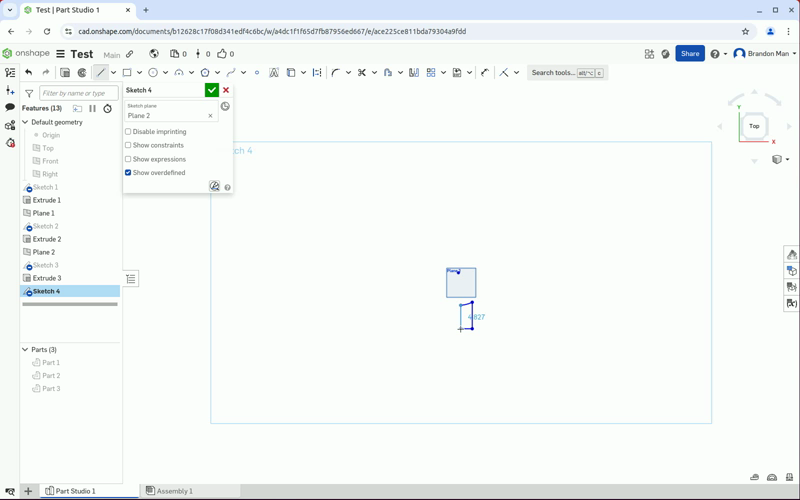
key(esc)
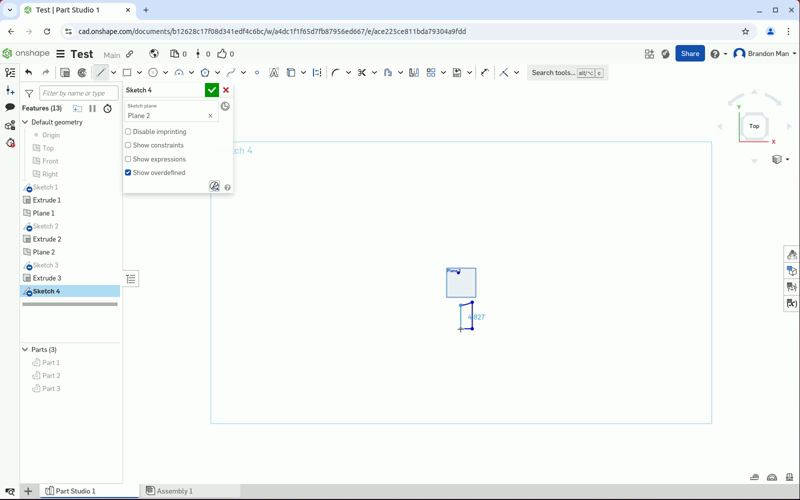
mouse_move(466, 311)
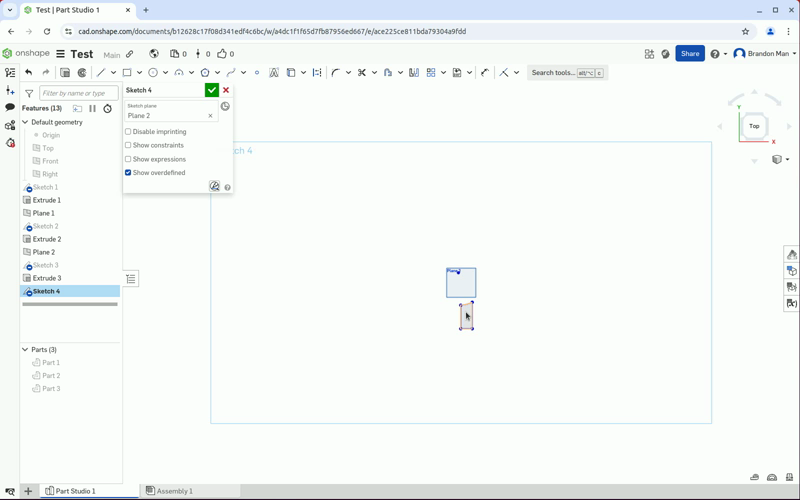
scroll(6)
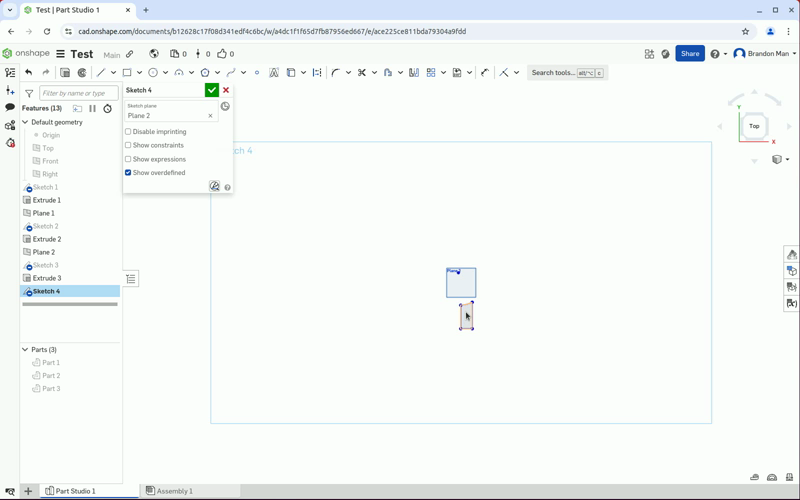
scroll(6)
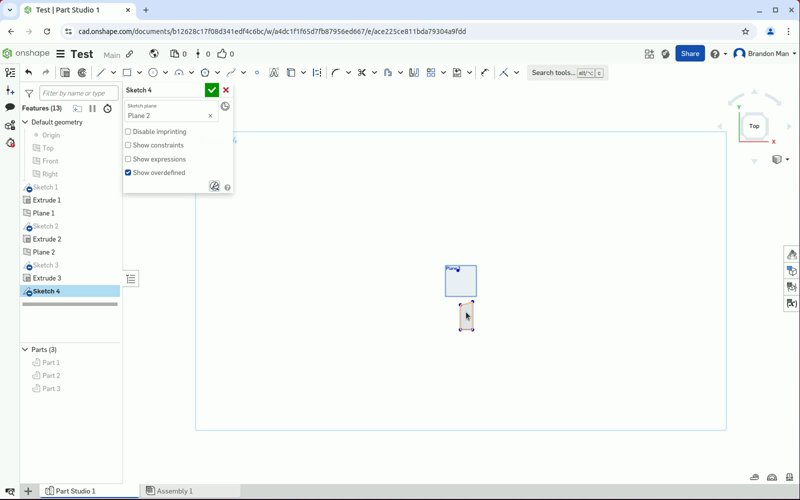
scroll(6)
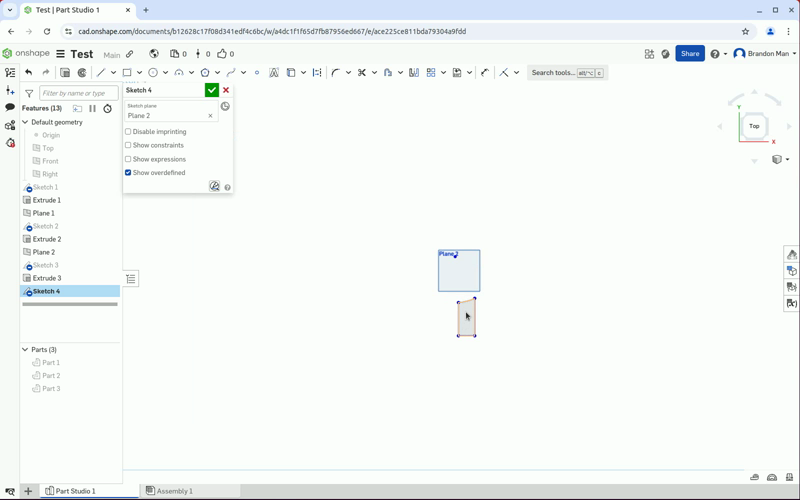
scroll(6)
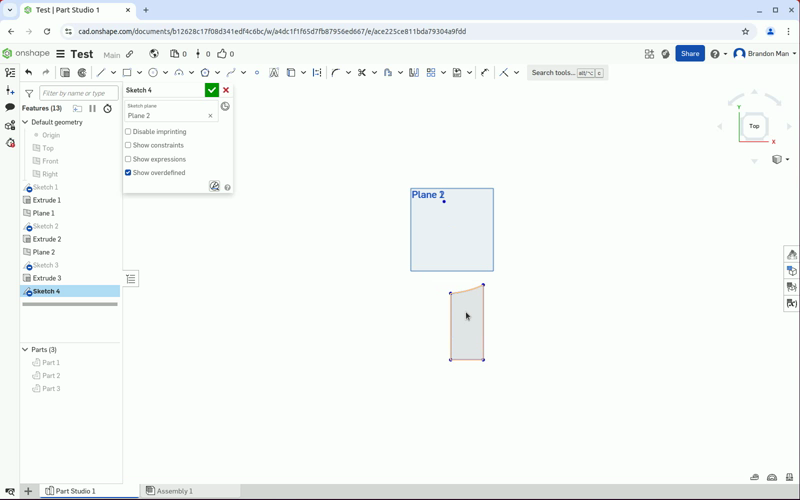
scroll(6)
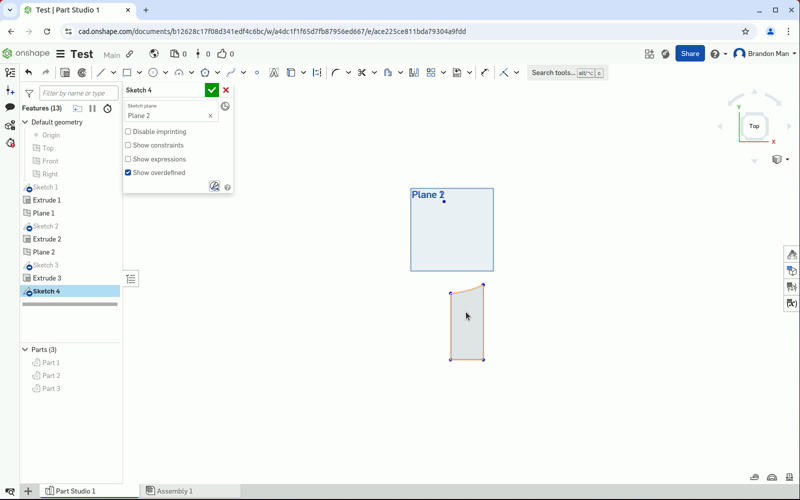
scroll(6)
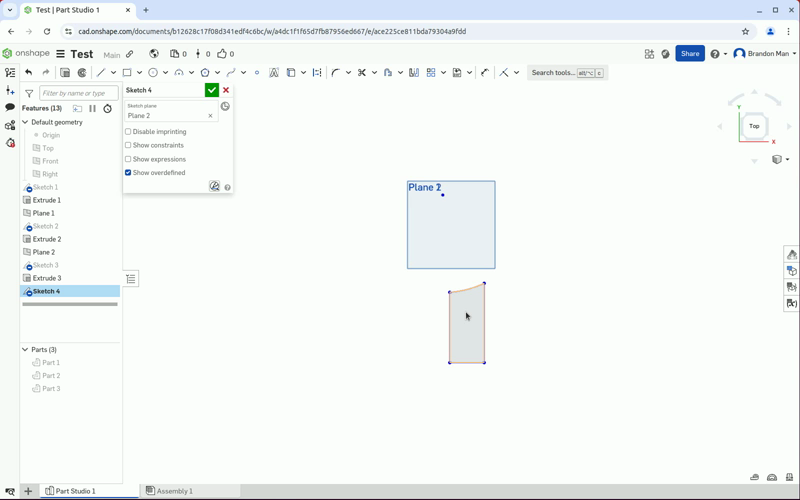
scroll(6)
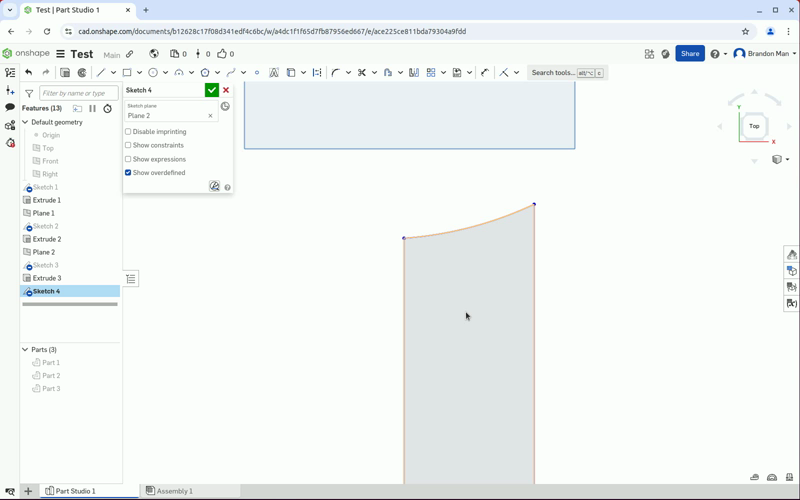
click(466, 311)
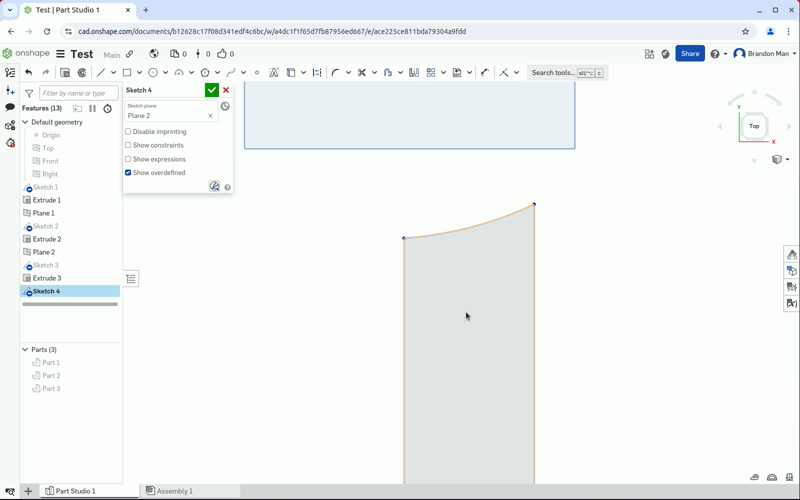
scroll(-6)
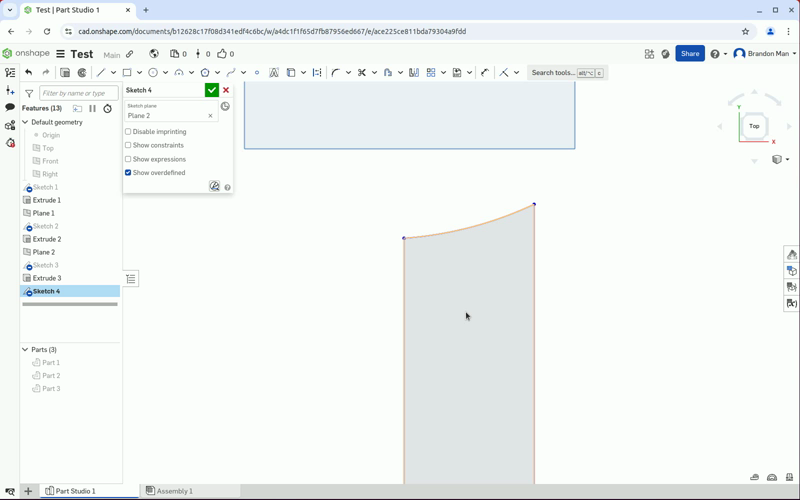
scroll(-6)
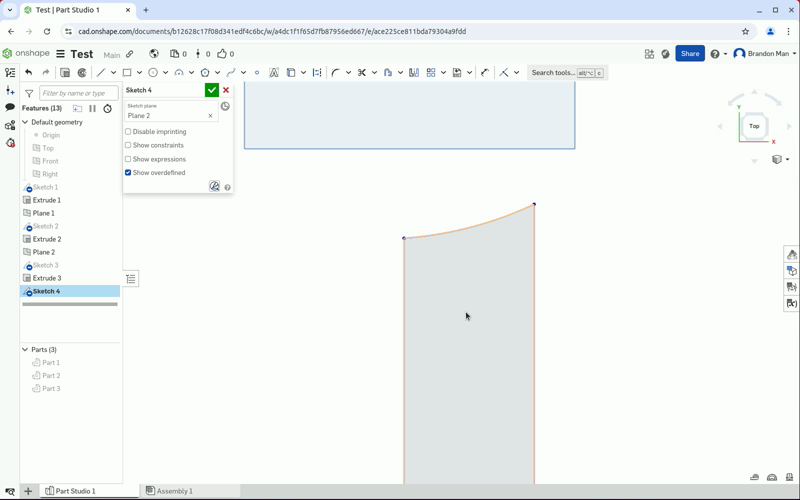
scroll(-6)
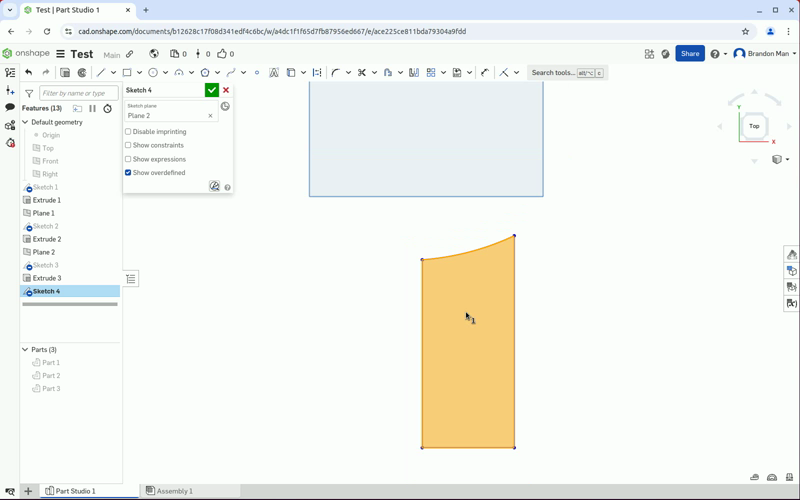
scroll(-6)
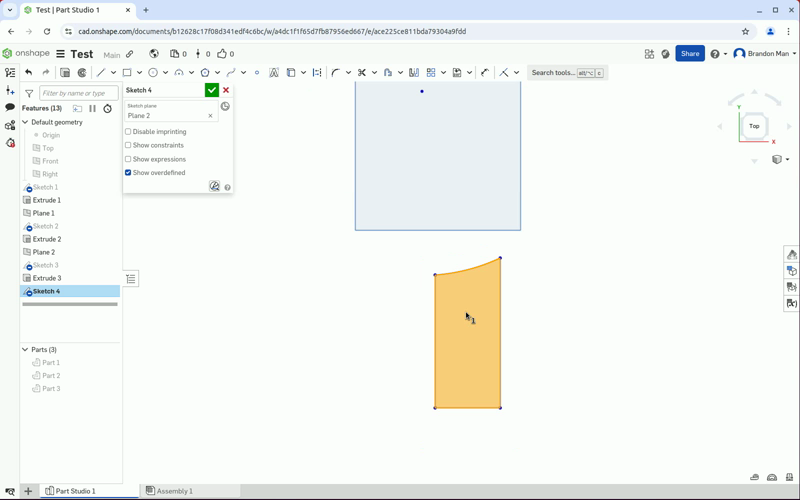
scroll(-6)
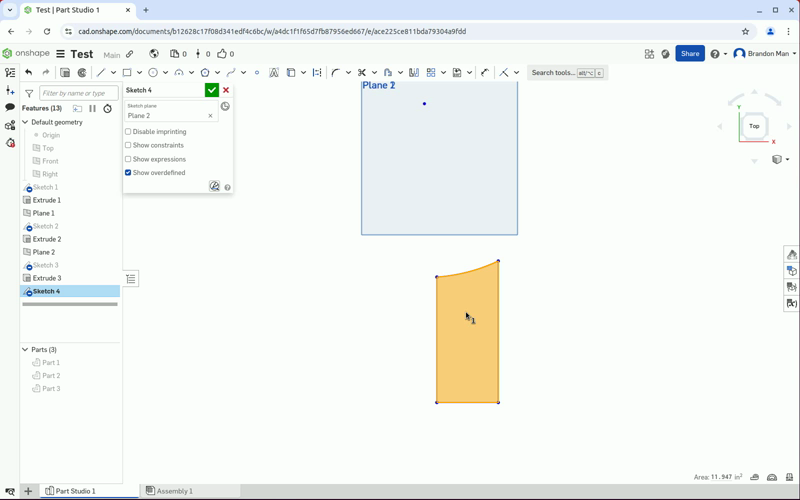
scroll(-6)
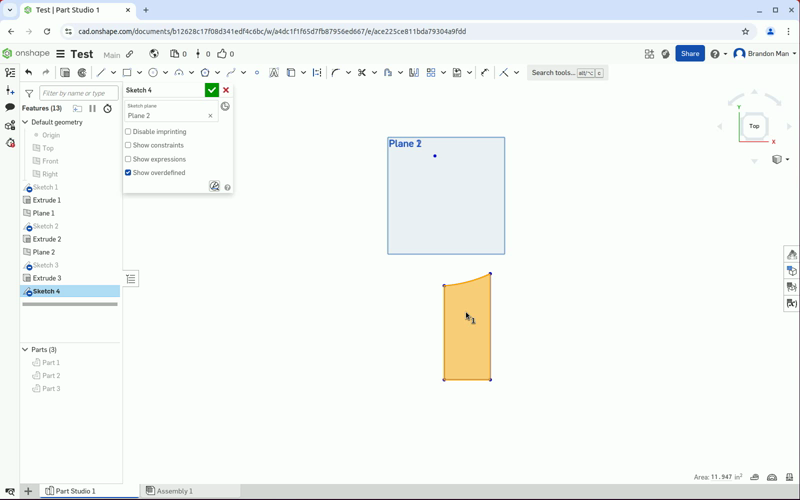
scroll(-6)
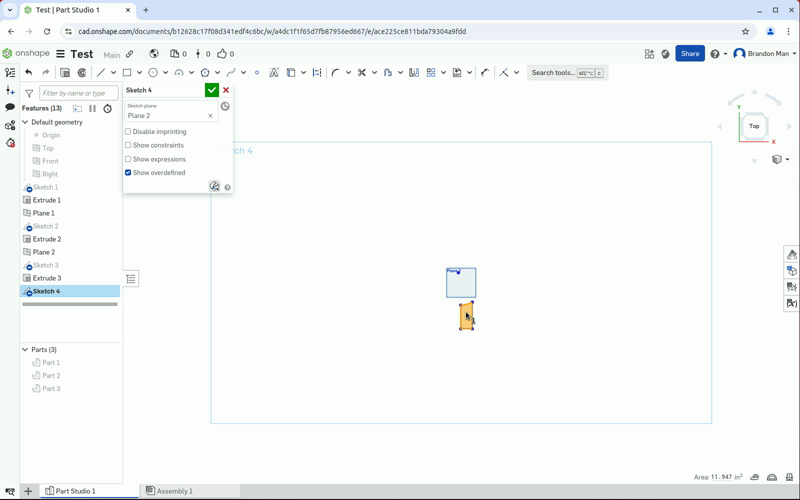
mouse_move(73, 352)
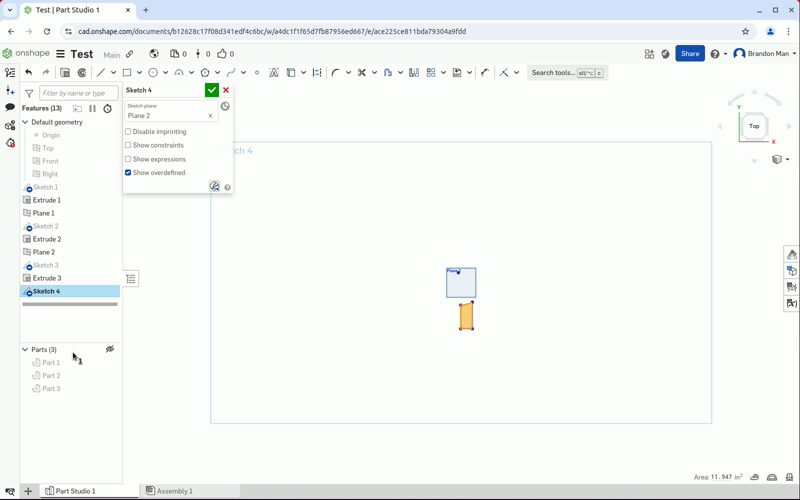
key(shift+y)
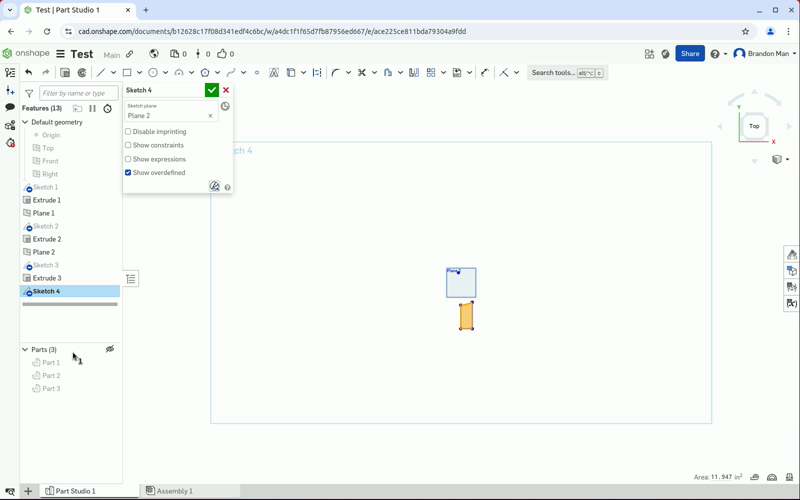
key(shift+e)
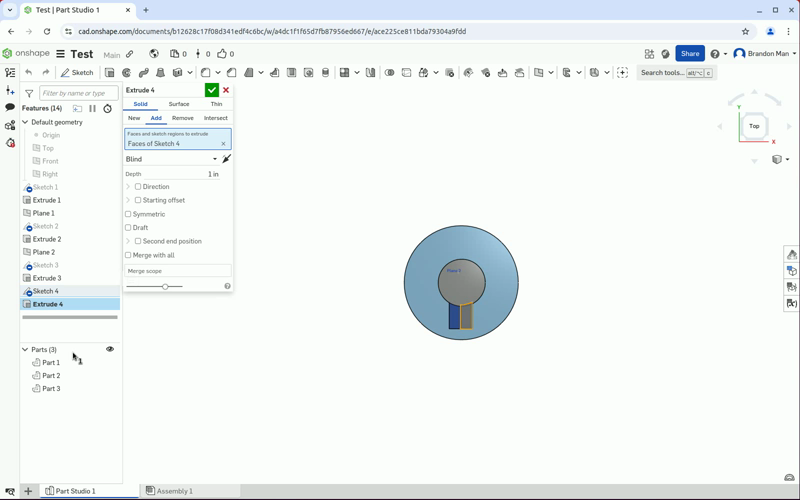
mouse_move(143, 106)
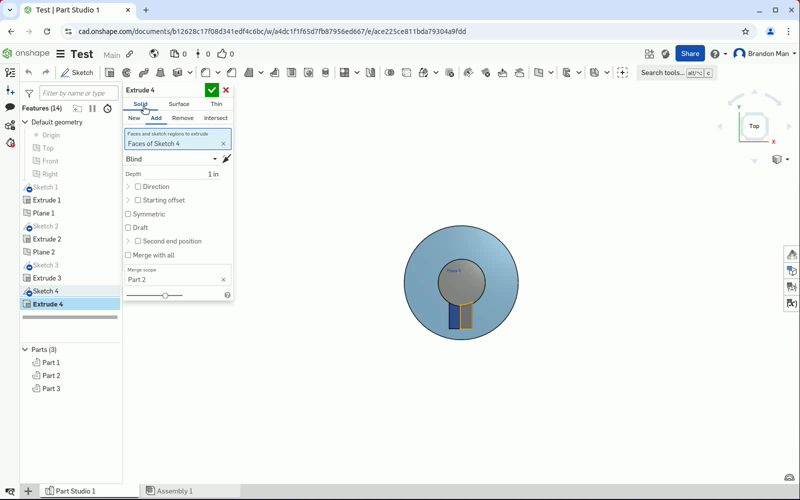
click(143, 106)
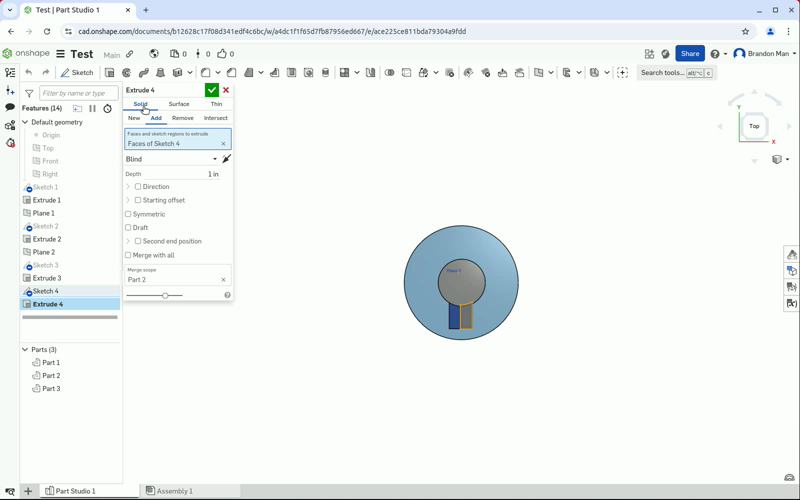
mouse_move(137, 120)
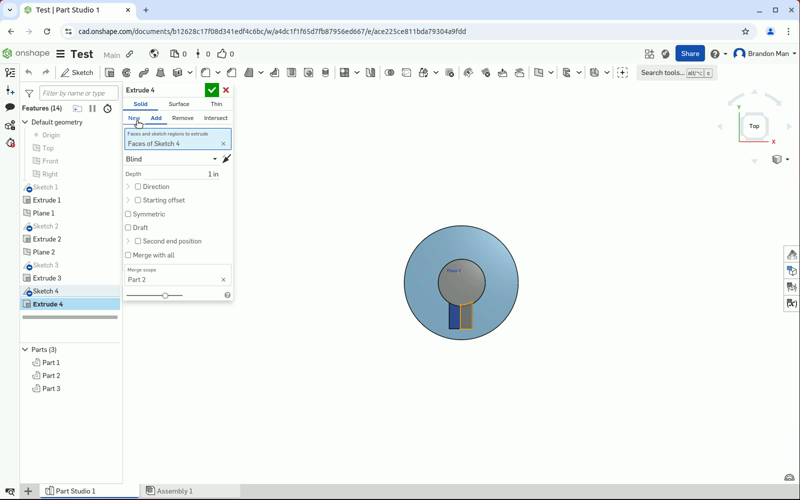
click(137, 120)
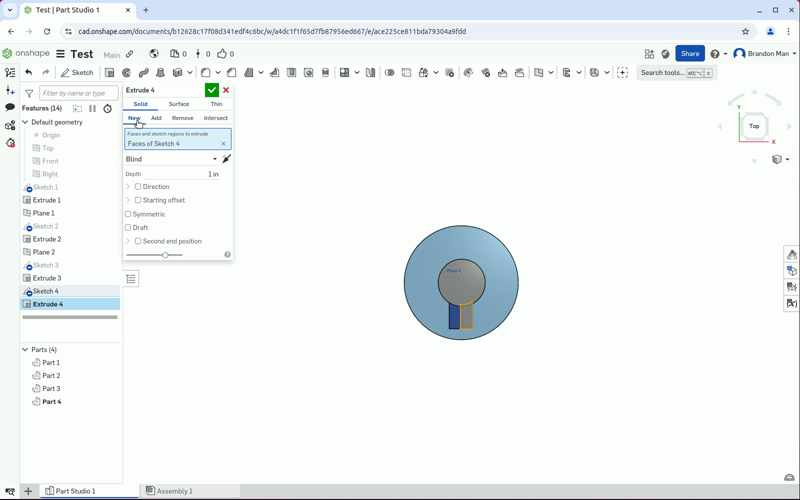
key(tab, 4)
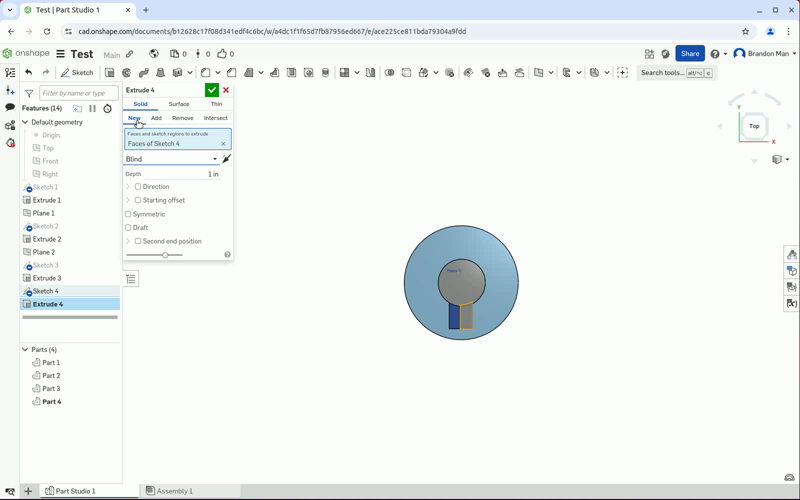
text(-5.777)
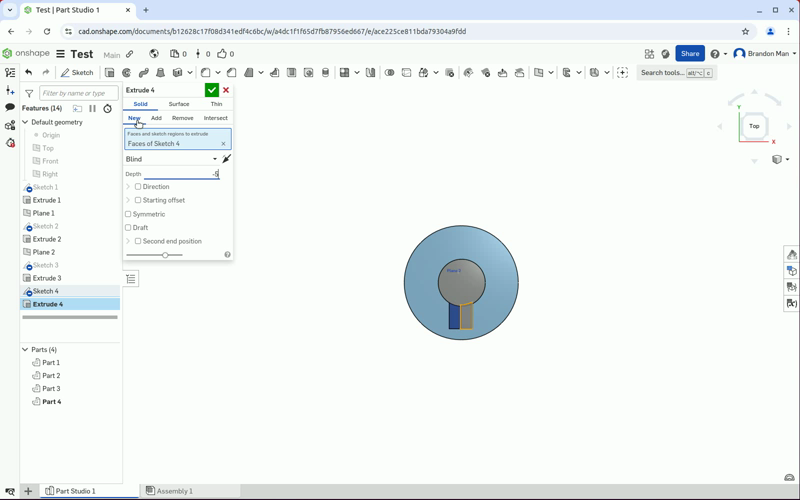
key(enter)
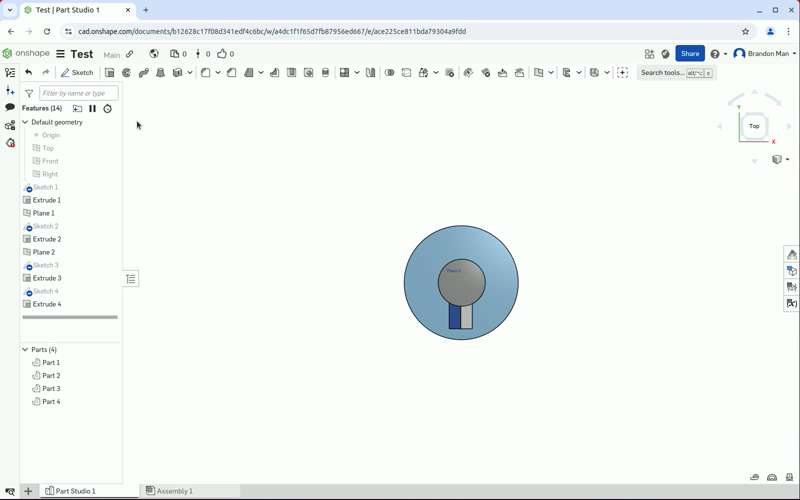
key(shift+h)
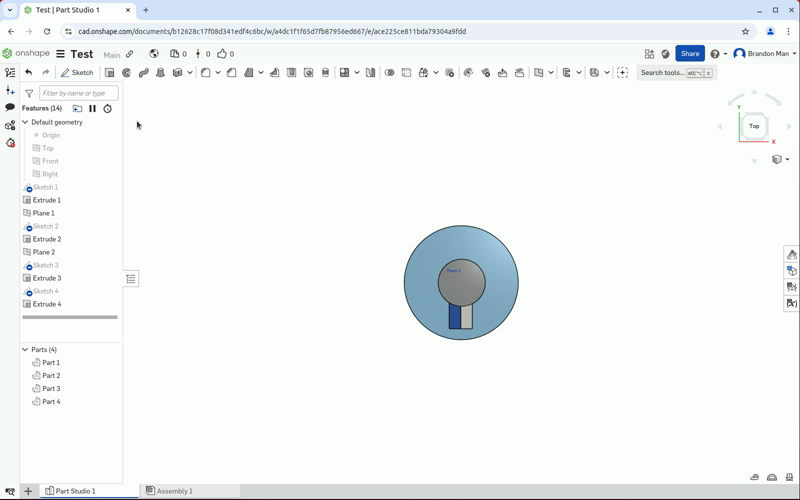
key(shift+h)
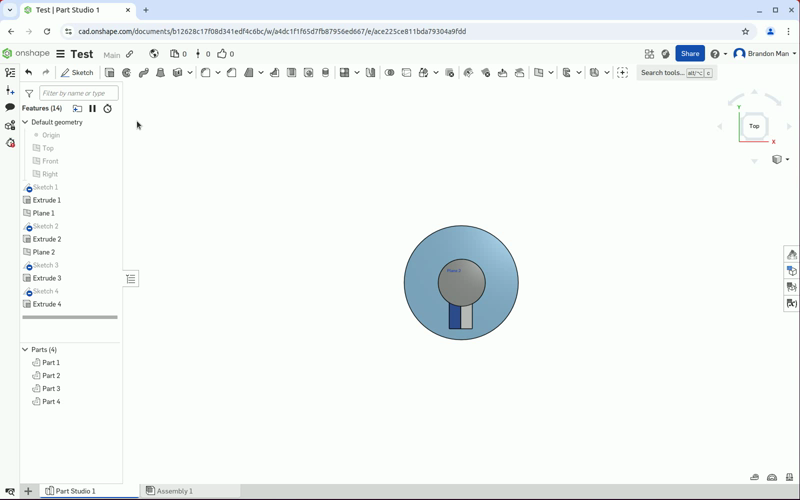
key(shift+7)
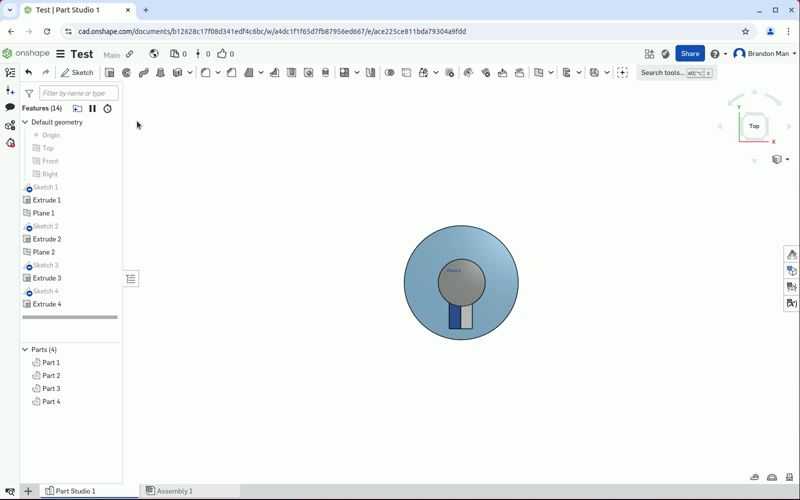
key(up, 3)
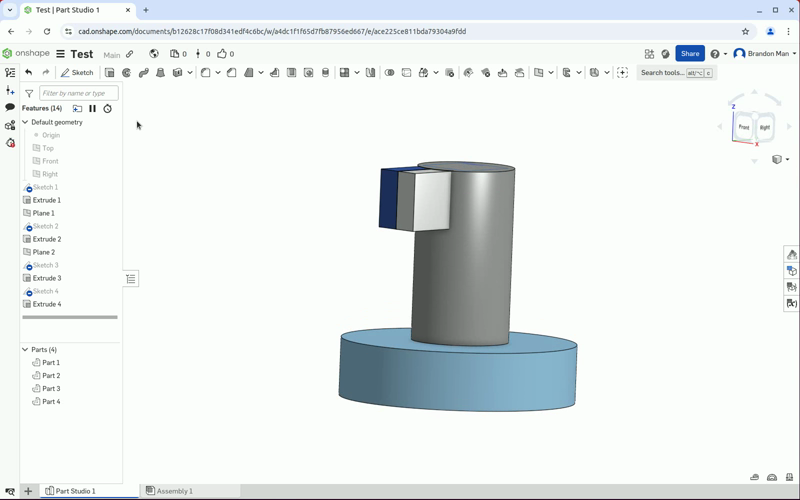
key(left, 3)
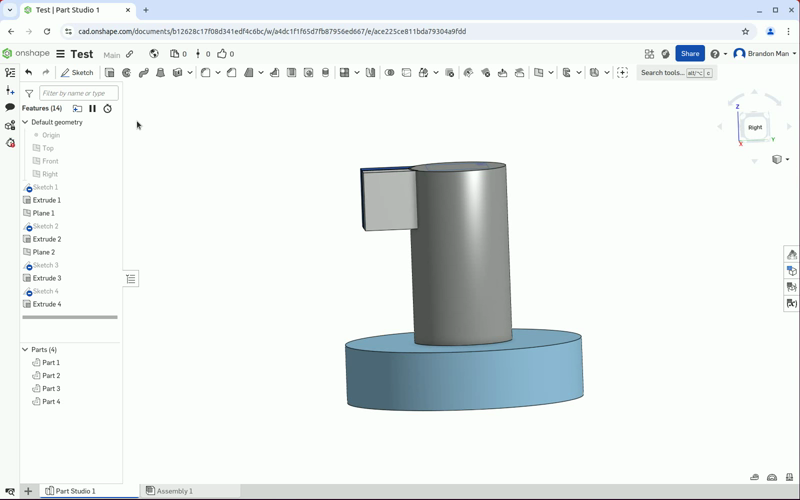
key(right, 3)
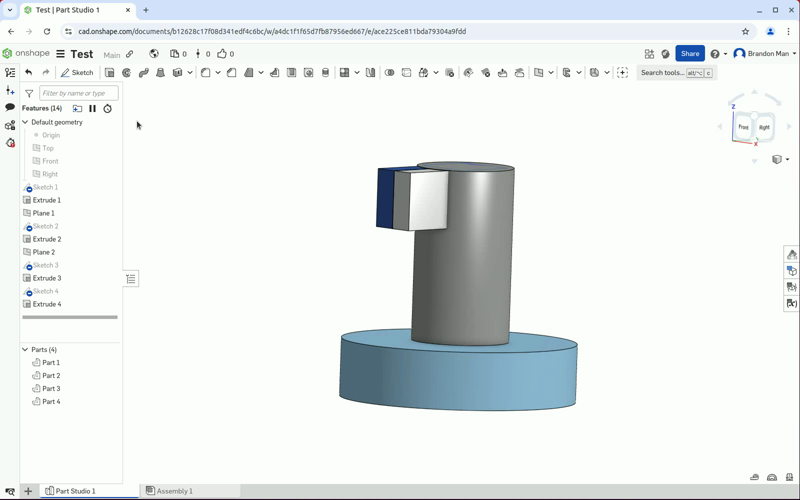
key(down, 3)
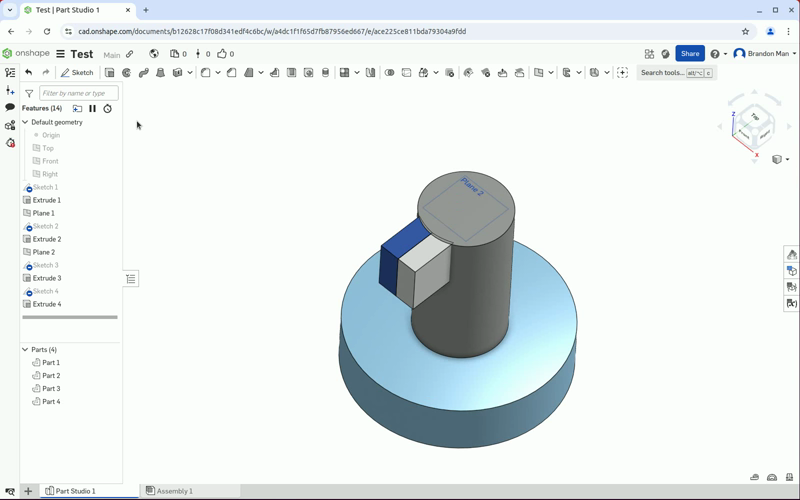
mouse_move(73, 189)
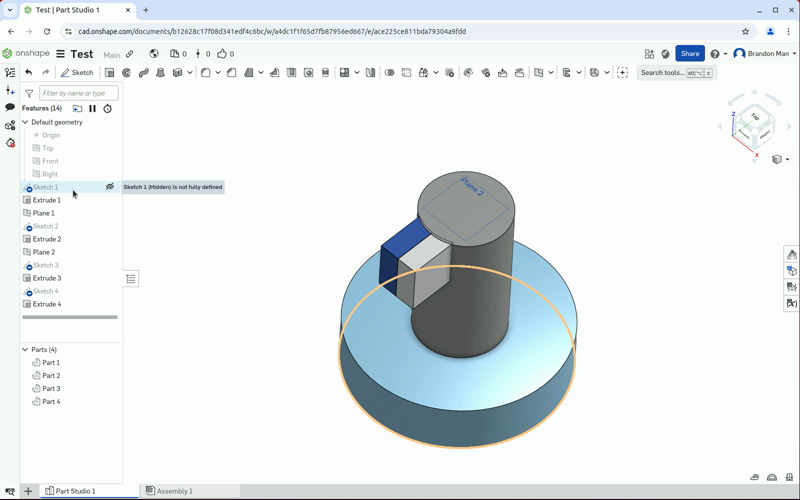
click(73, 189)